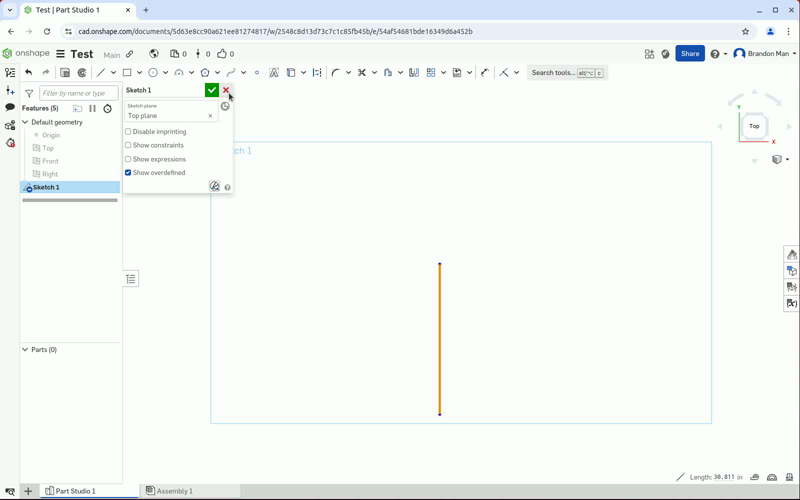
key(shift+h)
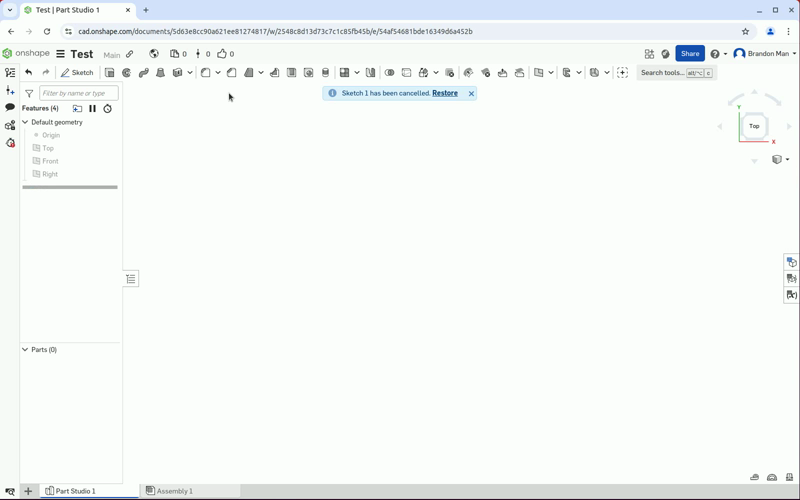
mouse_move(73, 352)
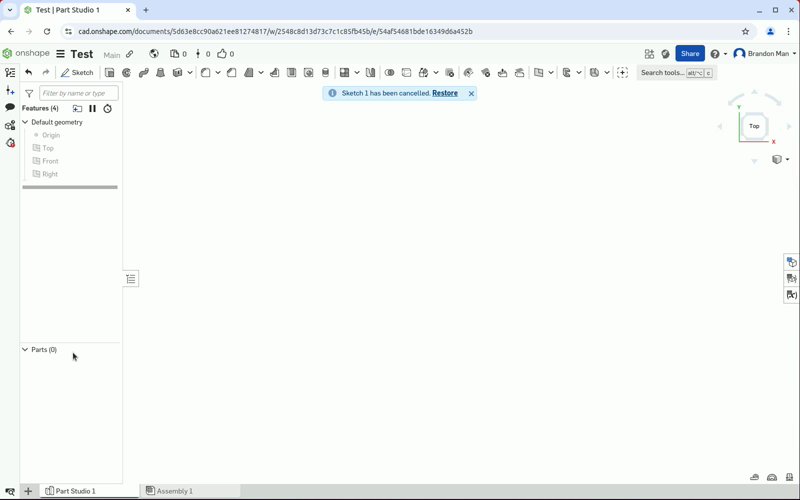
key(y)
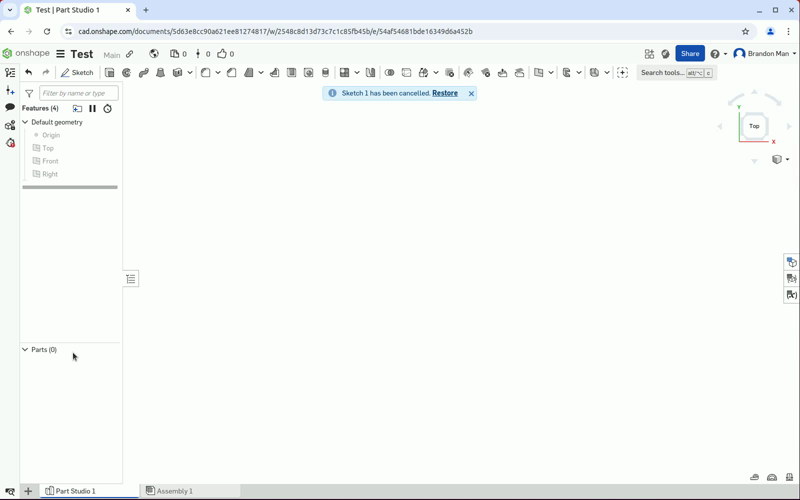
key(shift+p)
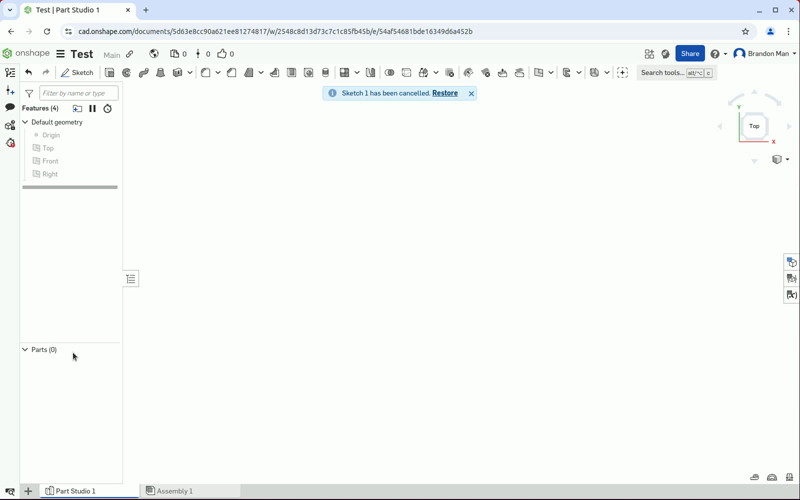
key(space)
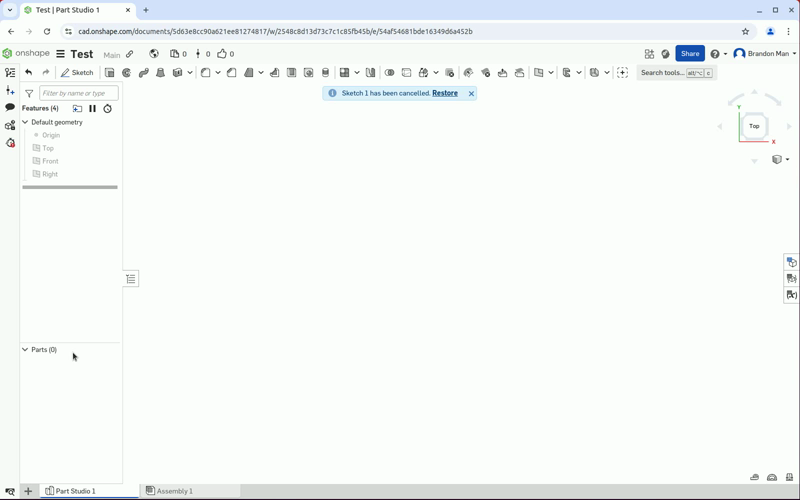
key_down(shift)
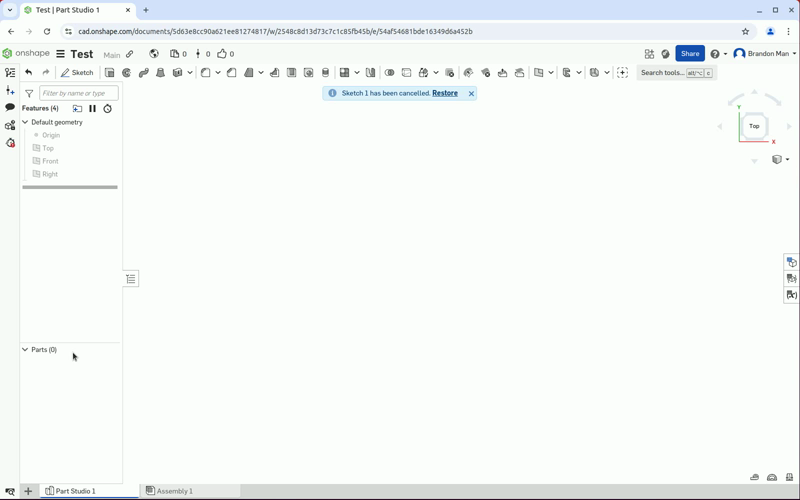
key(up)
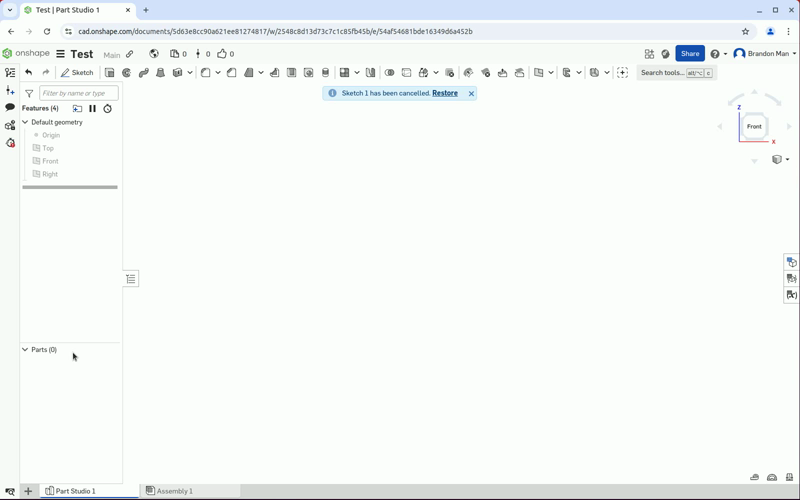
key_up(shift)
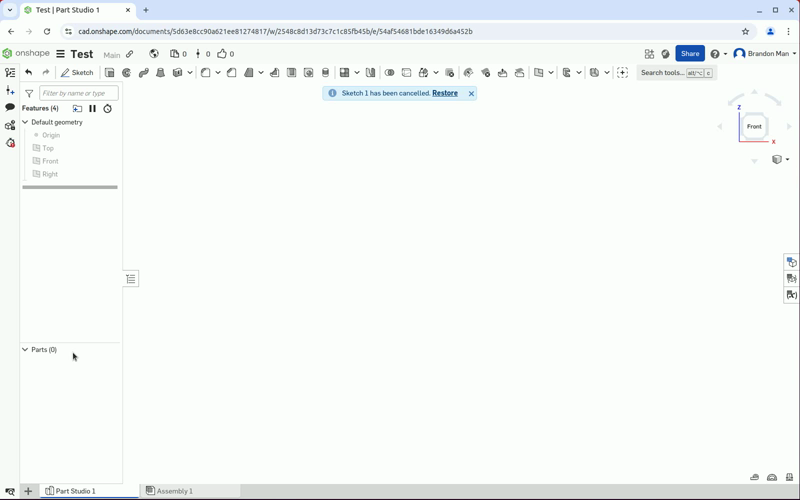
mouse_move(73, 352)
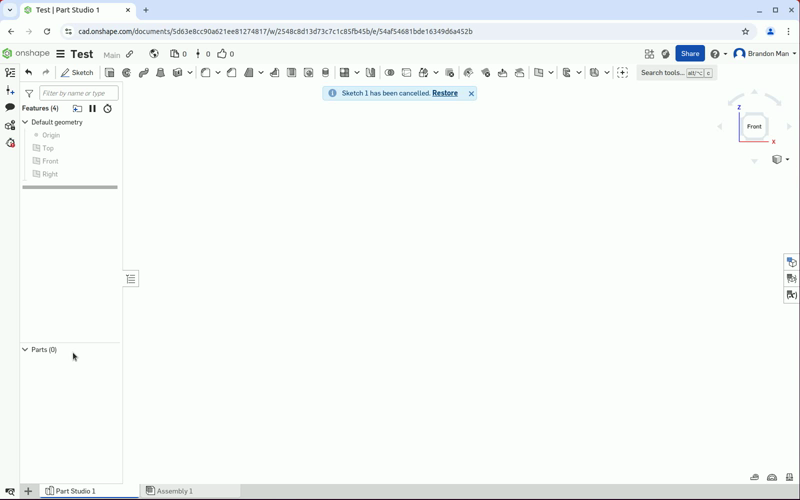
key(shift+y)
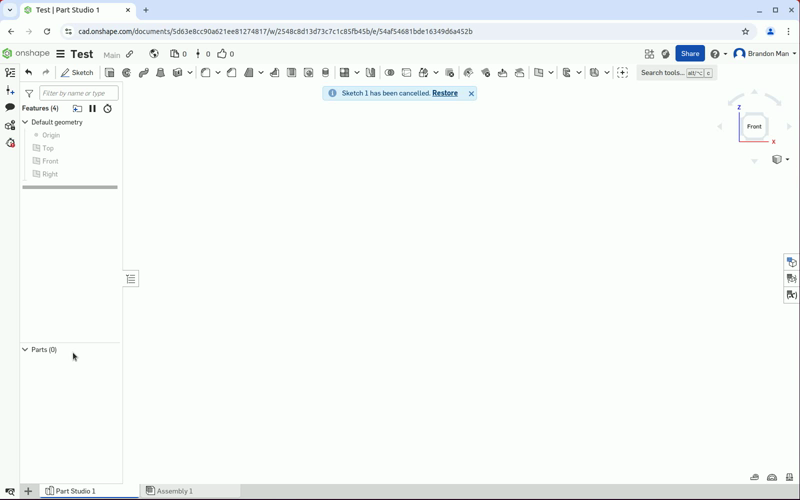
key(shift+s)
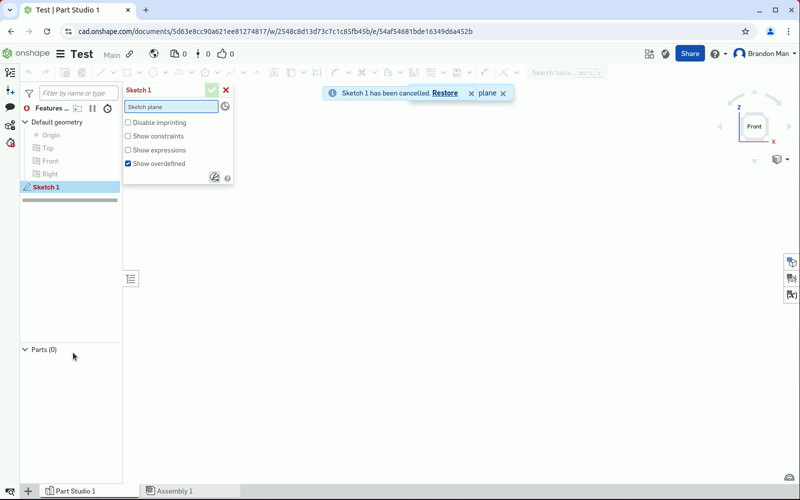
mouse_move(73, 163)
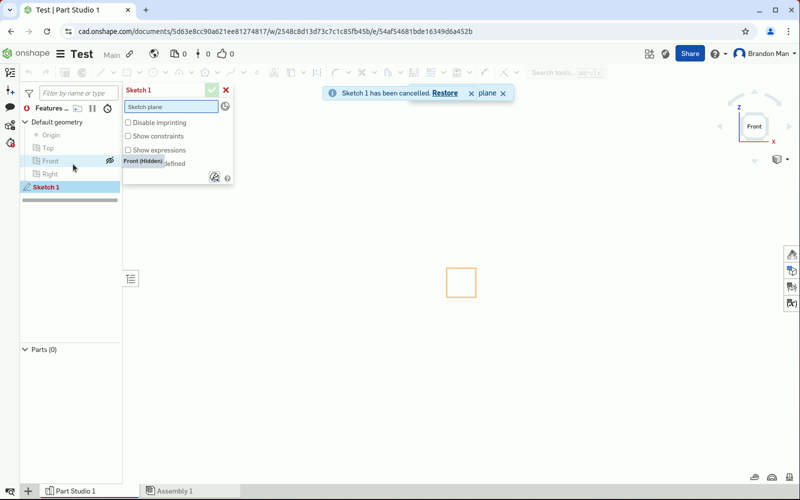
click(73, 163)
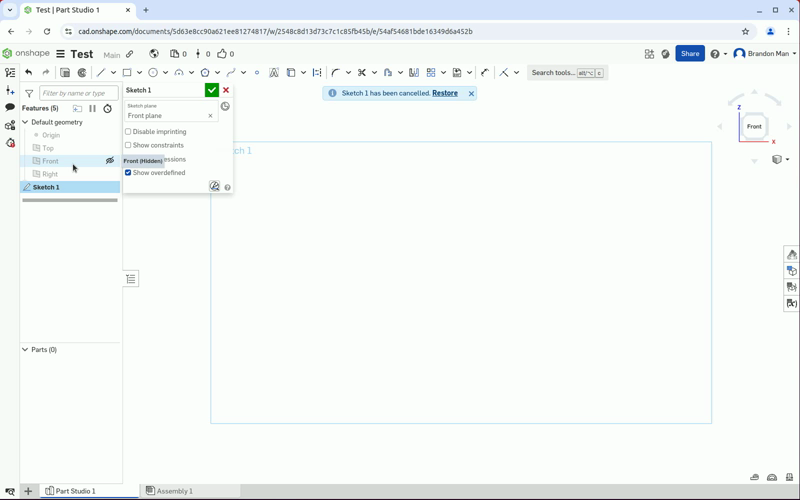
mouse_move(73, 352)
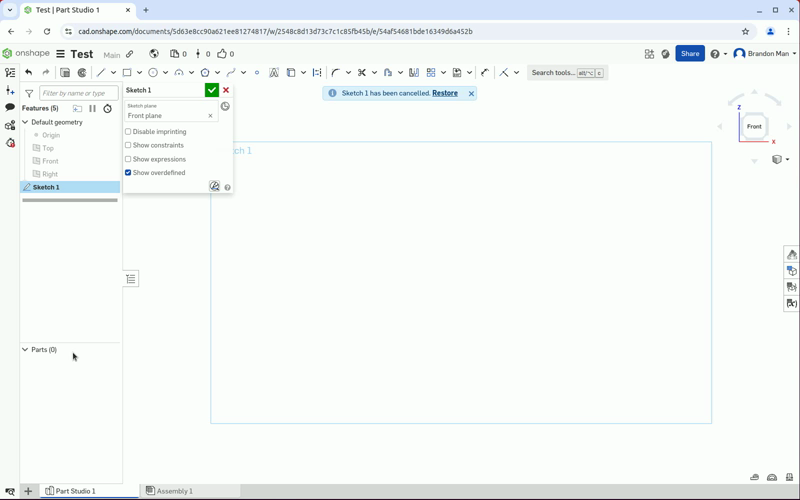
key(y)
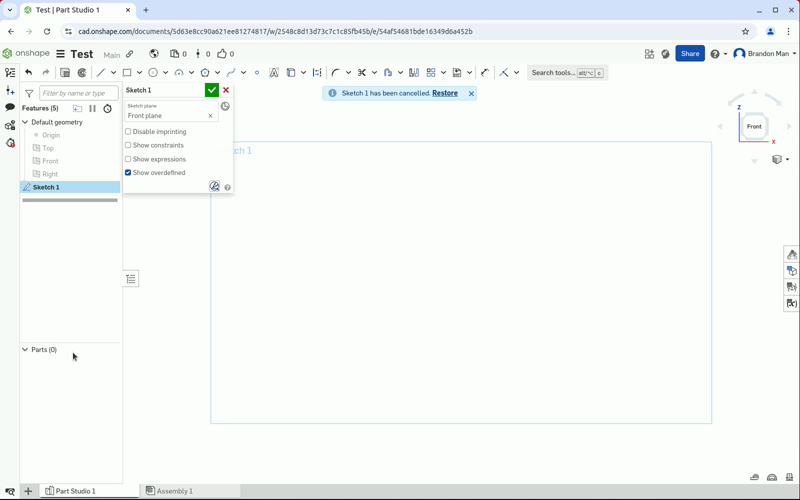
key(l)
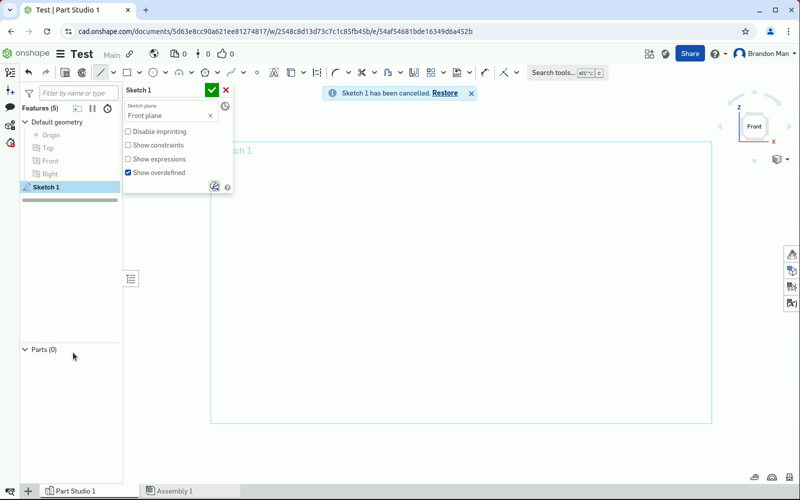
key_down(shift)
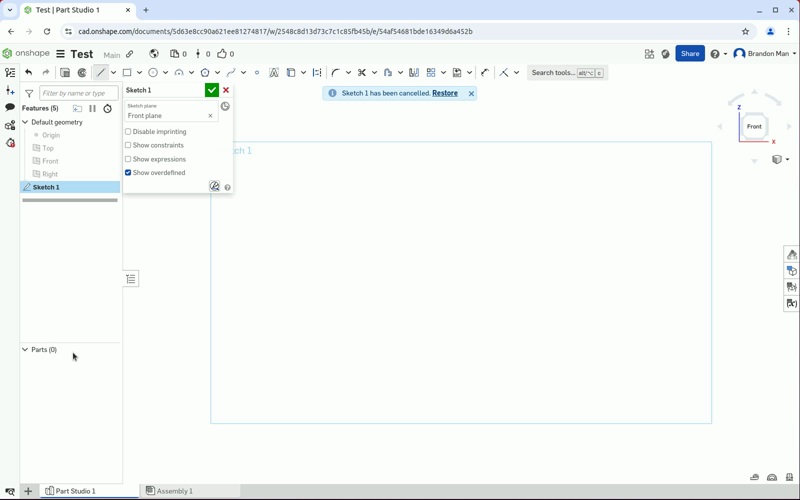
mouse_move(414, 346)
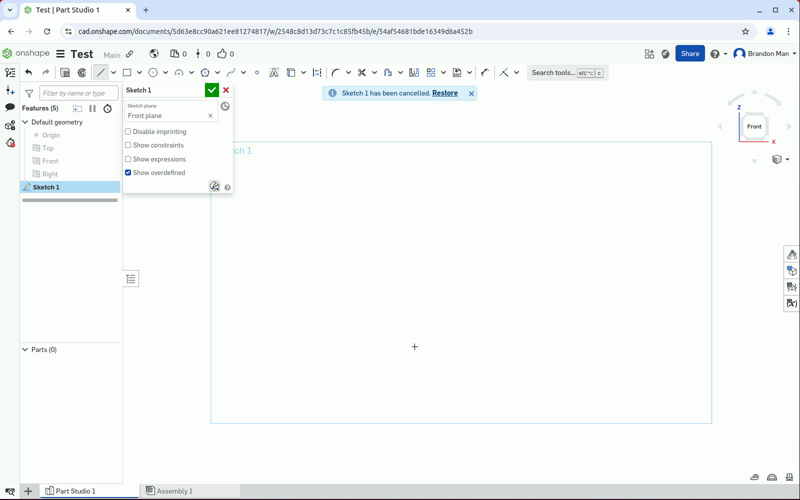
click(414, 346)
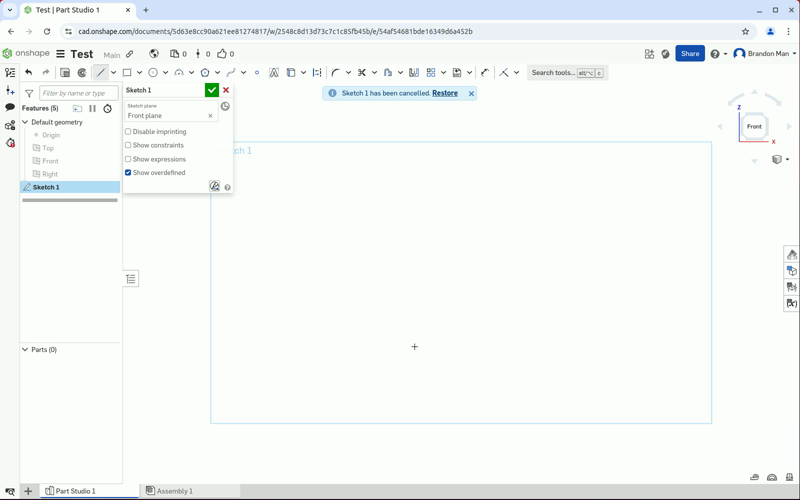
key_up(shift)
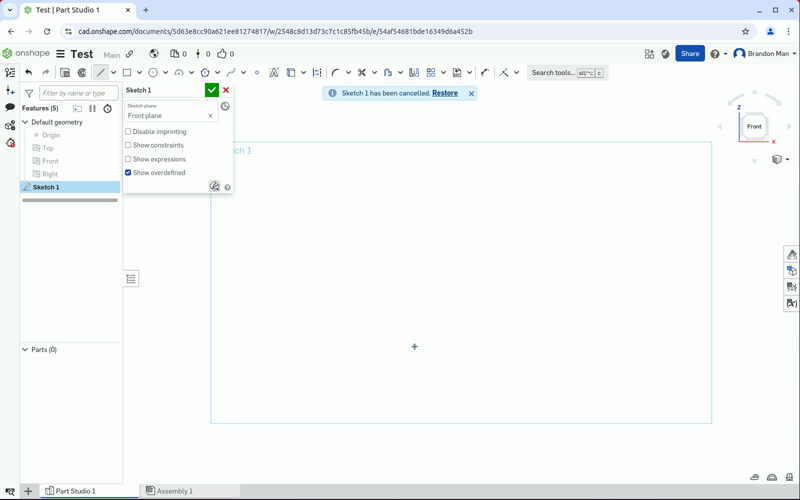
key_down(shift)
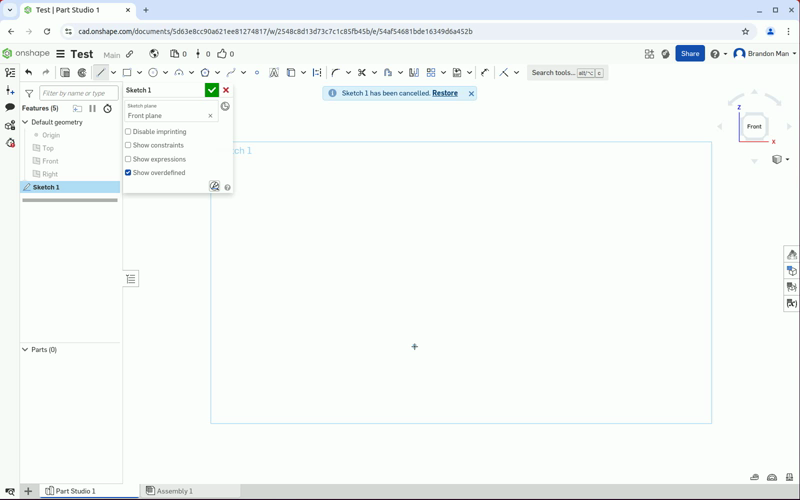
mouse_move(572, 346)
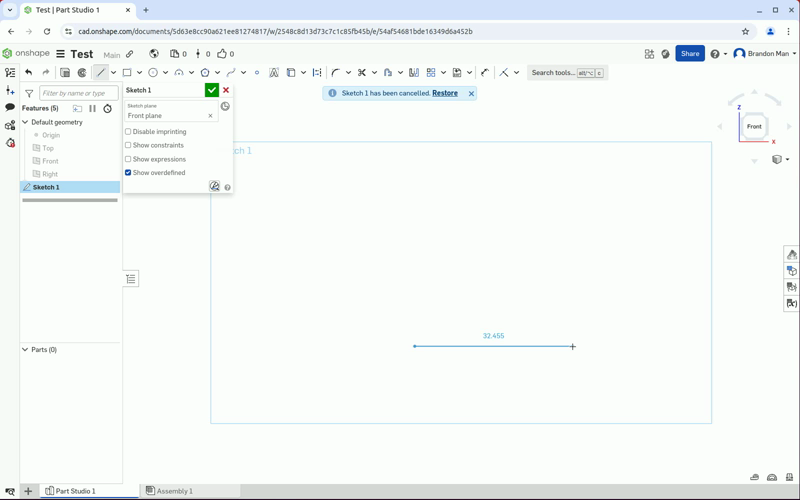
click(572, 346)
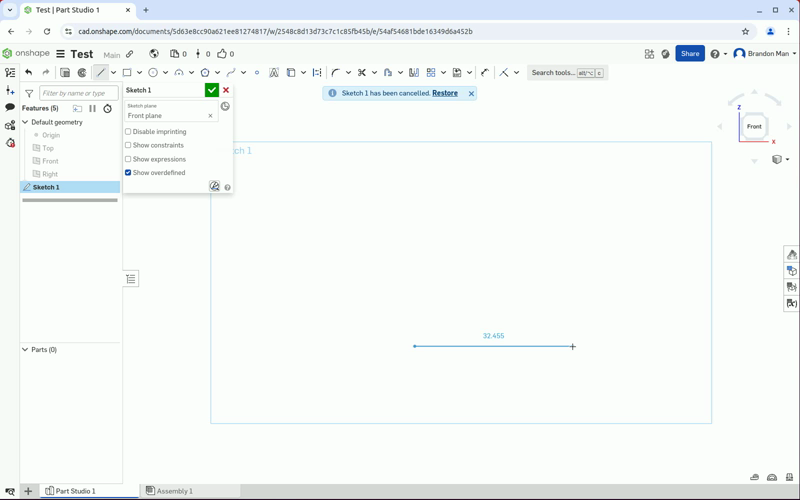
key_up(shift)
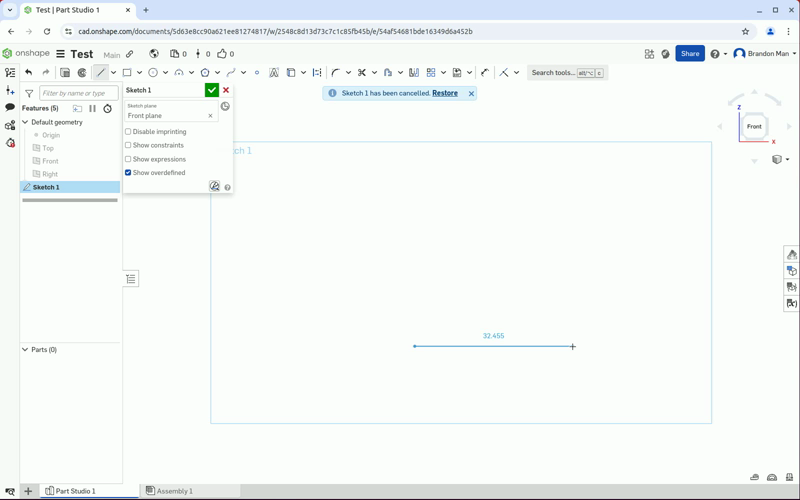
key_down(shift)
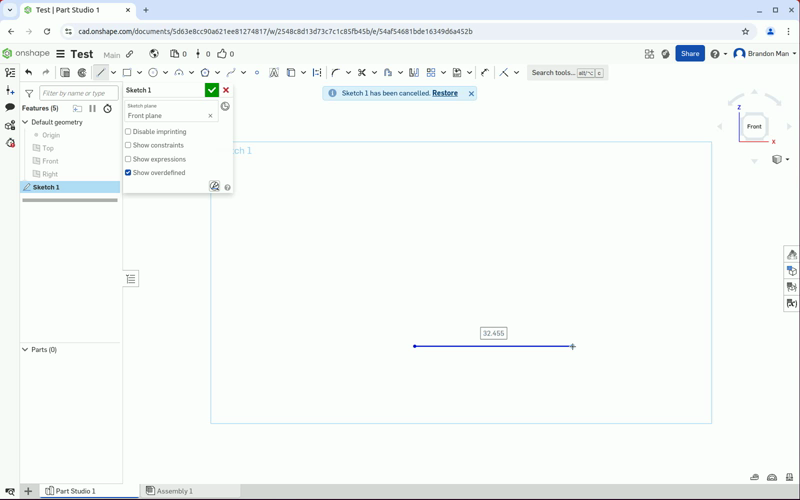
mouse_move(572, 219)
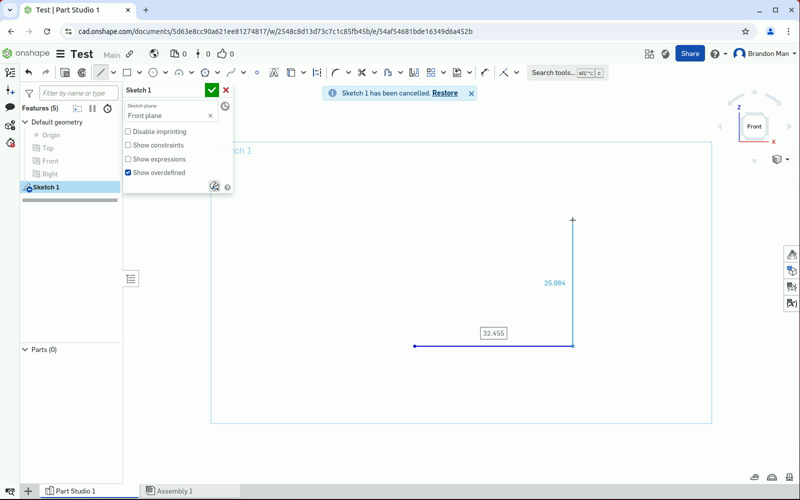
click(572, 219)
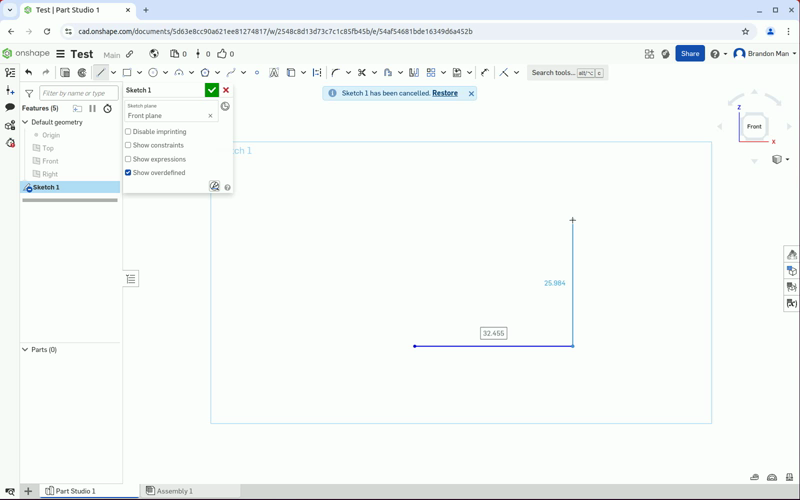
key_up(shift)
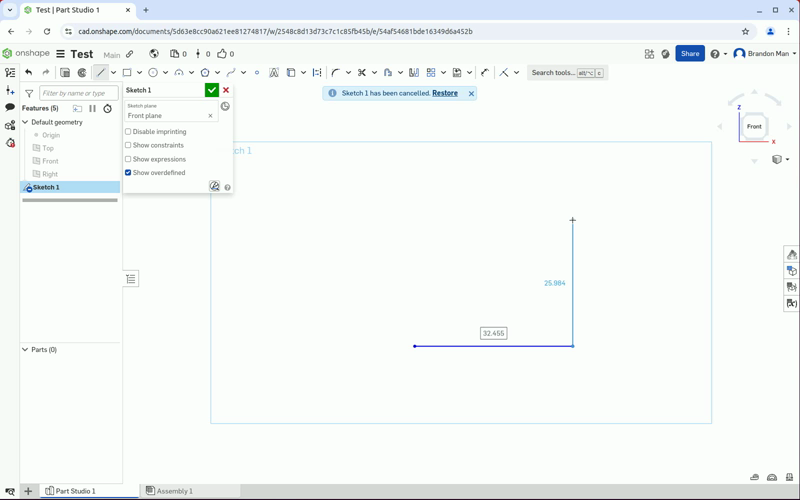
key_down(shift)
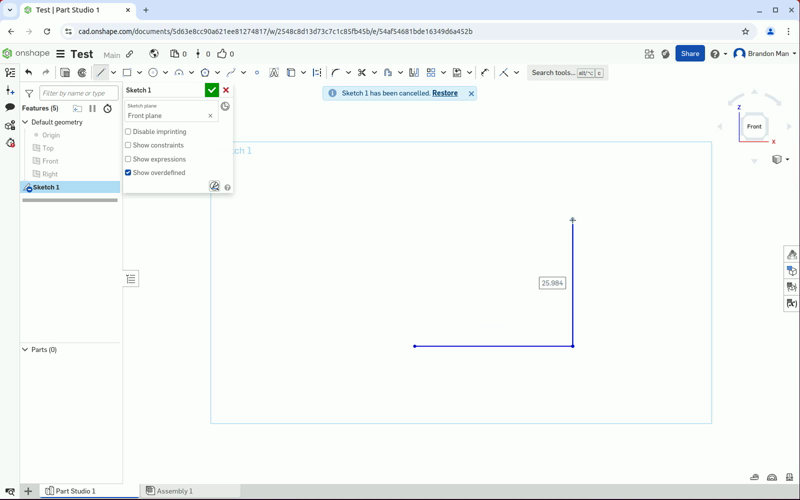
mouse_move(414, 219)
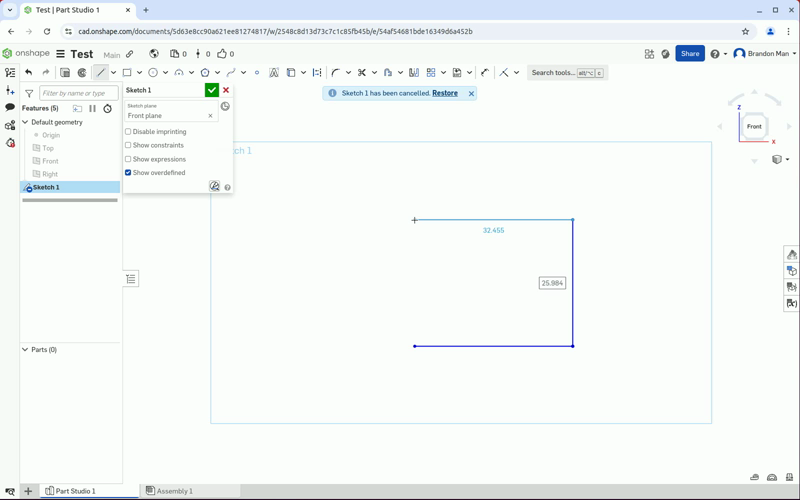
click(414, 219)
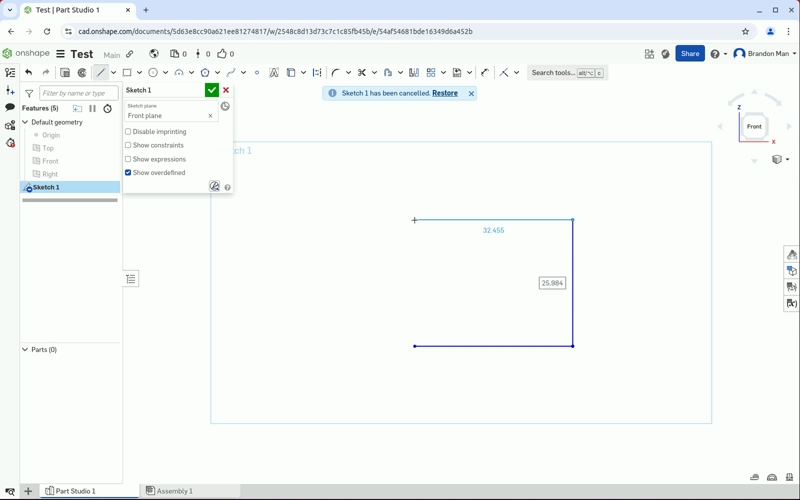
key_up(shift)
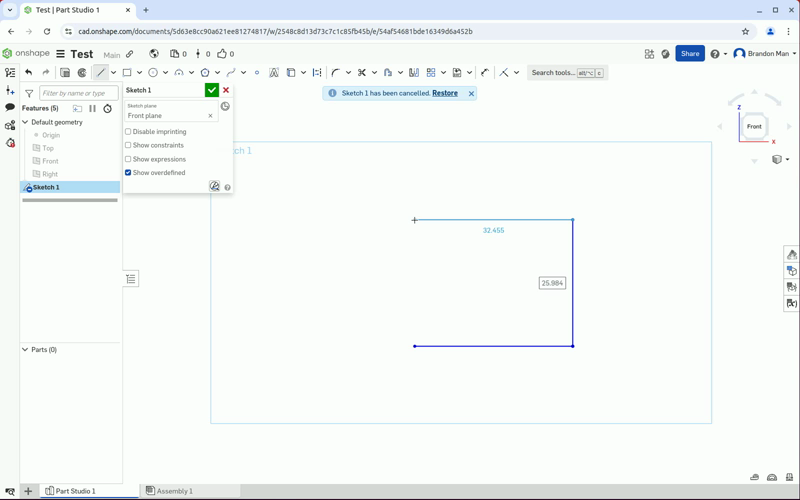
key_down(shift)
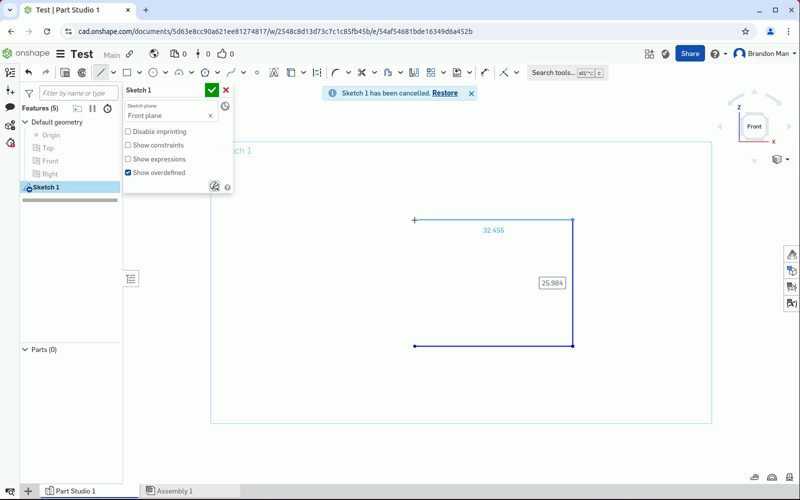
mouse_move(414, 346)
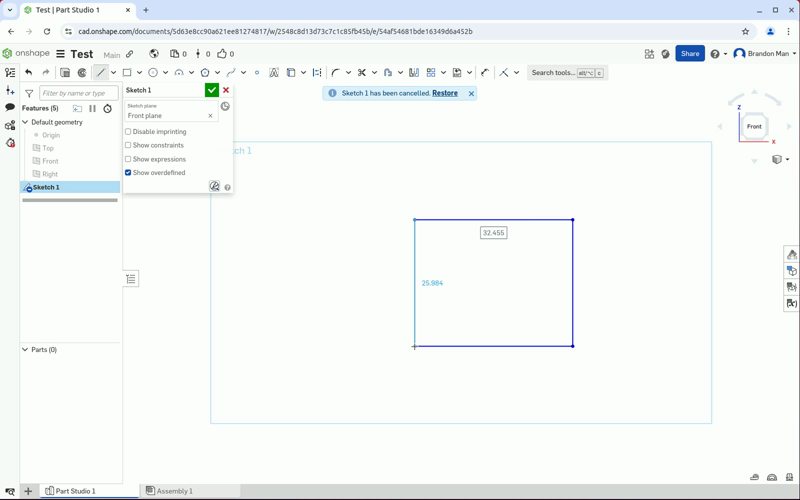
key_up(shift)
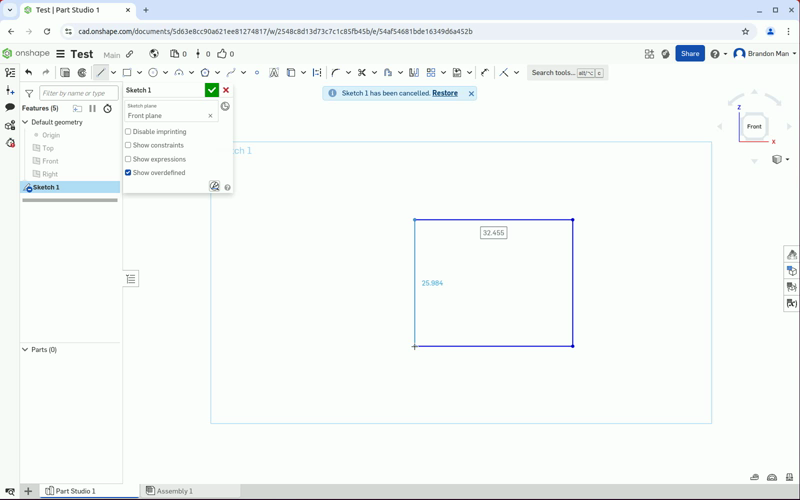
click(414, 346)
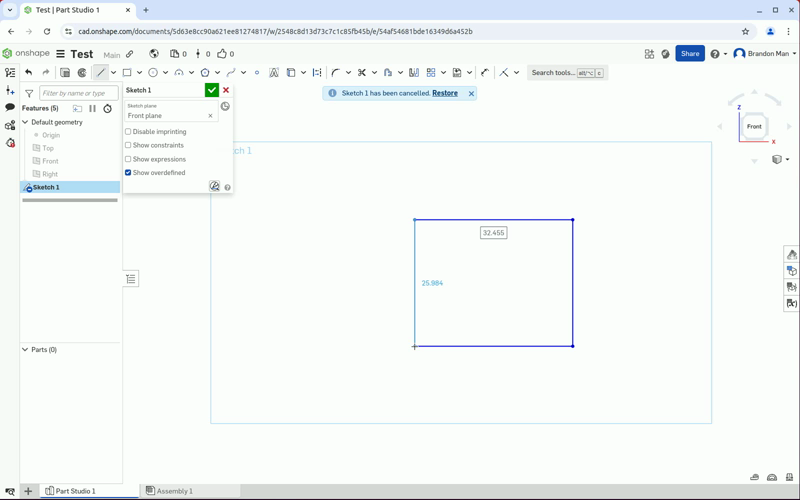
key(esc)
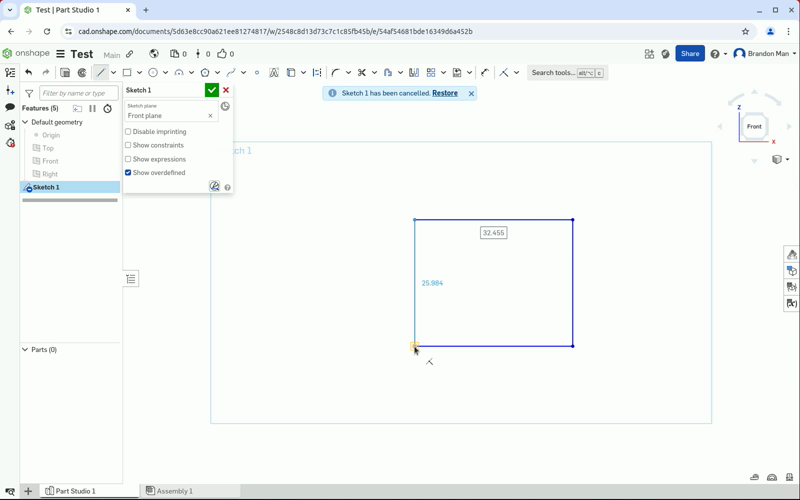
key(c)
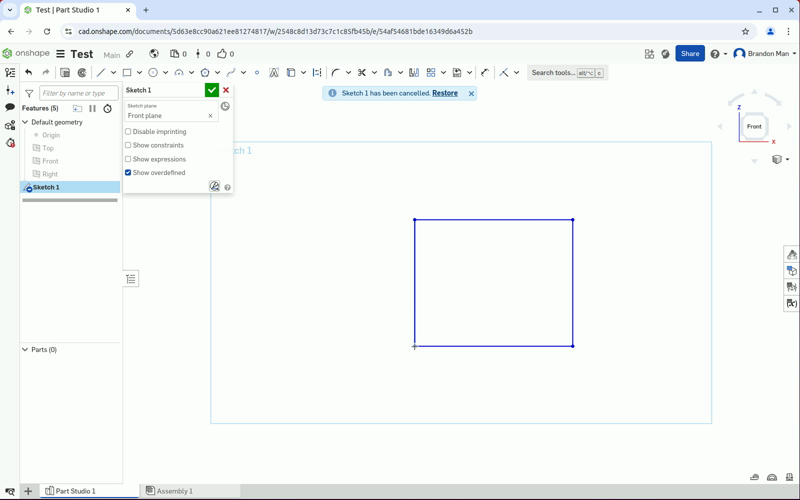
key_down(shift)
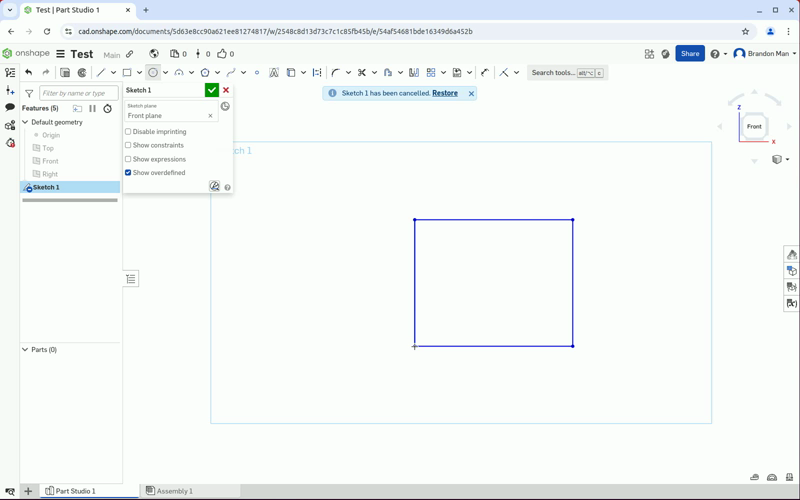
mouse_move(491, 283)
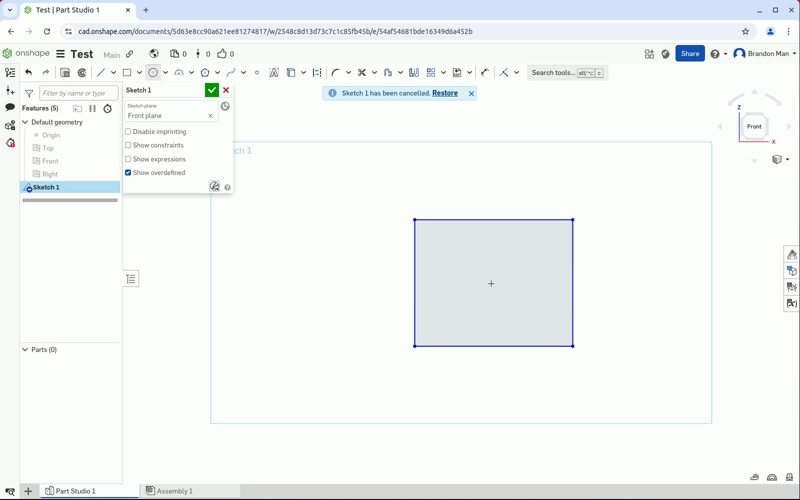
click(491, 283)
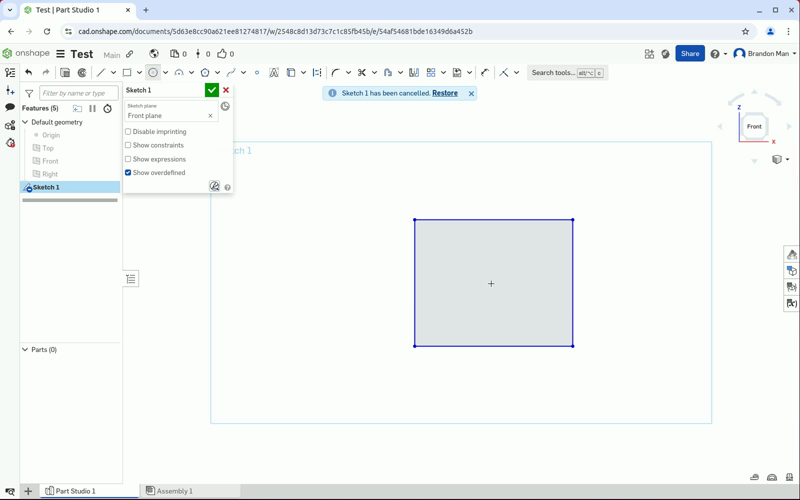
key_up(shift)
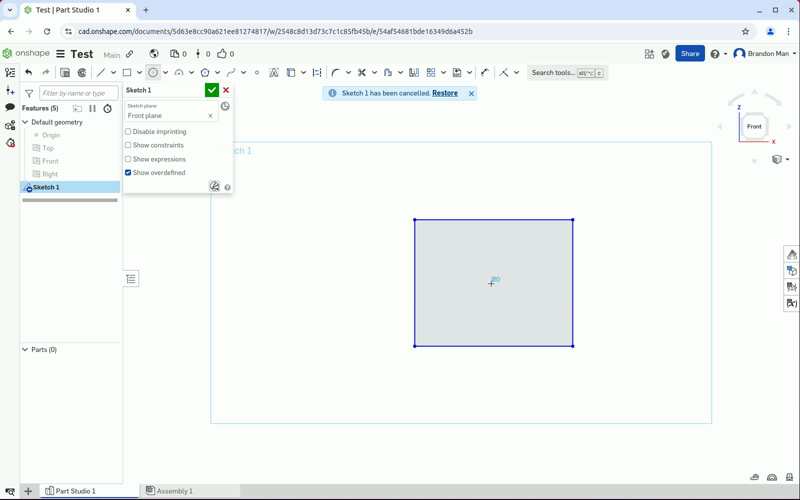
mouse_move(531, 283)
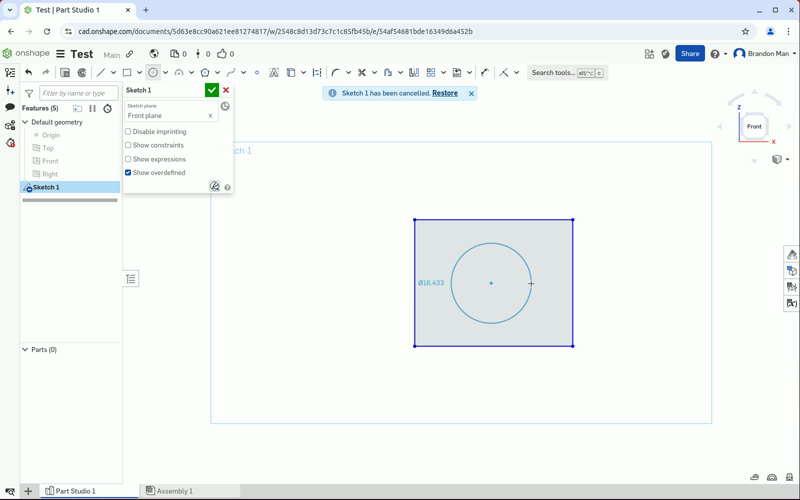
click(531, 283)
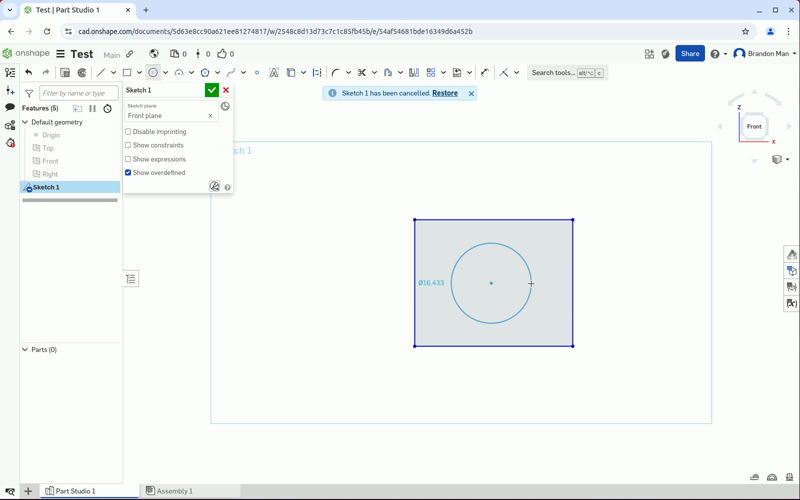
key(esc)
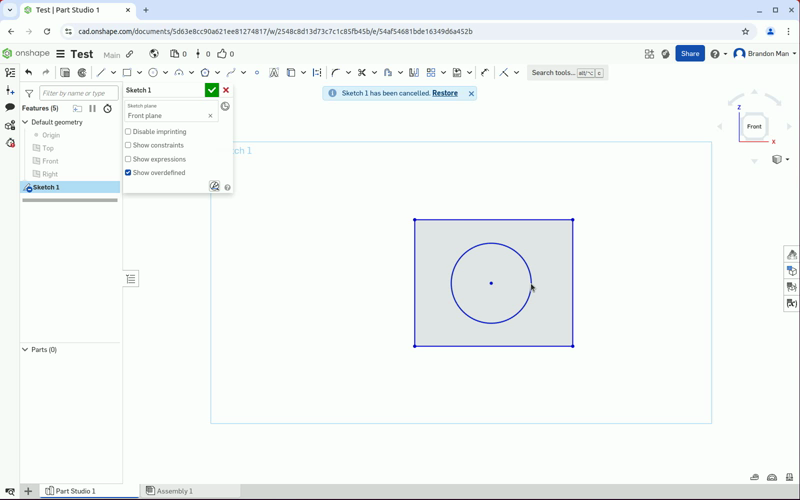
mouse_move(559, 317)
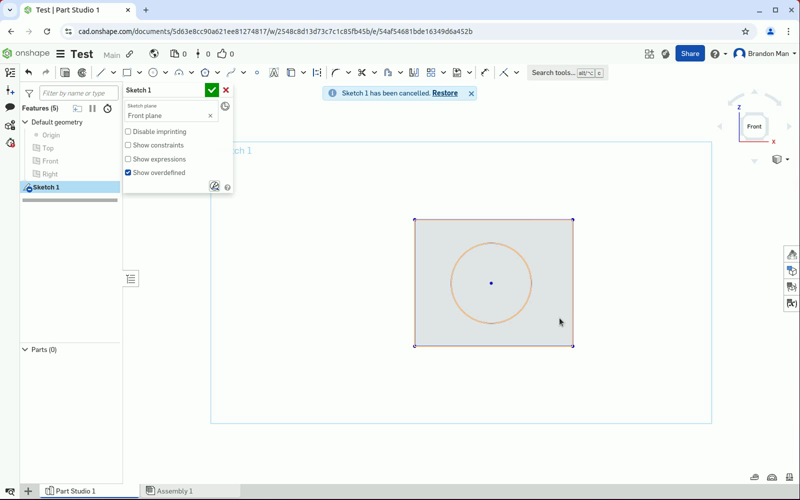
click(559, 317)
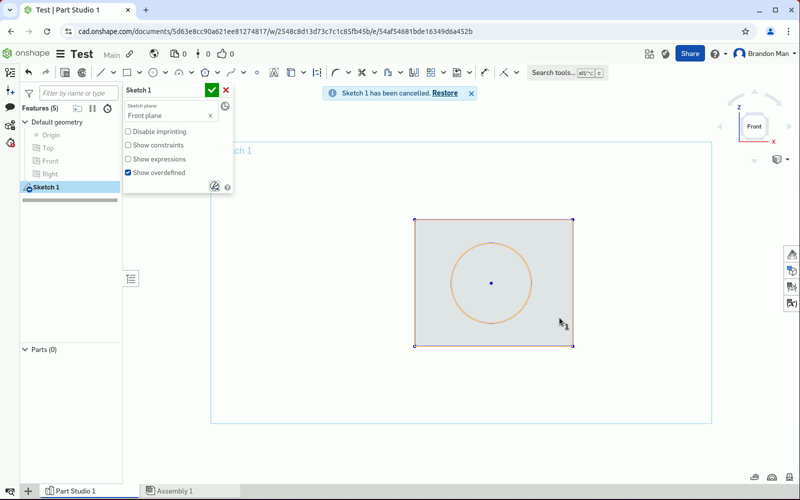
mouse_move(73, 352)
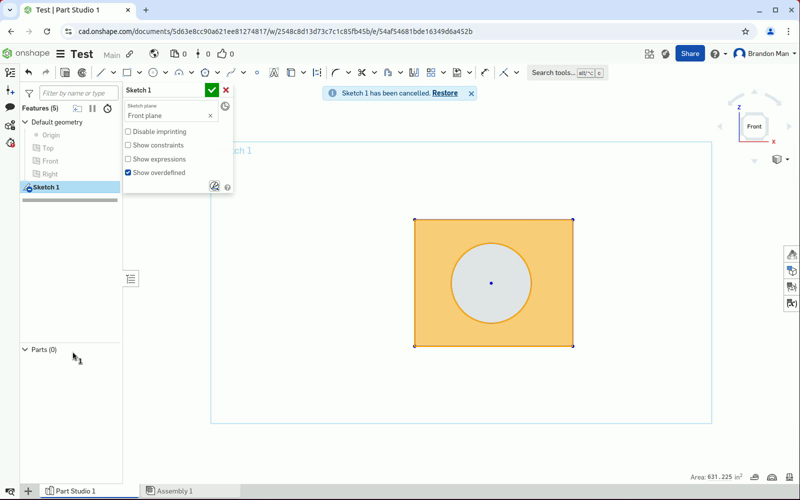
key(shift+y)
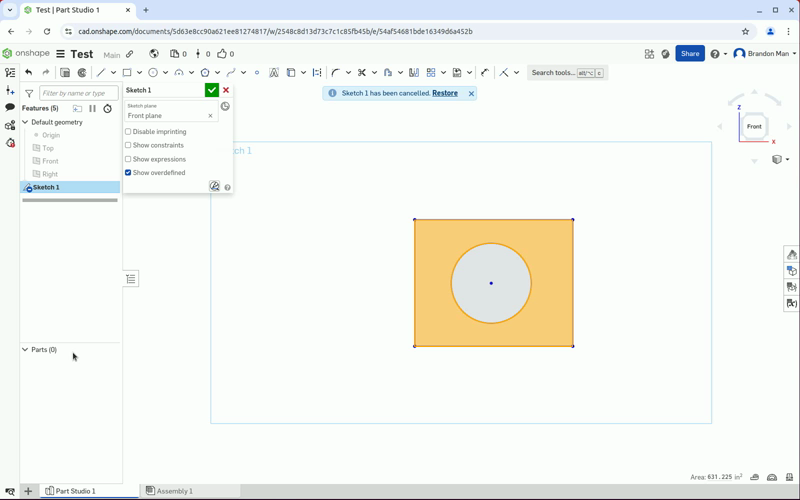
key(shift+e)
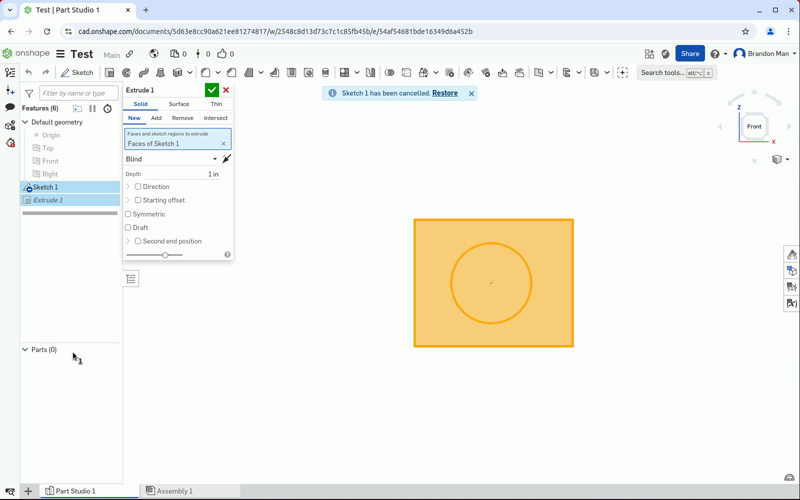
mouse_move(143, 106)
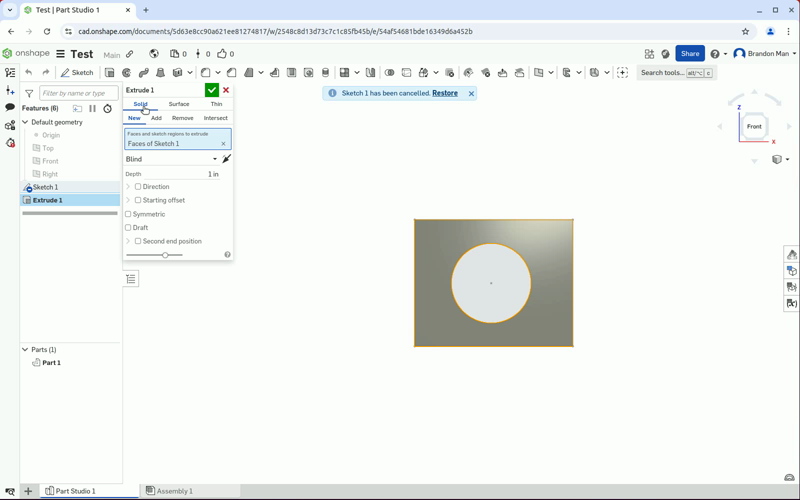
click(143, 106)
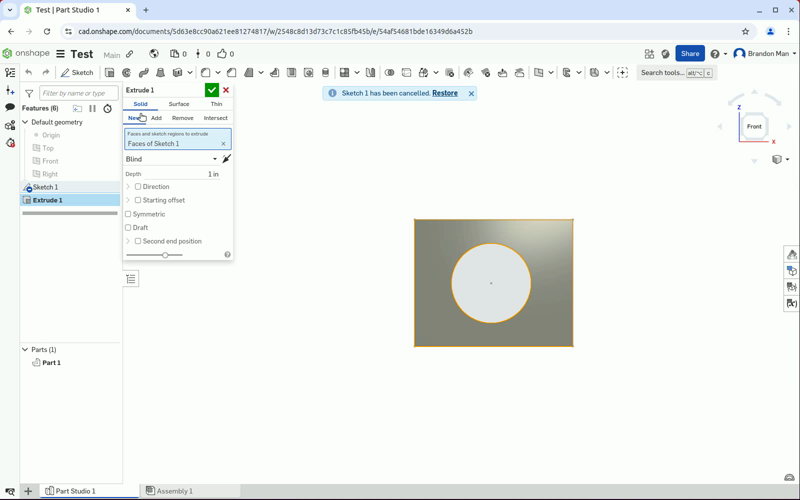
mouse_move(137, 120)
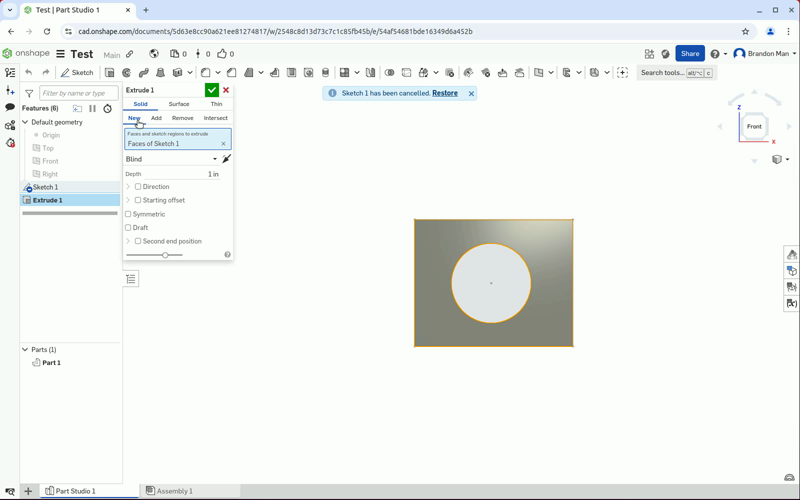
click(137, 120)
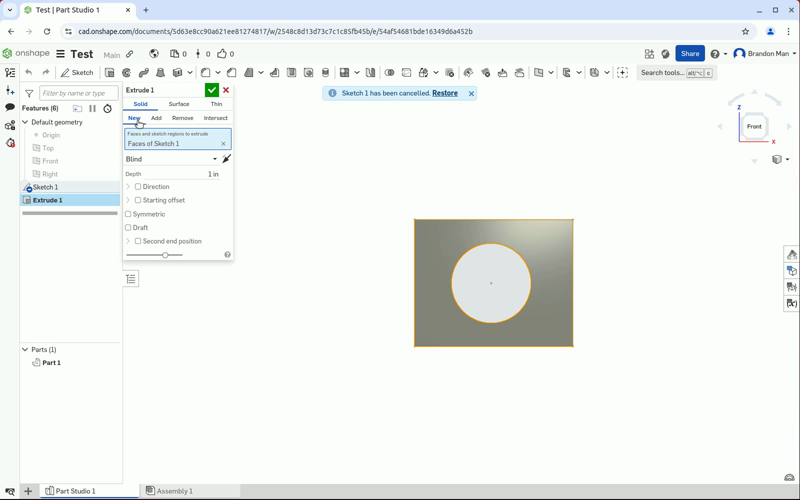
key(tab, 4)
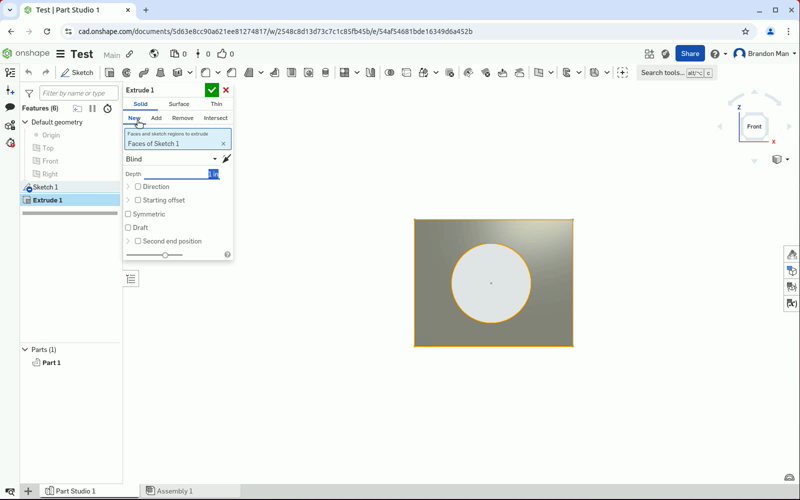
text(8.666)
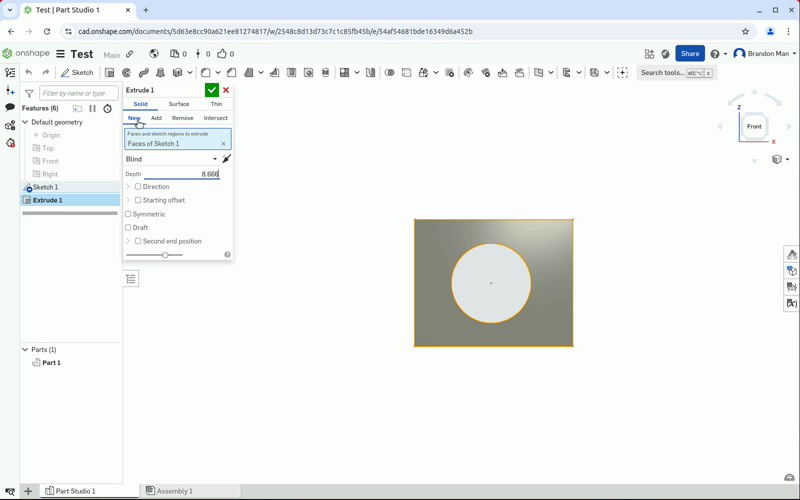
key(enter)
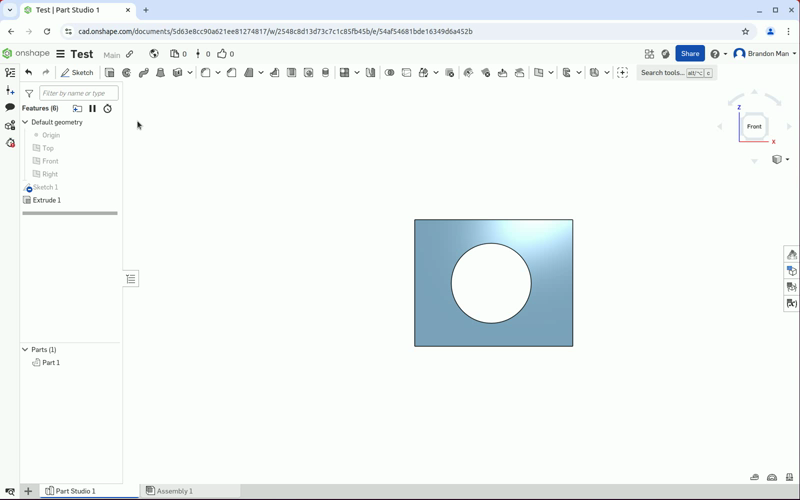
key(shift+h)
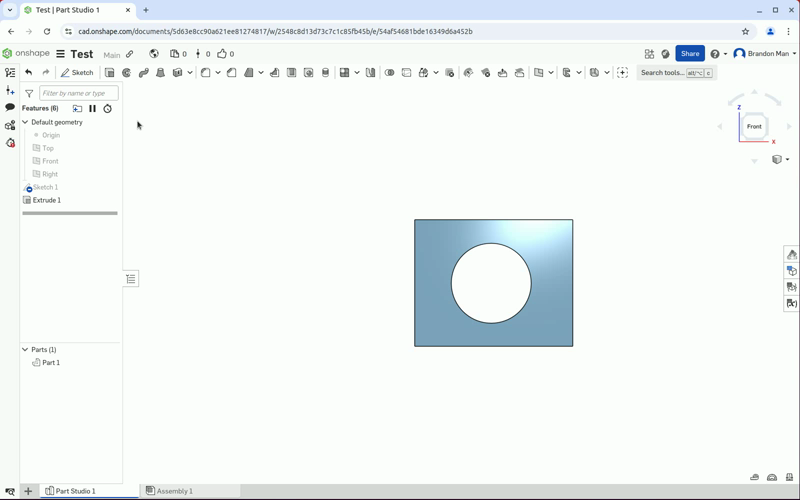
key(shift+h)
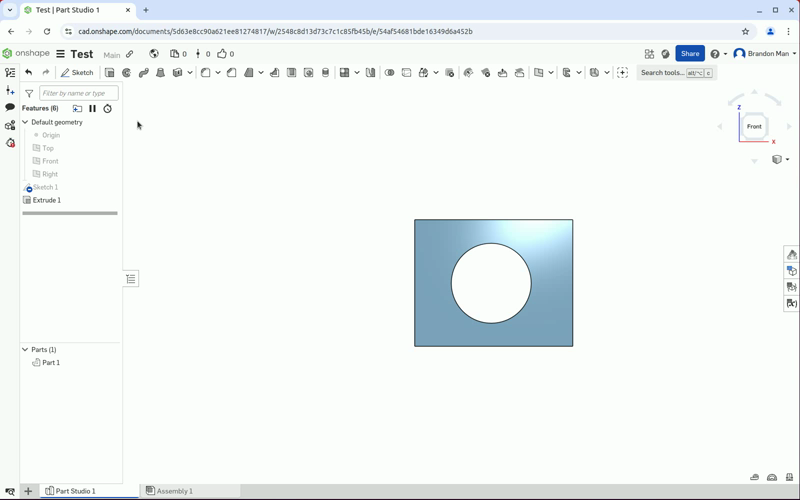
mouse_move(73, 189)
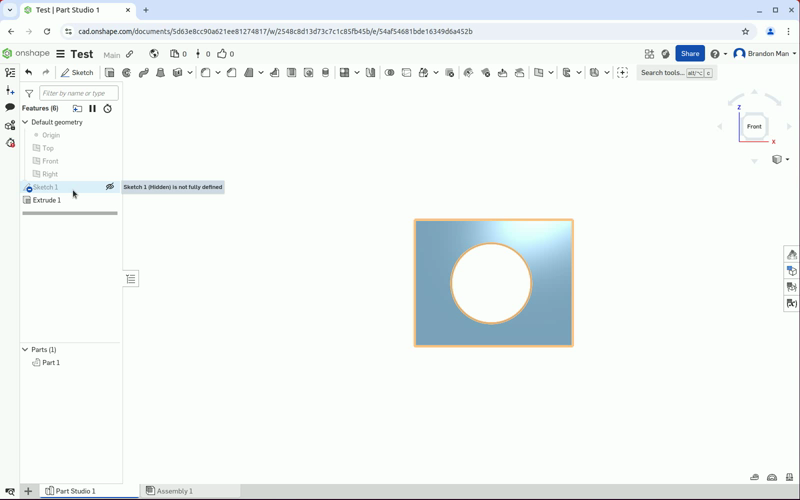
click(73, 189)
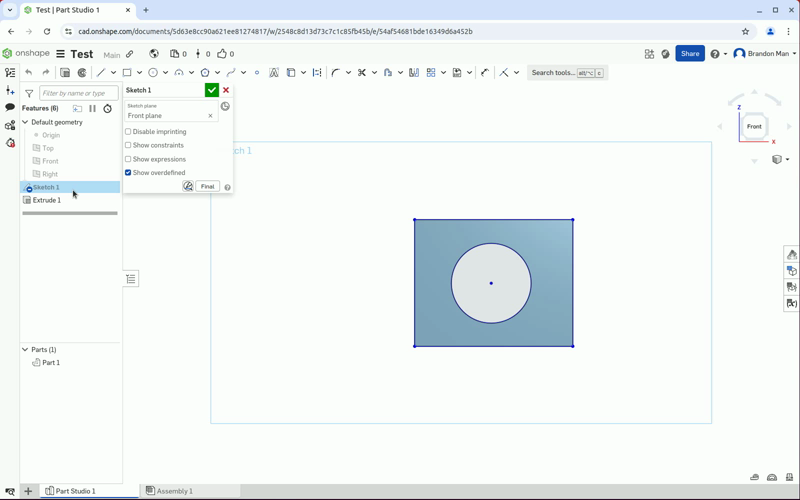
mouse_move(229, 92)
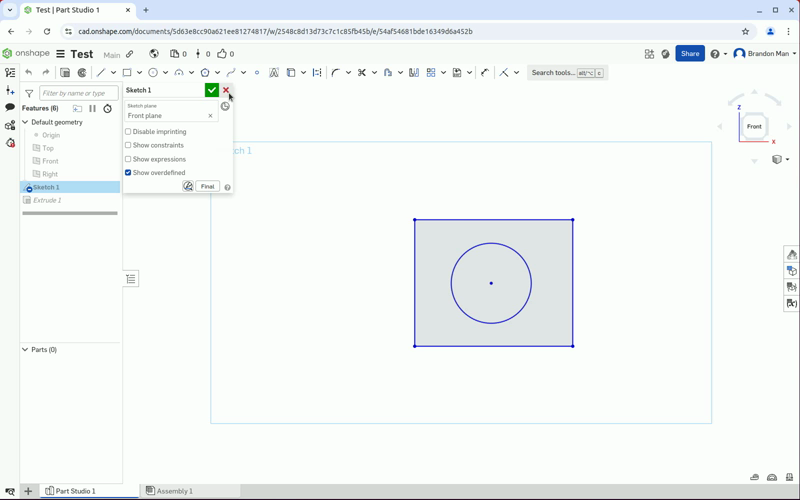
click(229, 92)
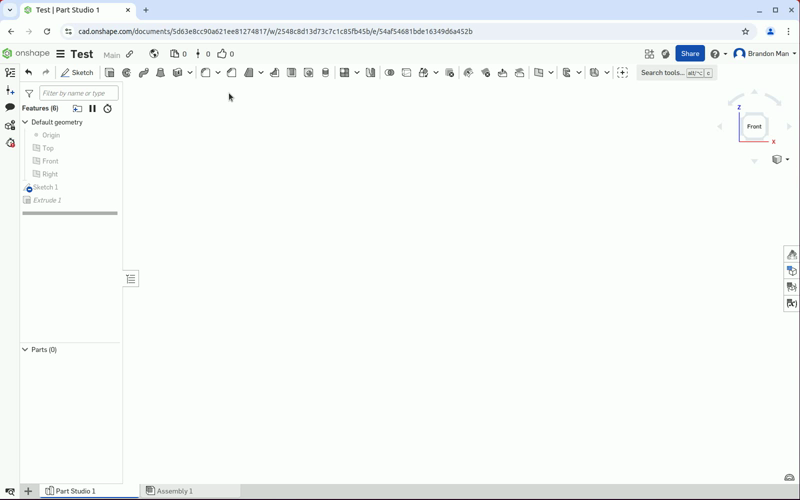
mouse_move(73, 352)
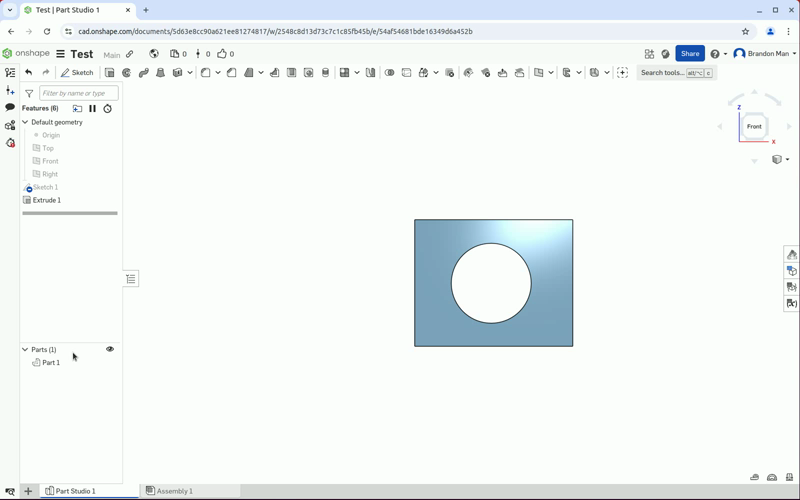
key(y)
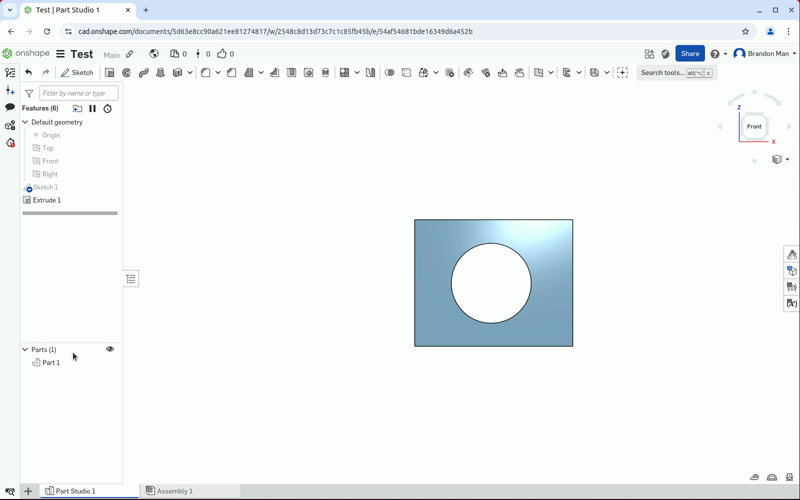
key(shift+p)
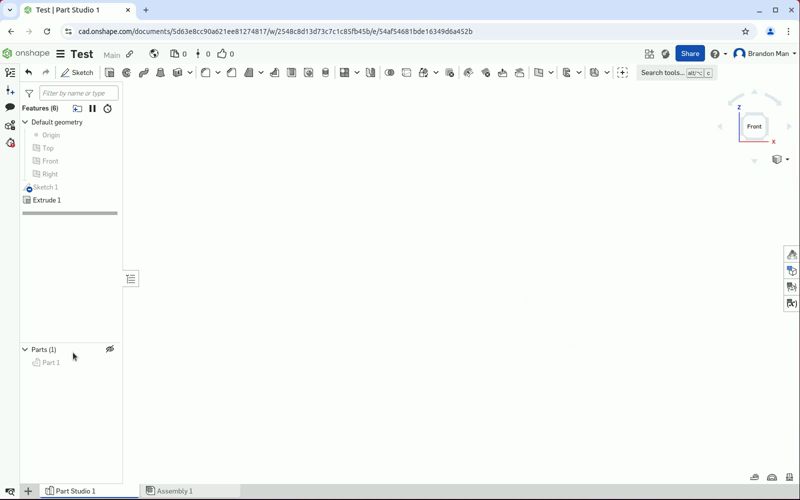
key(space)
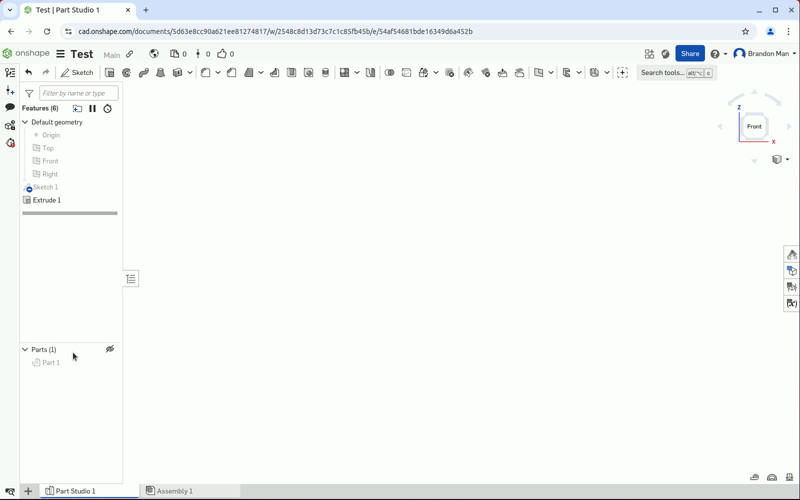
key_down(shift)
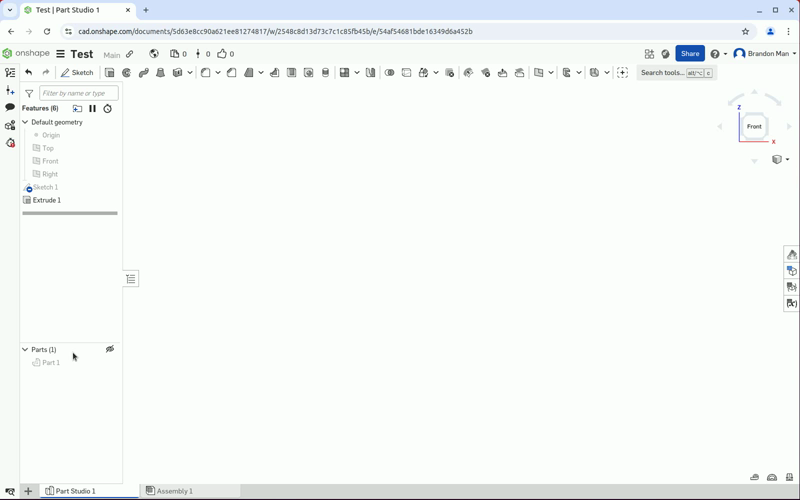
key(down)
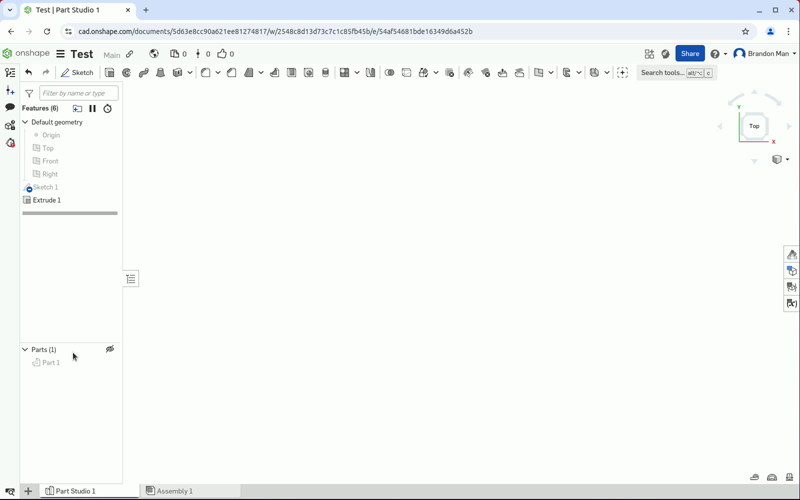
key_up(shift)
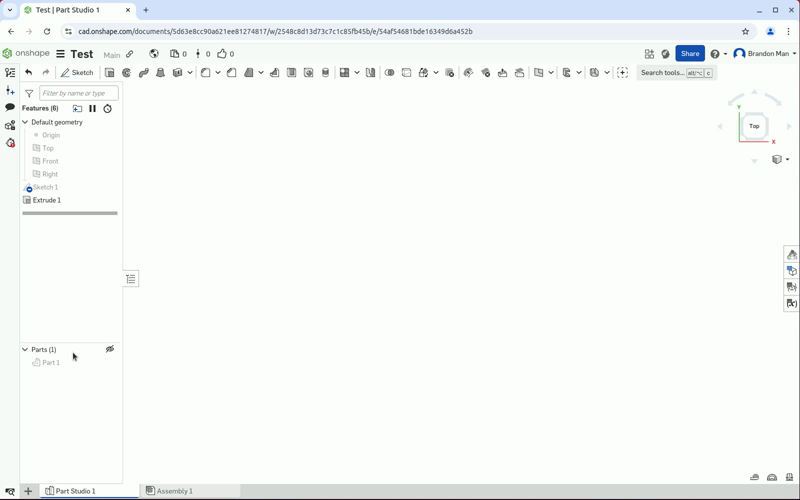
mouse_move(73, 352)
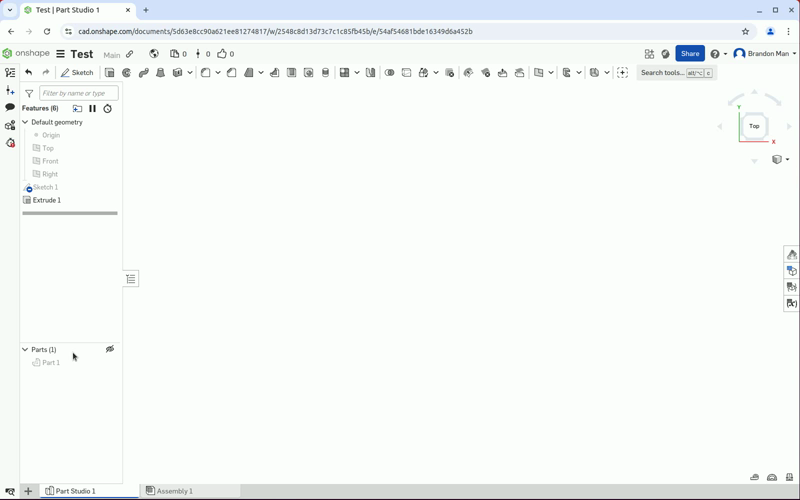
key(shift+y)
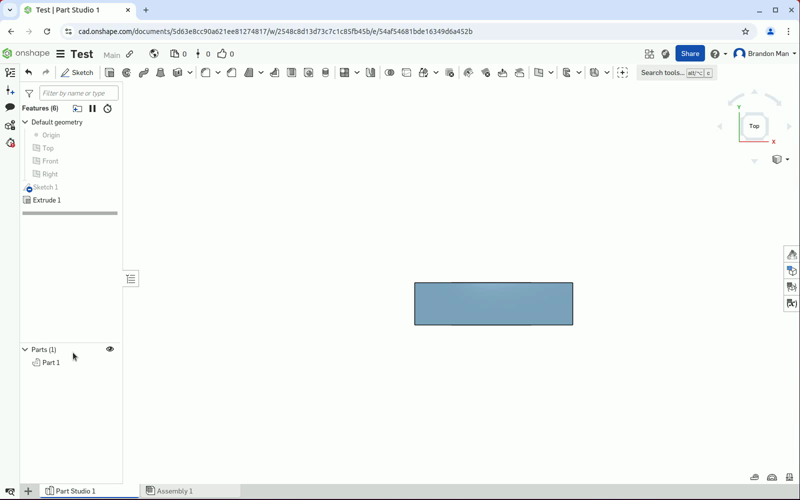
mouse_move(541, 75)
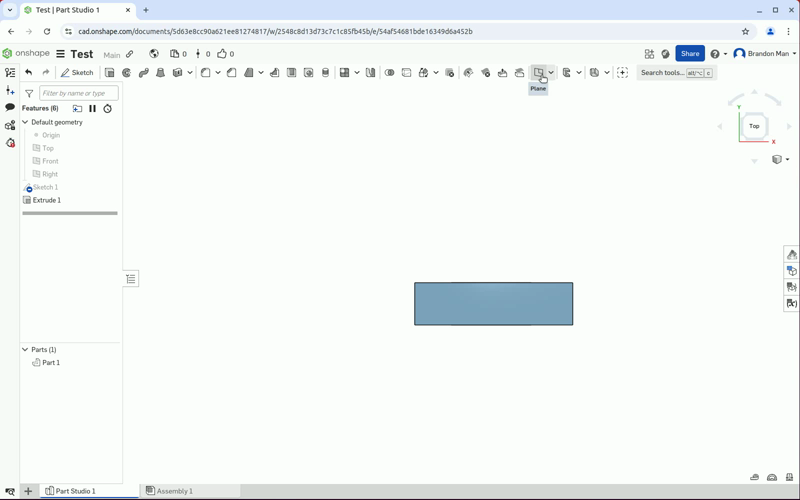
click(541, 75)
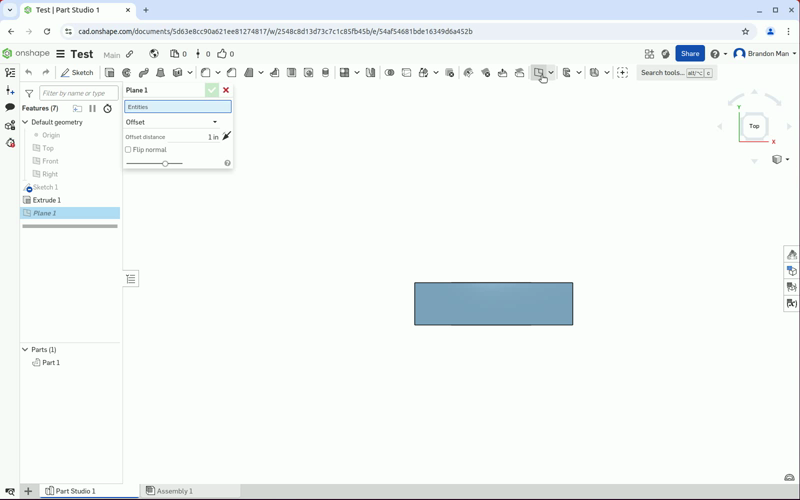
mouse_move(73, 150)
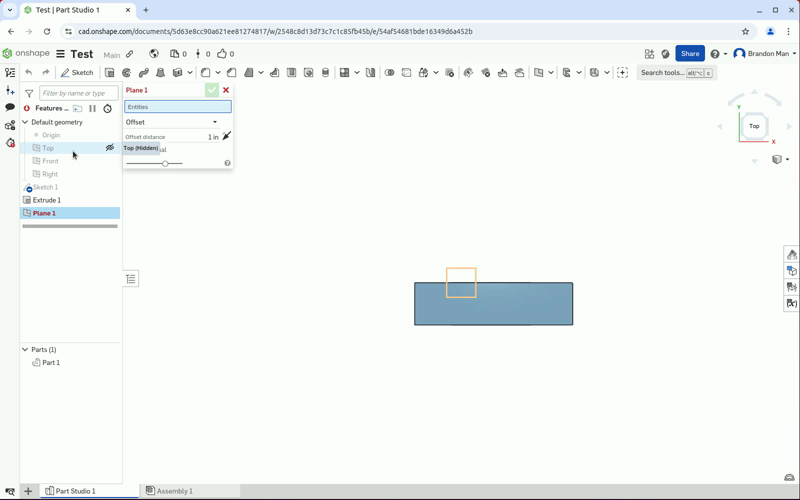
click(73, 150)
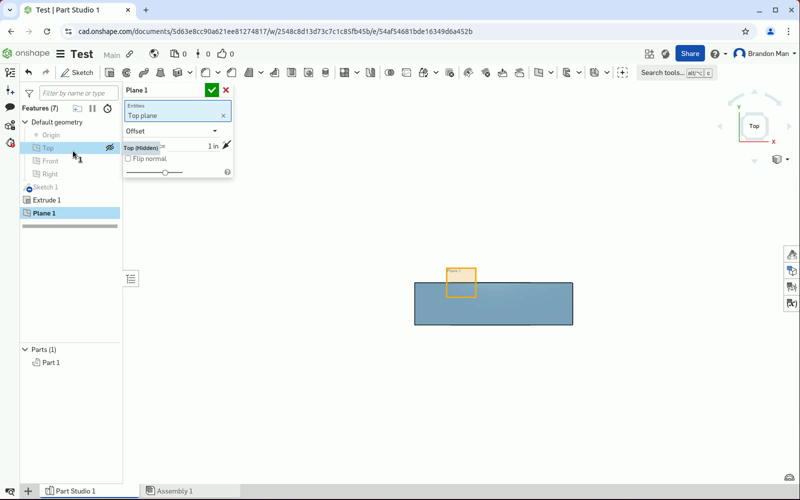
key(tab, 2)
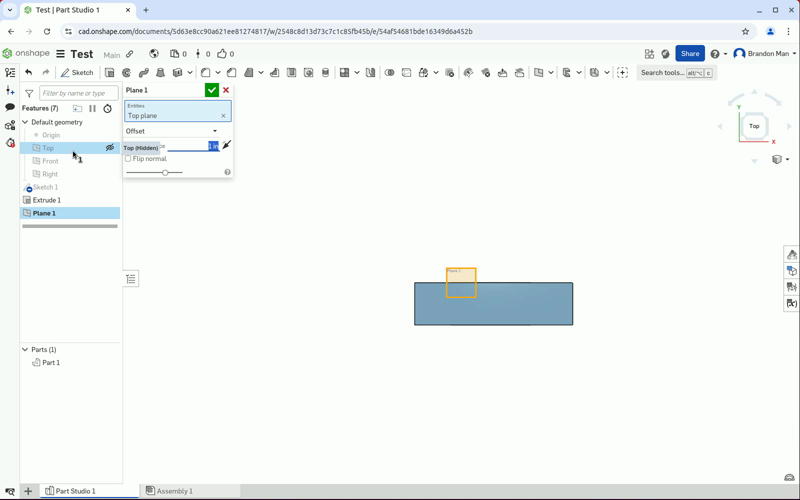
text(13.002)
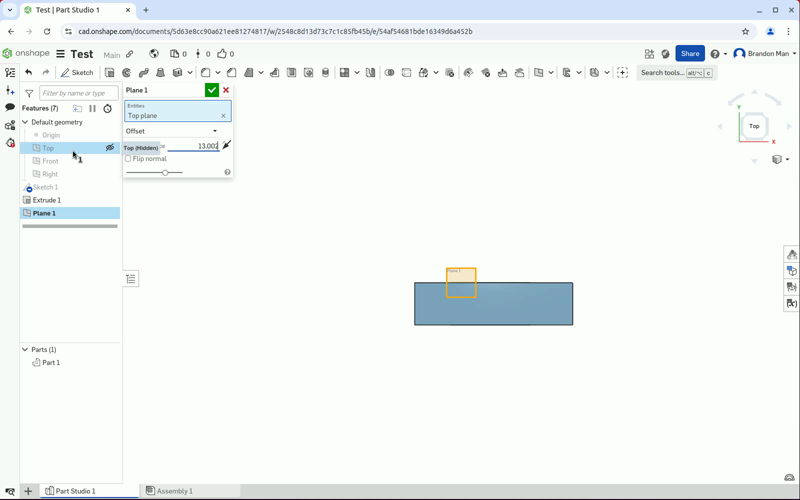
key(enter, 2)
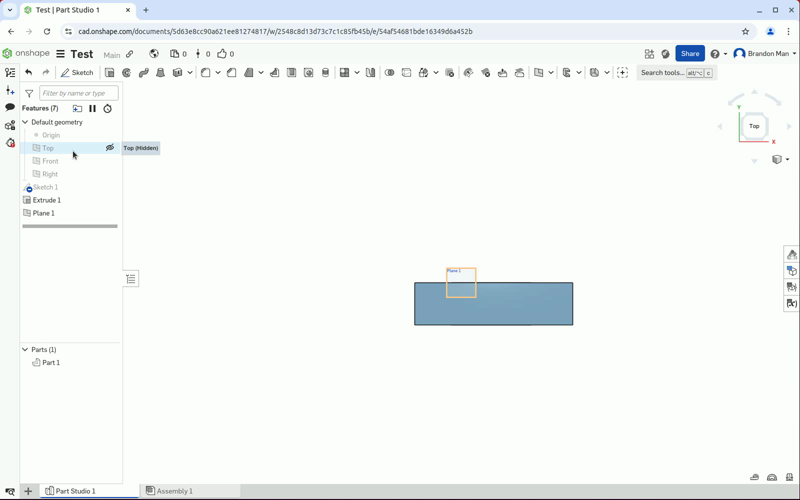
key(shift+s)
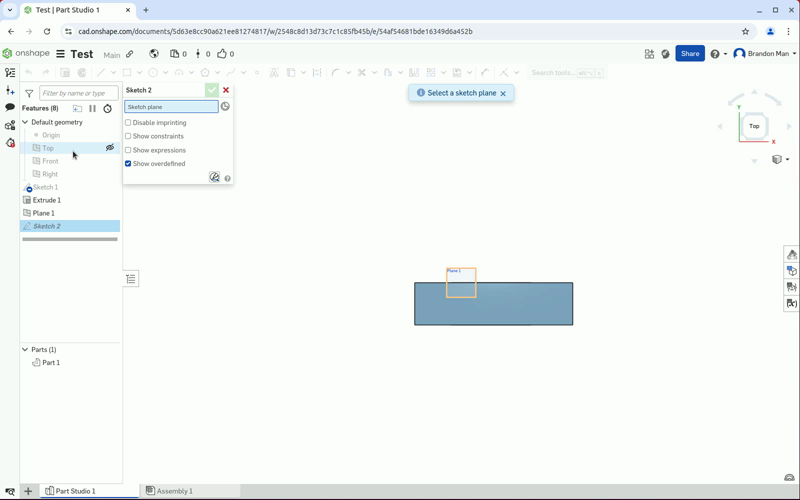
mouse_move(73, 215)
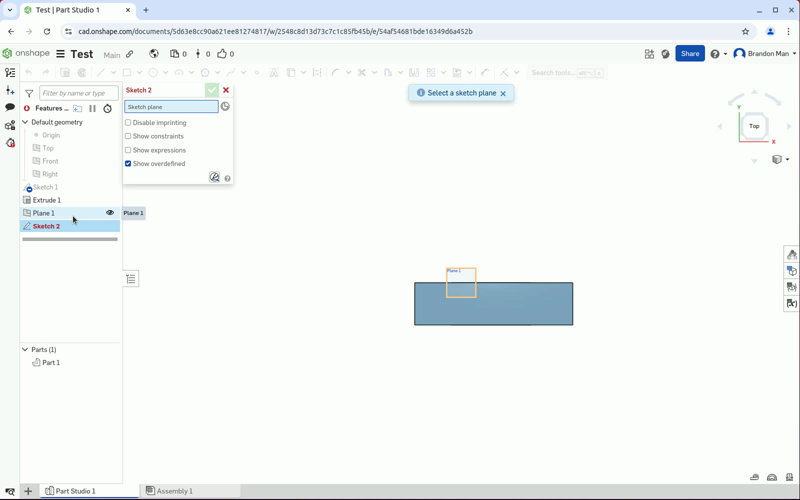
click(73, 215)
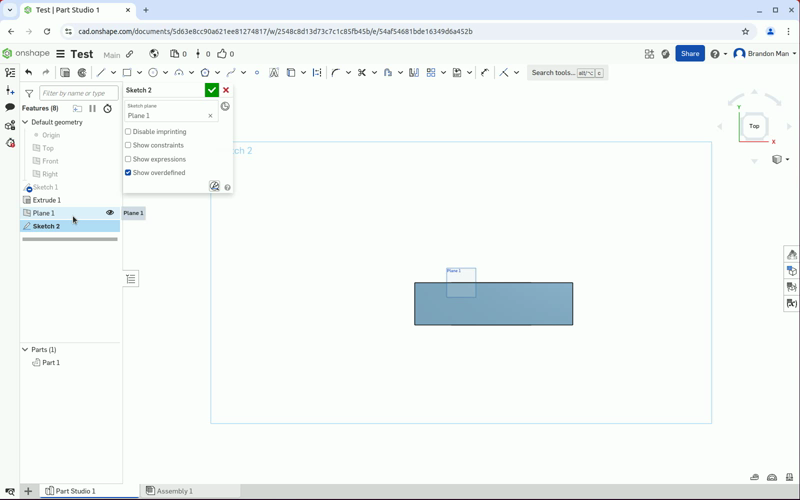
mouse_move(73, 352)
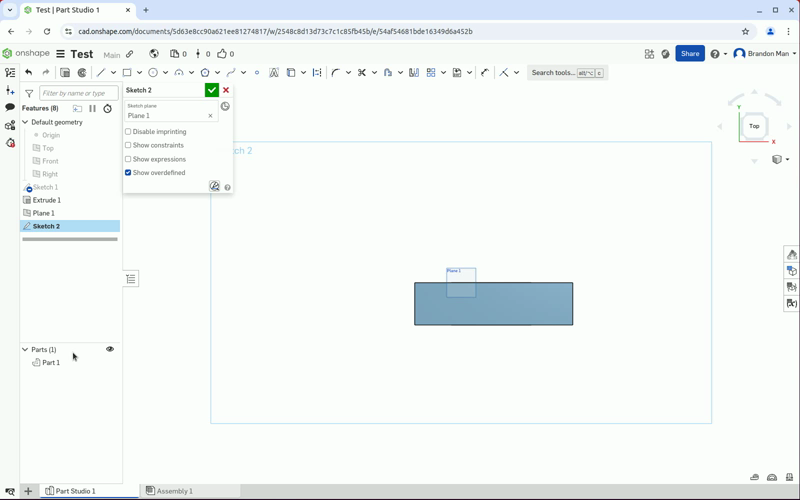
key(y)
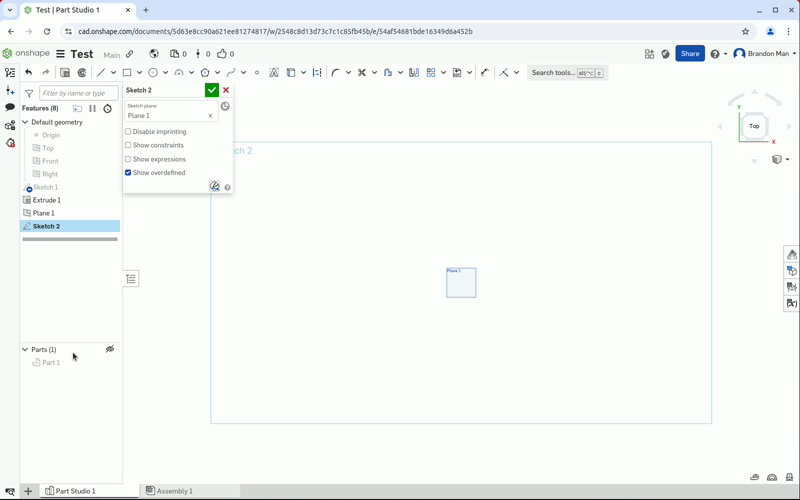
key(c)
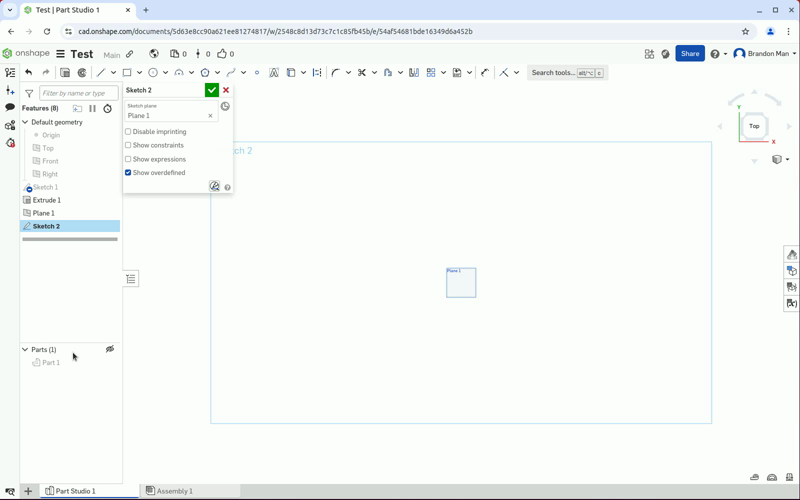
key_down(shift)
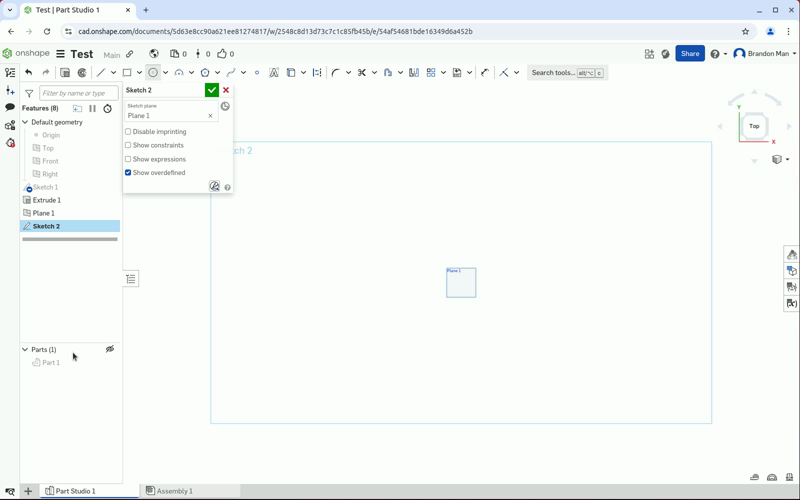
mouse_move(557, 303)
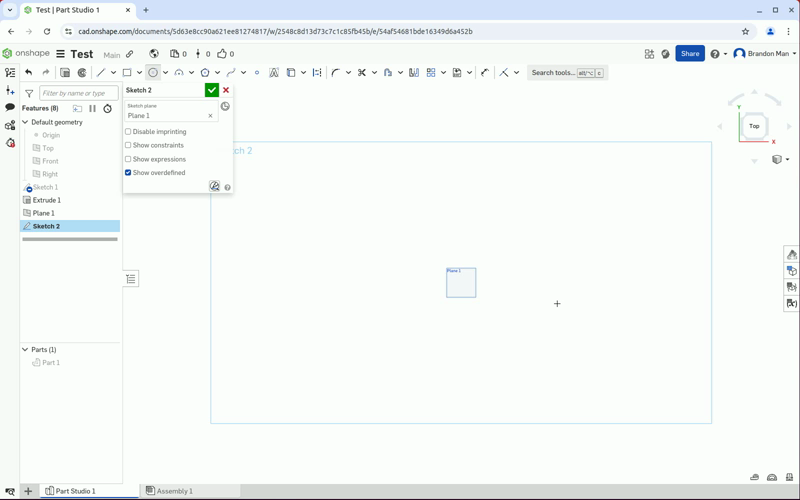
click(557, 303)
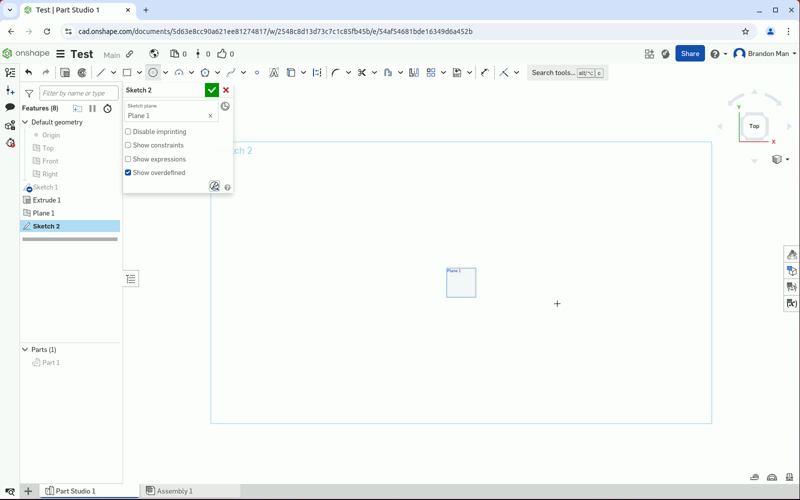
key_up(shift)
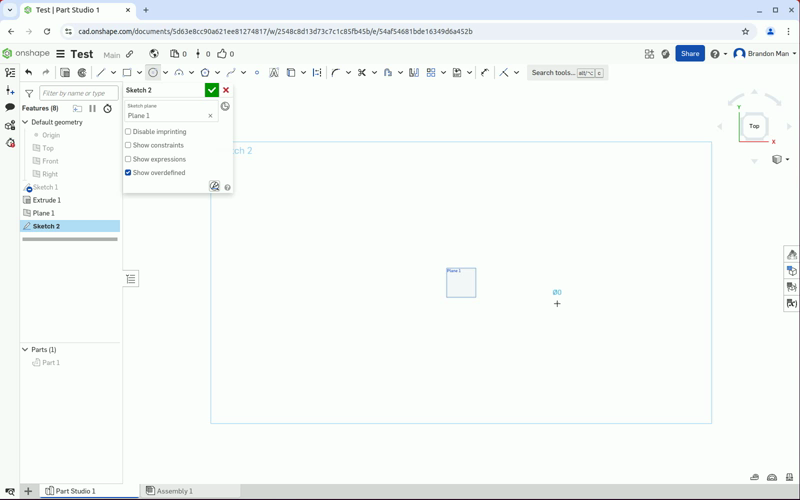
mouse_move(563, 303)
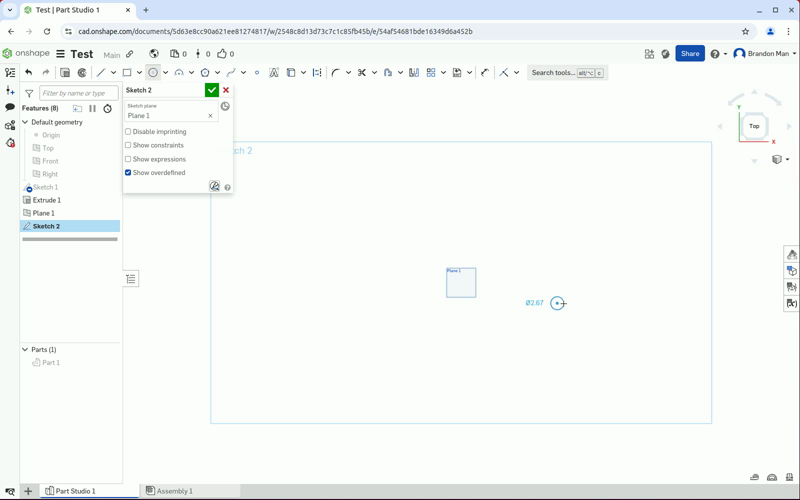
click(563, 303)
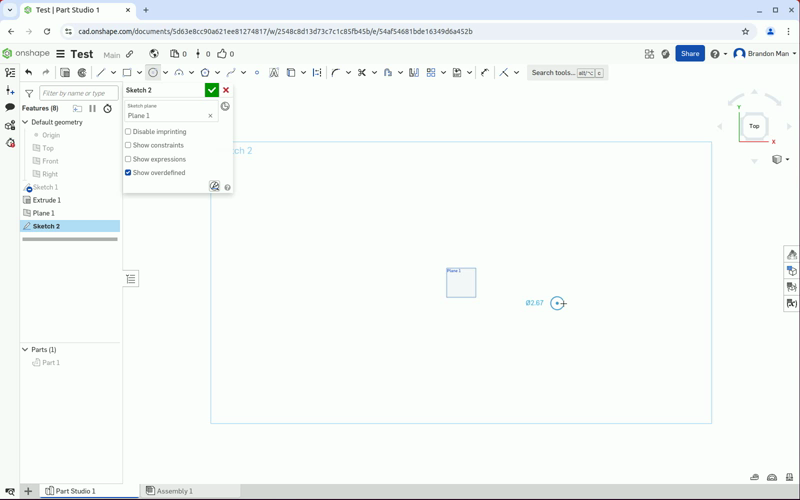
key(esc)
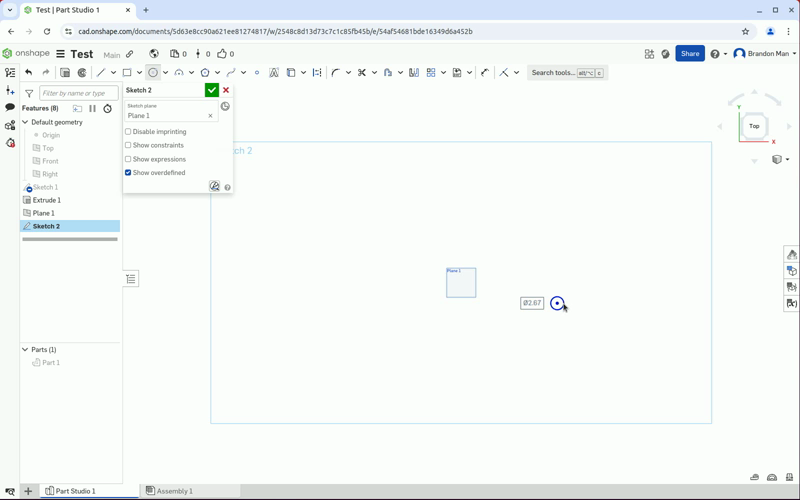
mouse_move(561, 299)
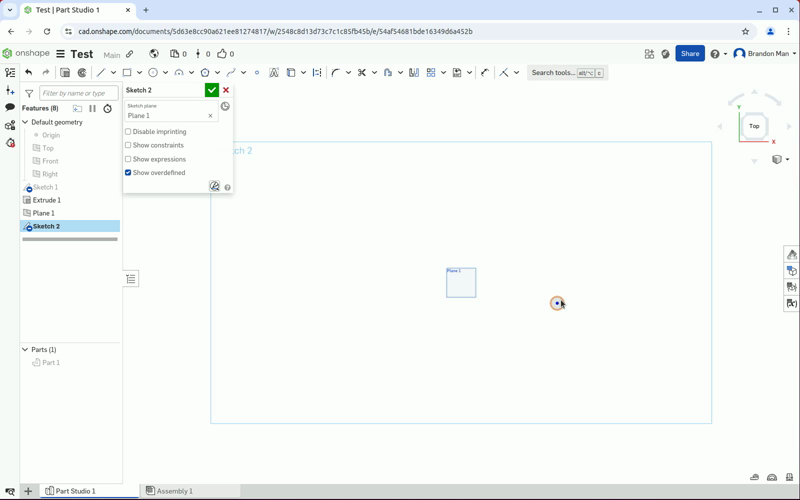
scroll(6)
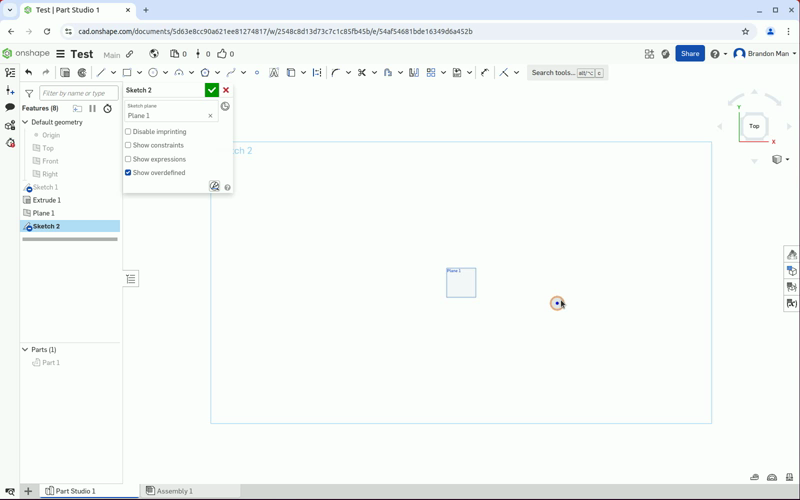
scroll(6)
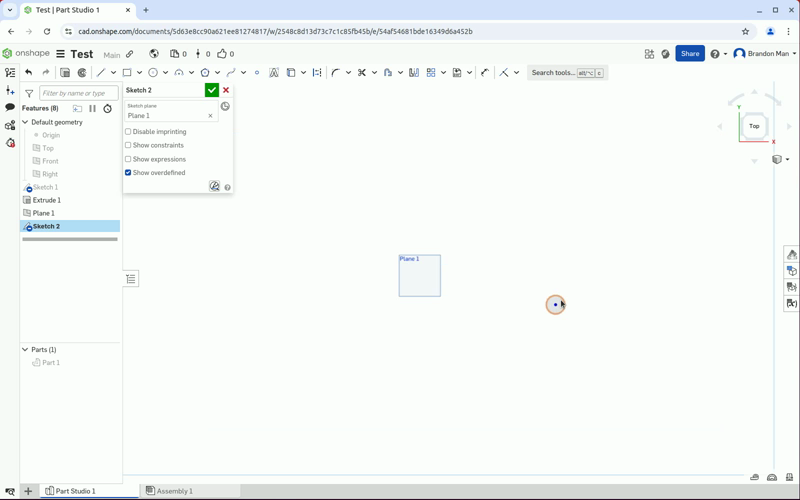
scroll(6)
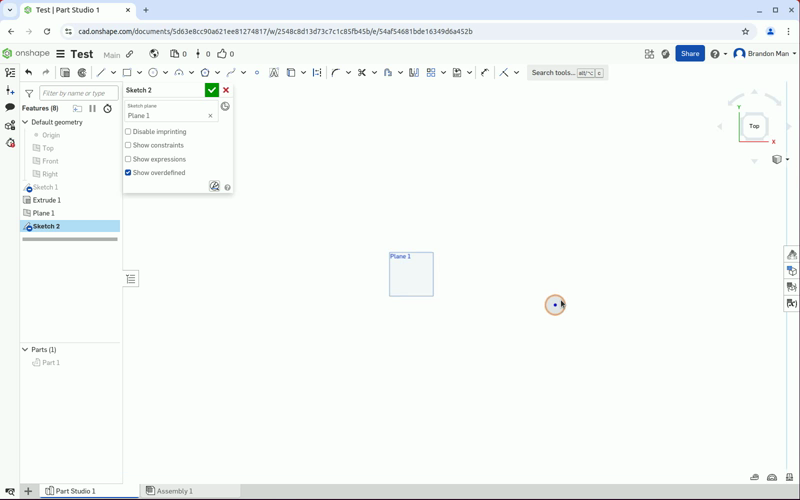
scroll(6)
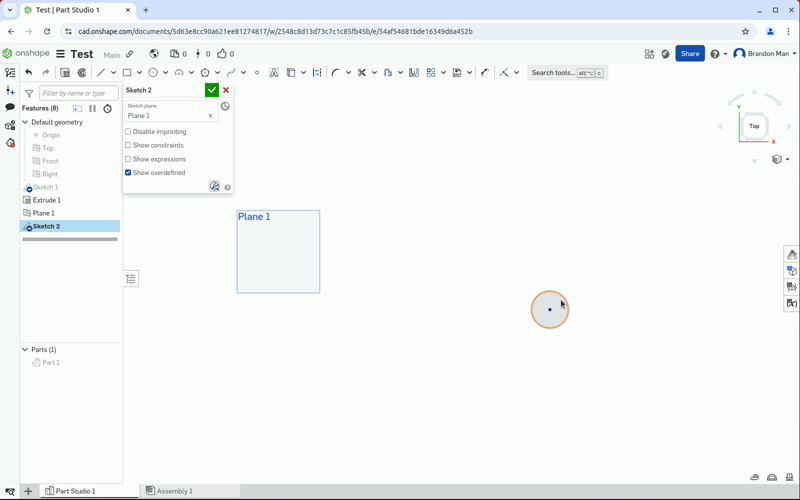
scroll(6)
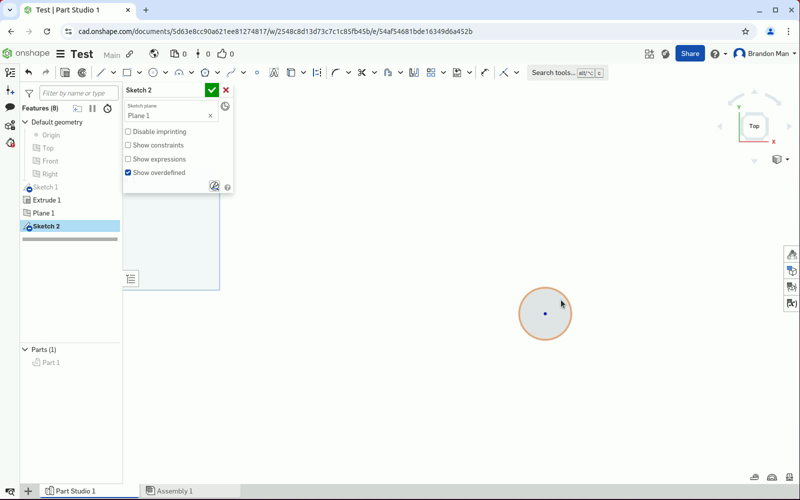
scroll(6)
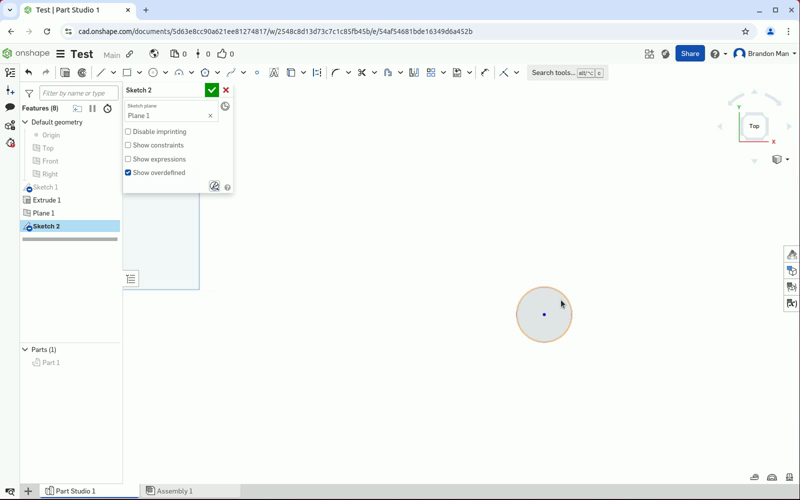
scroll(6)
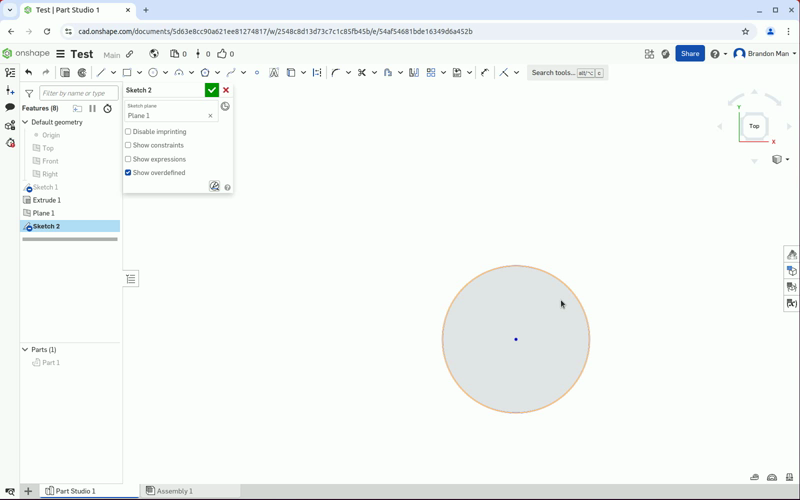
click(561, 299)
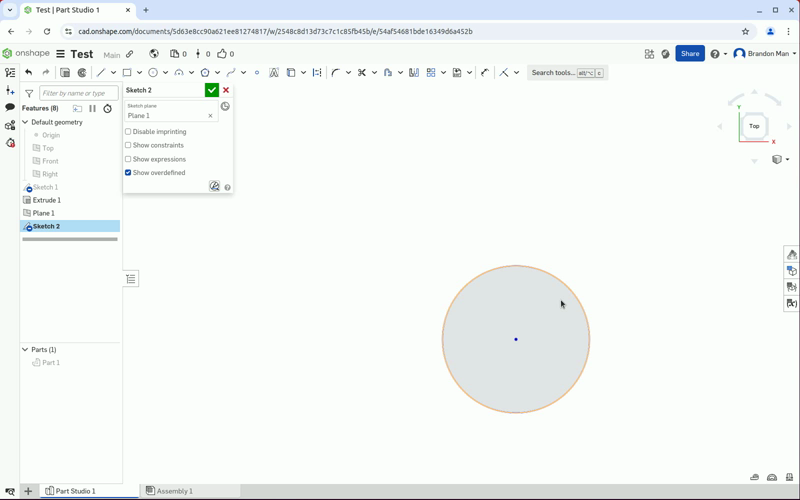
scroll(-6)
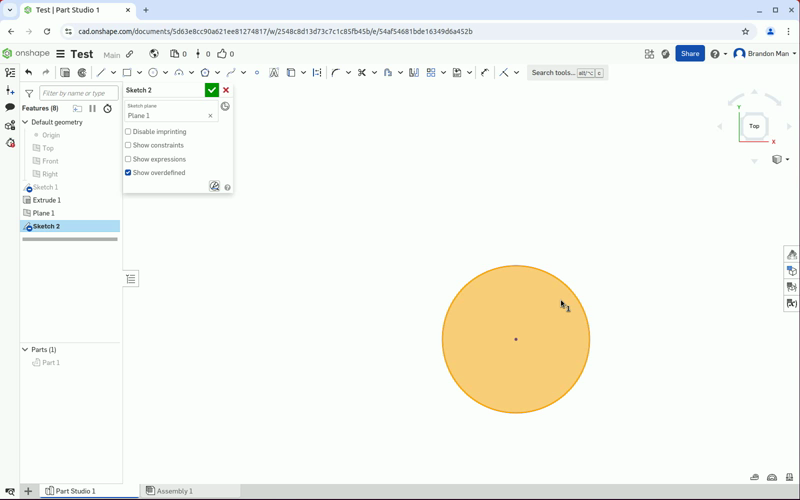
scroll(-6)
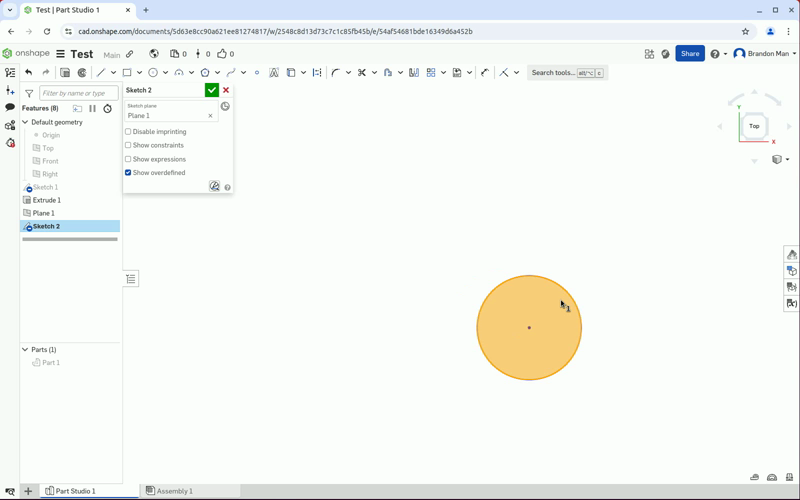
scroll(-6)
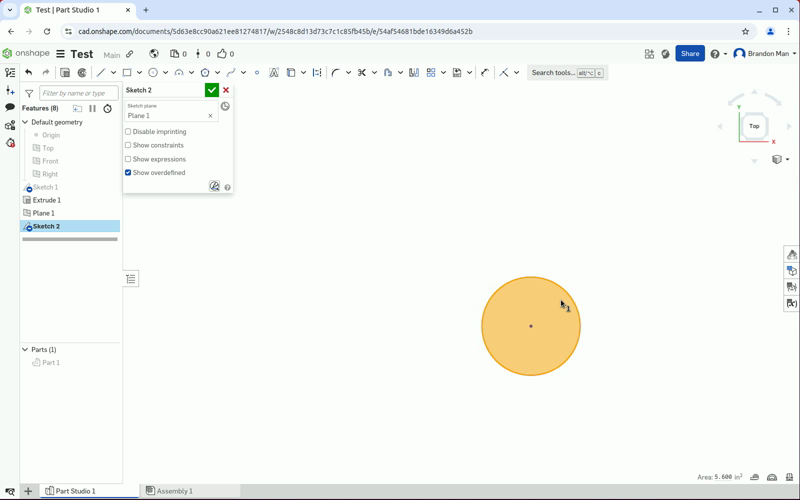
scroll(-6)
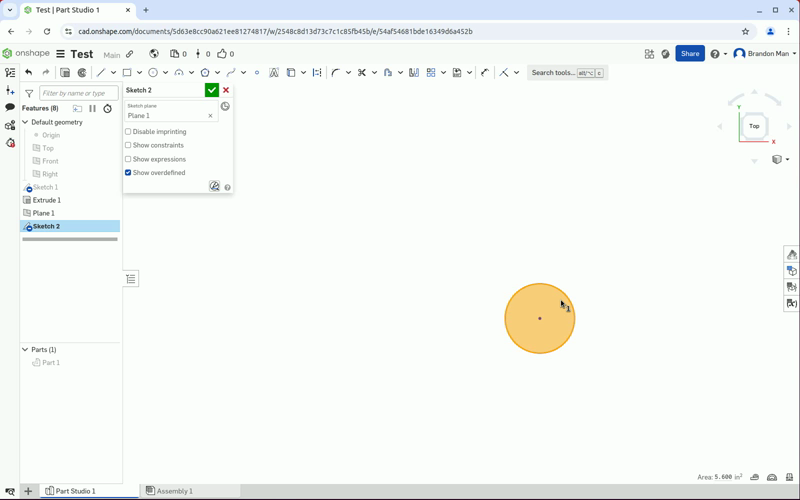
scroll(-6)
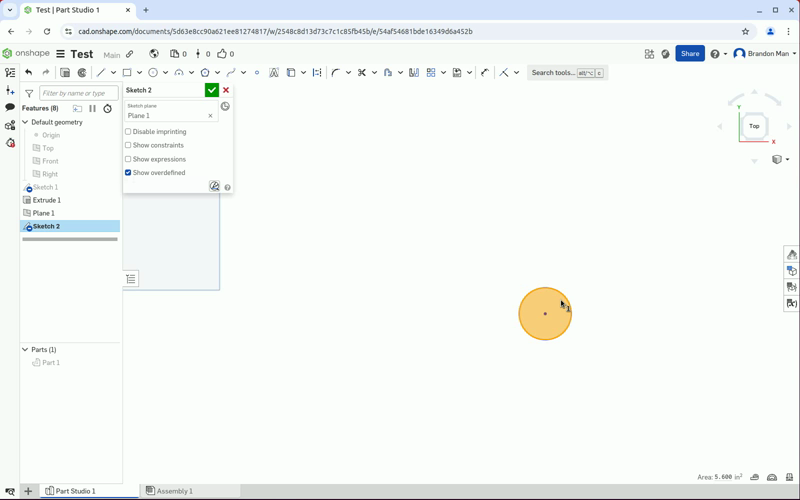
scroll(-6)
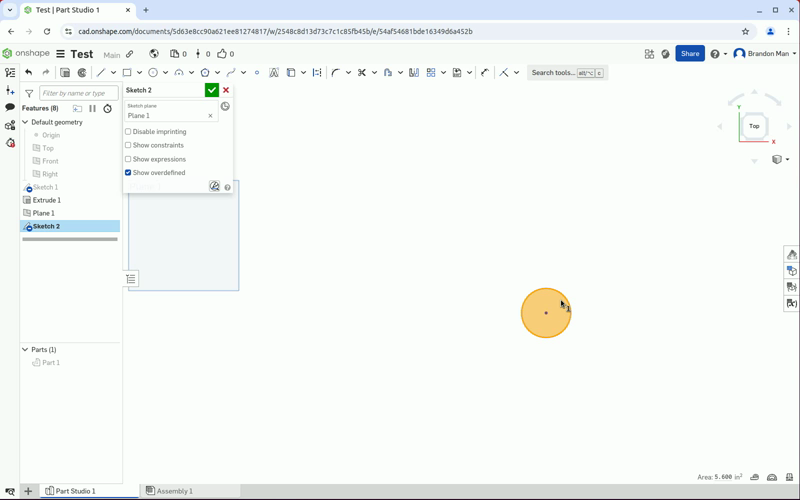
scroll(-6)
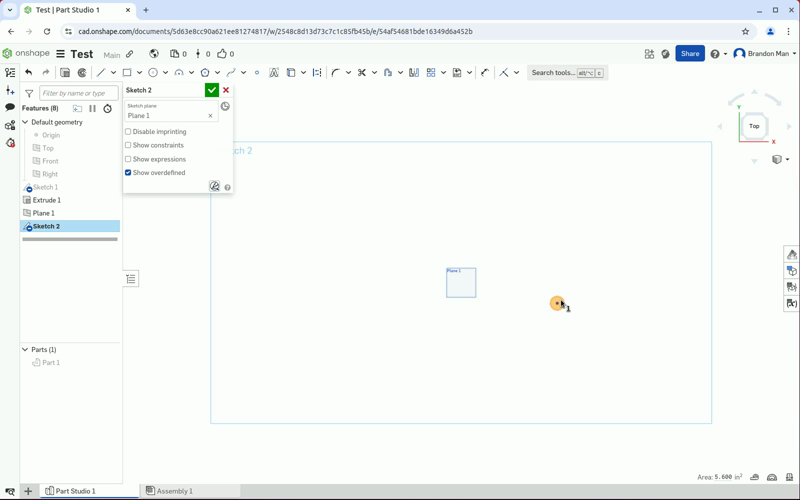
mouse_move(73, 352)
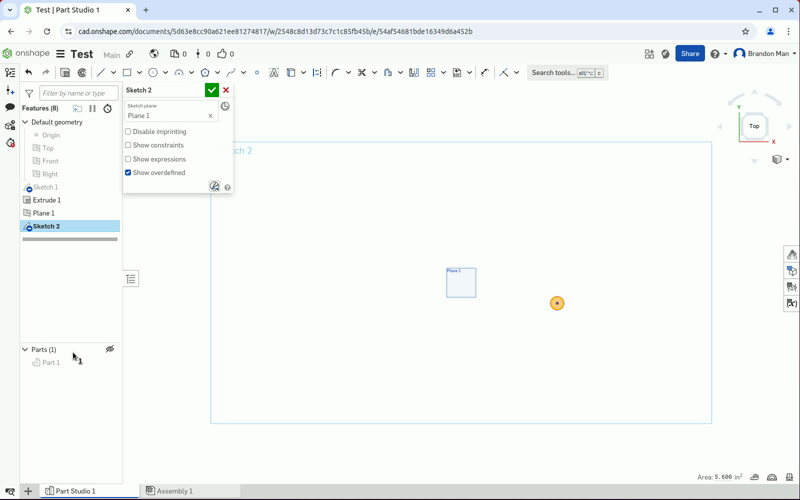
key(shift+y)
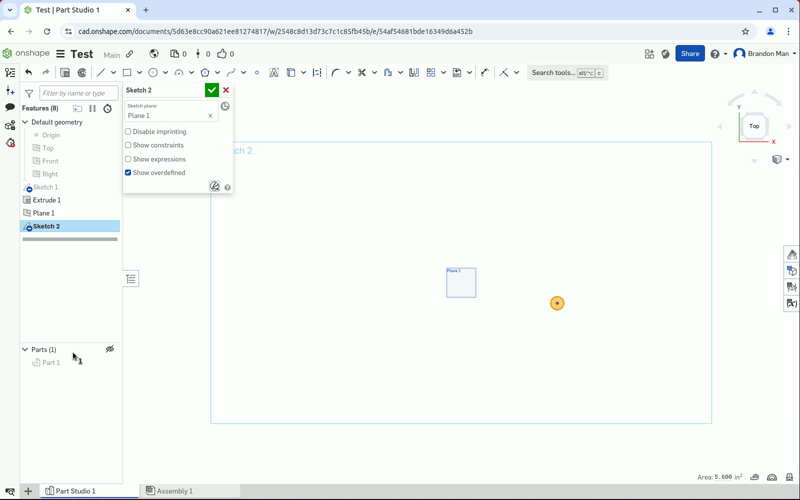
key(shift+e)
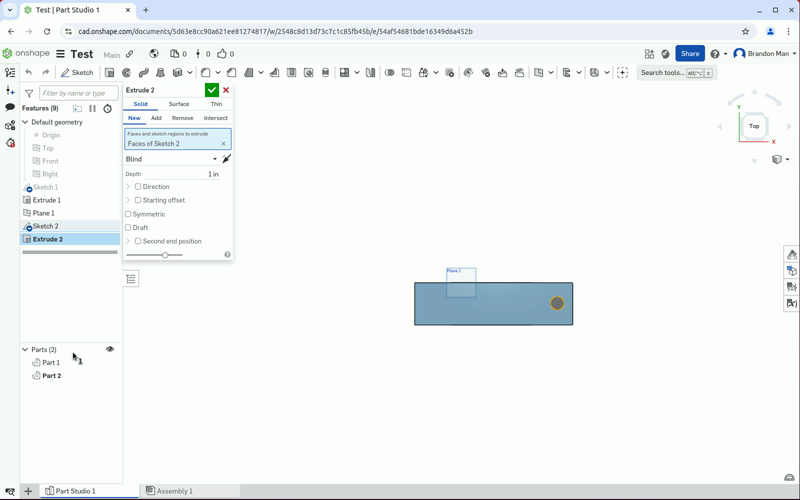
mouse_move(143, 106)
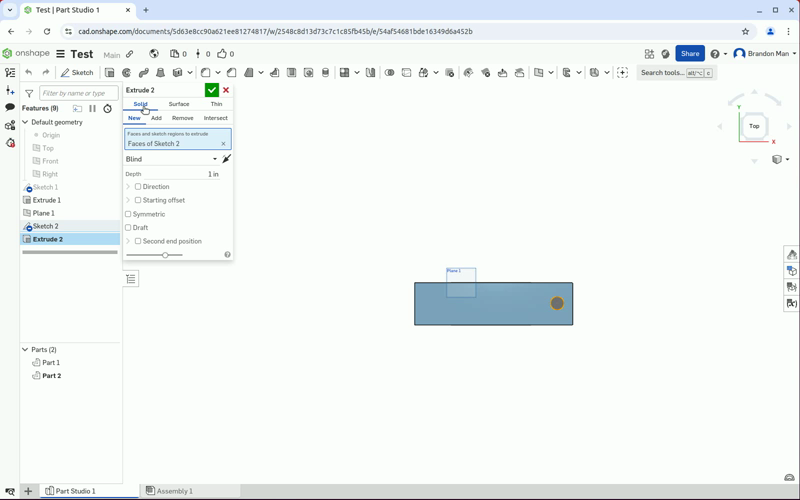
click(143, 106)
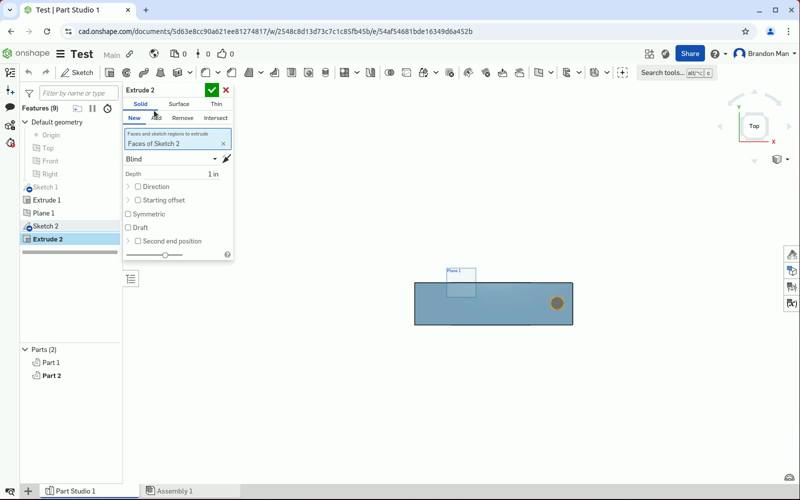
mouse_move(186, 120)
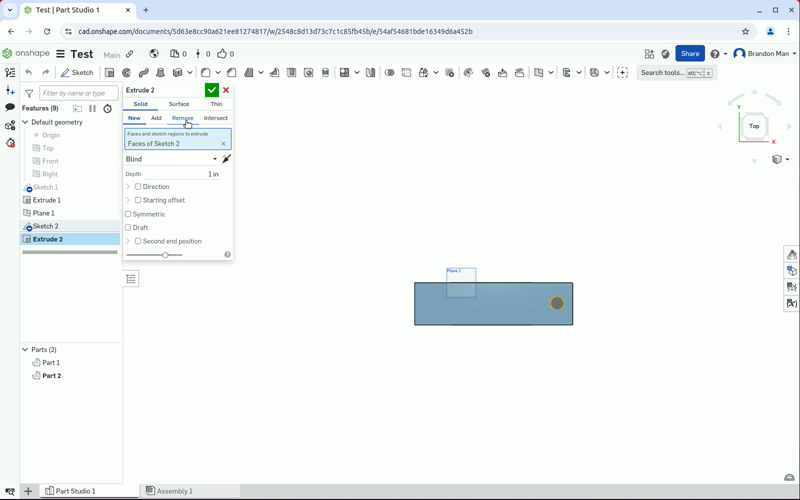
click(186, 120)
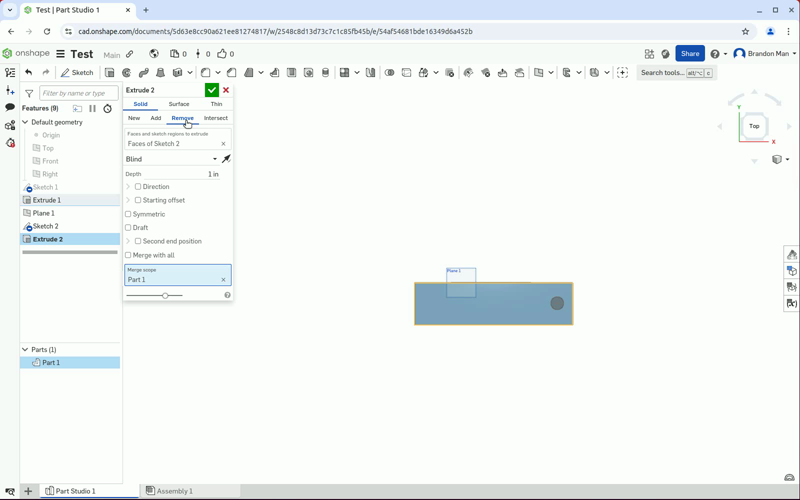
key(tab, 4)
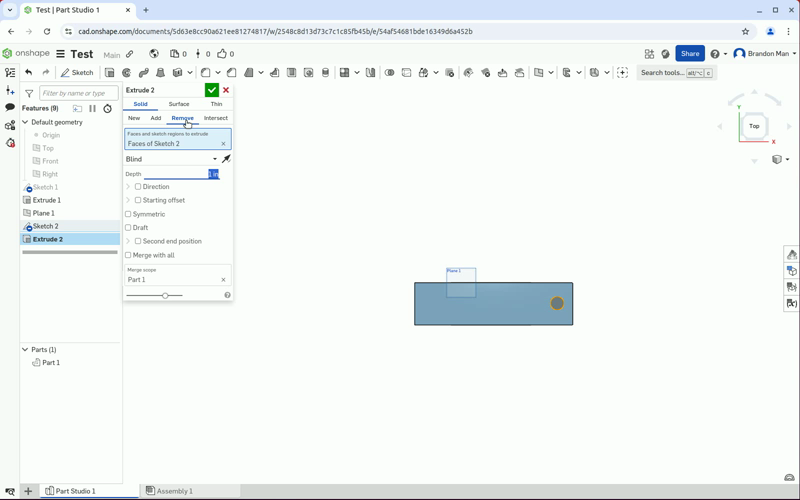
text(-2.407)
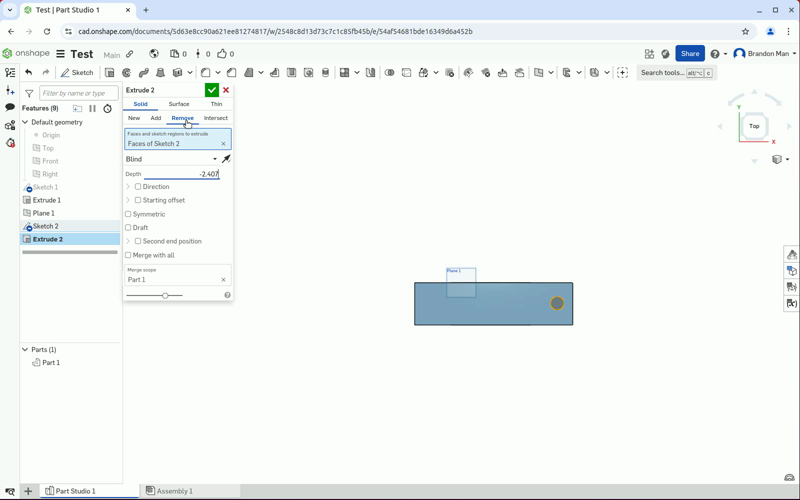
key(tab, 6)
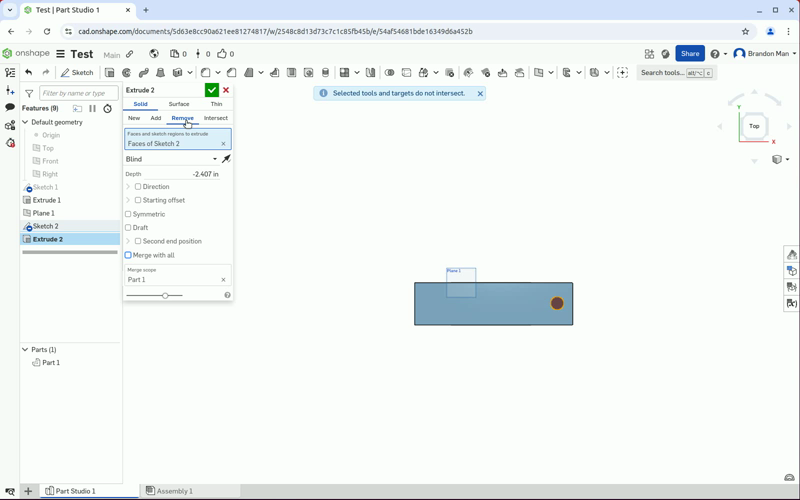
key(space)
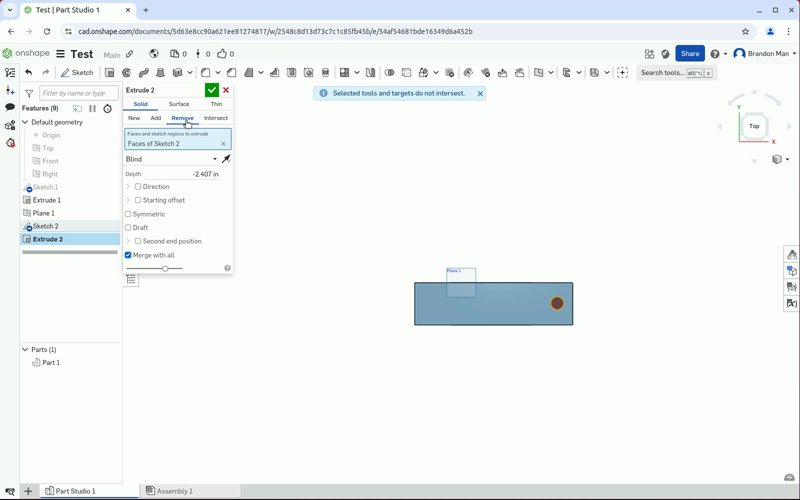
key(enter)
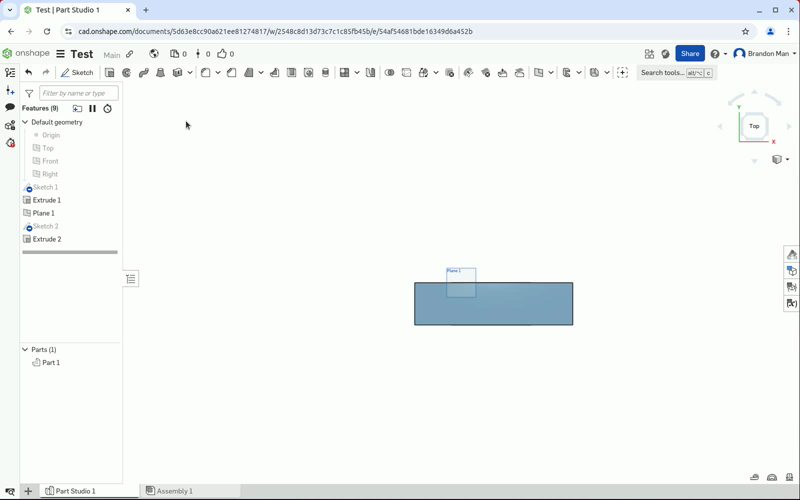
key(shift+h)
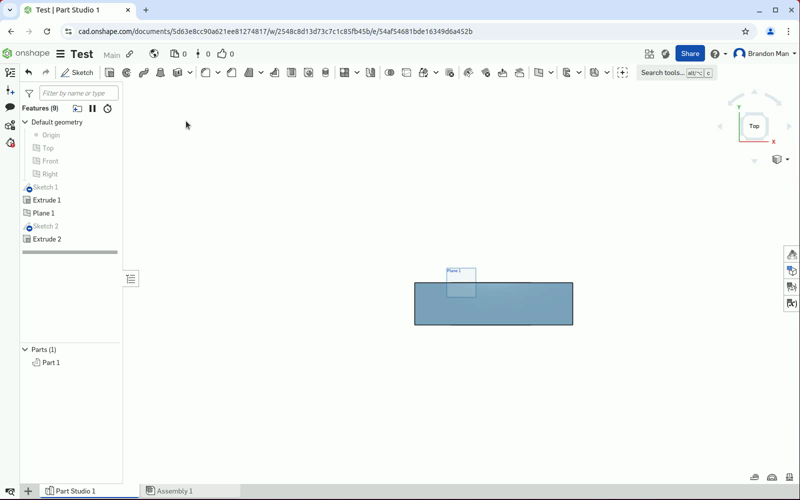
key(shift+h)
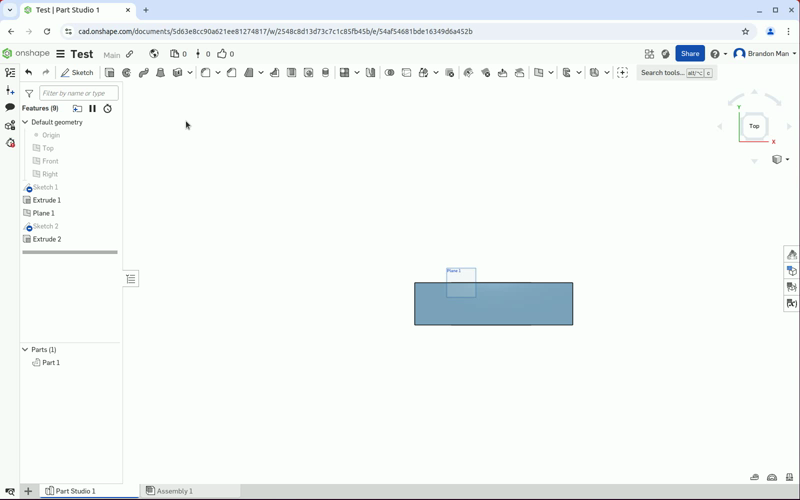
mouse_move(73, 189)
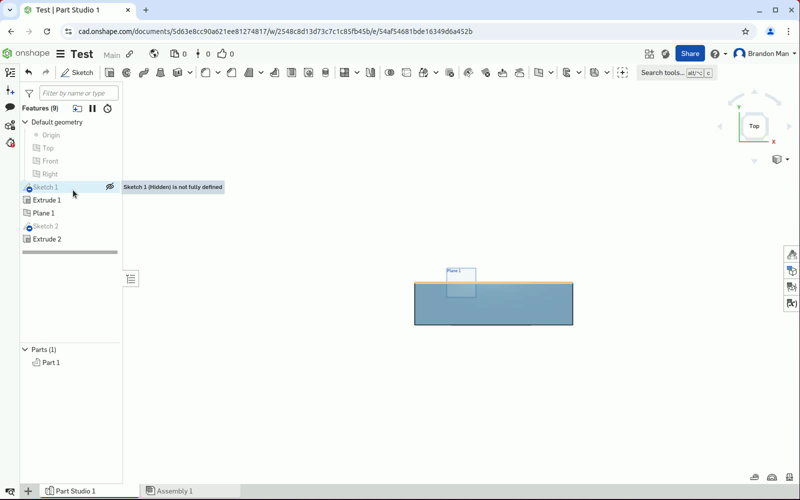
click(73, 189)
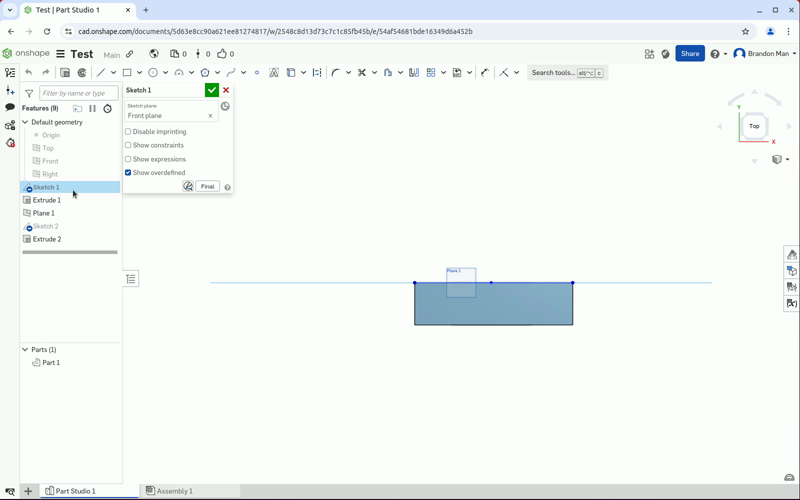
mouse_move(229, 92)
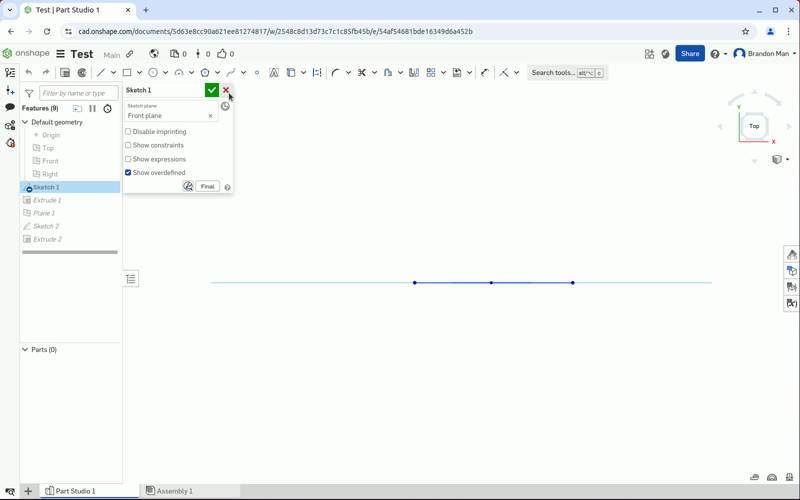
click(229, 92)
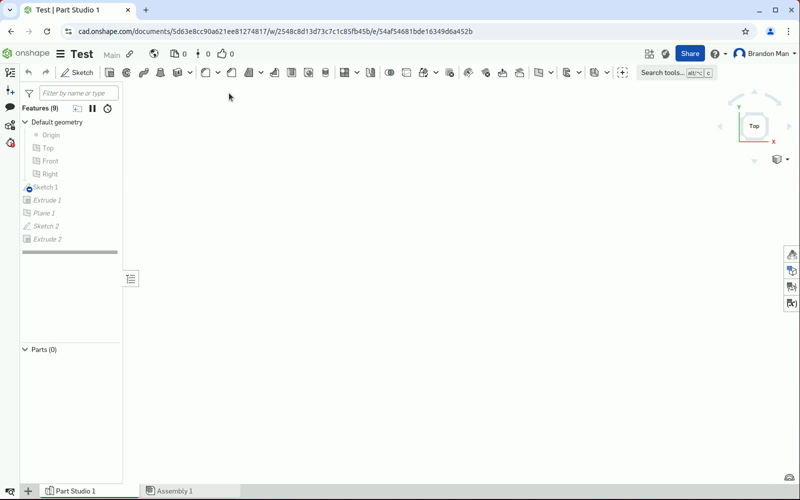
key(shift+s)
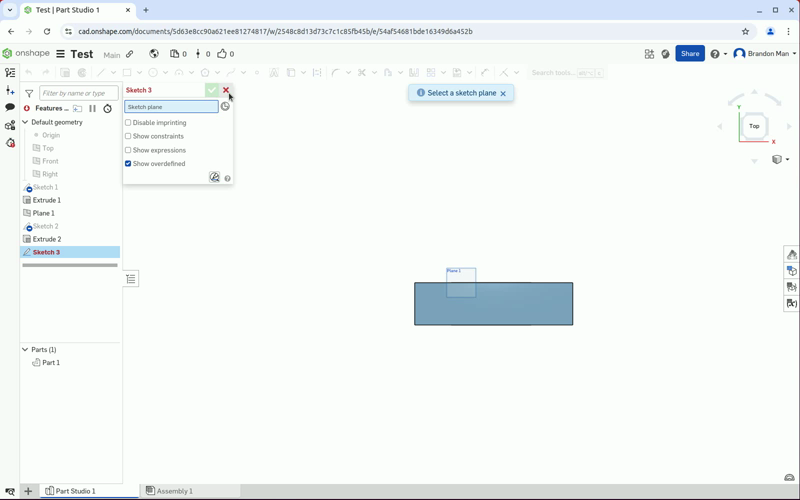
mouse_move(73, 215)
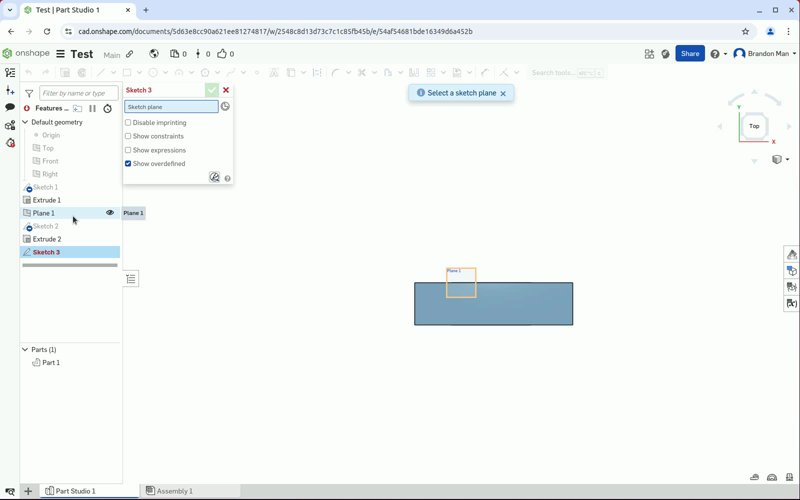
click(73, 215)
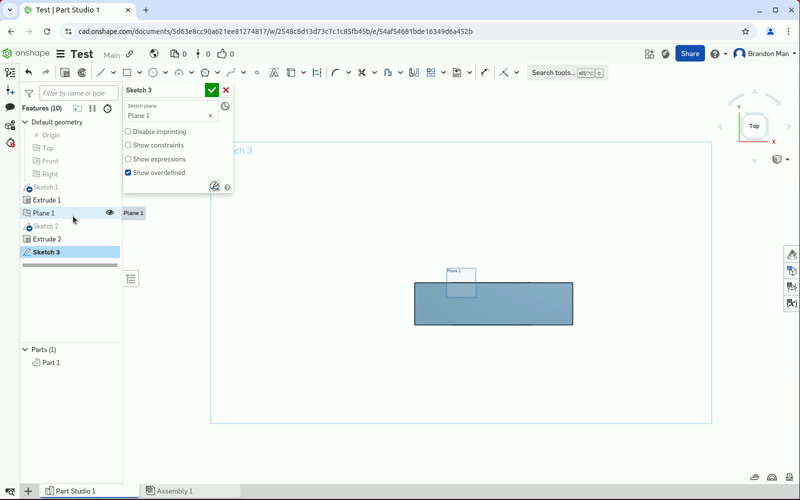
mouse_move(73, 352)
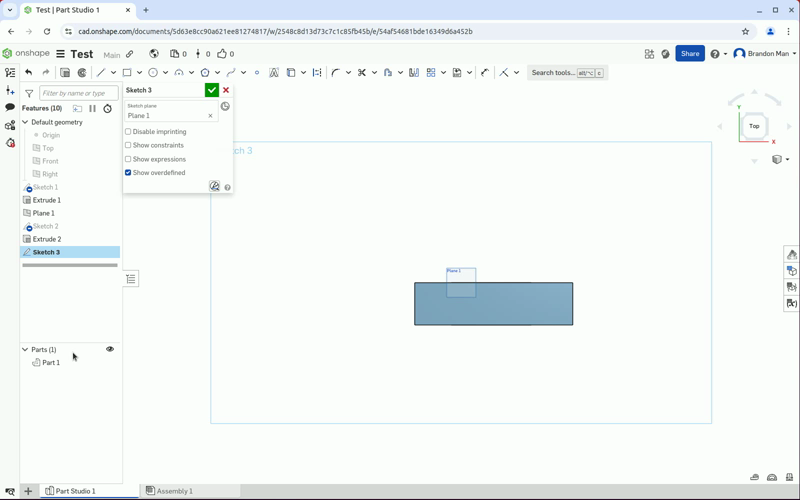
key(y)
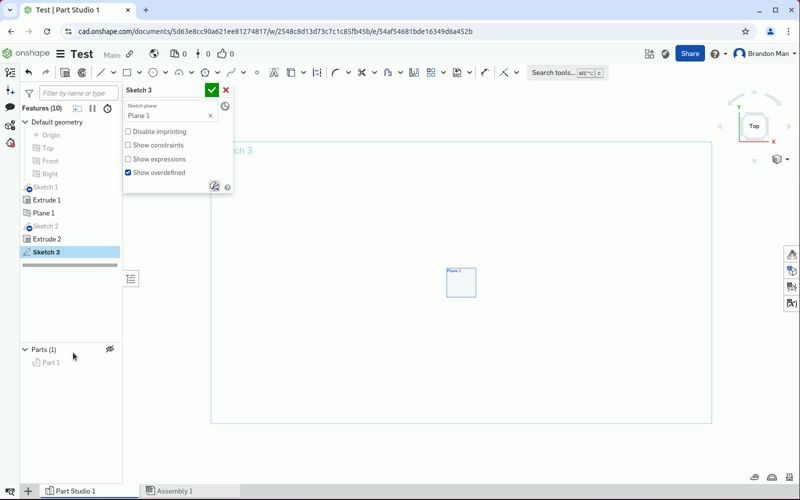
key(c)
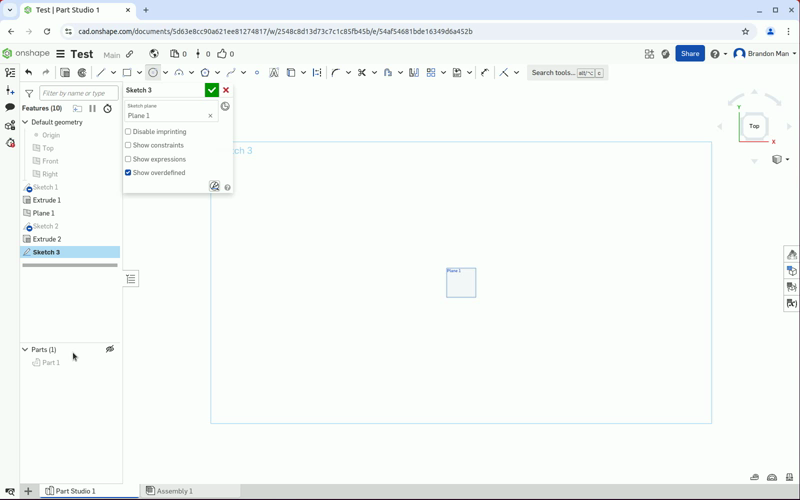
key_down(shift)
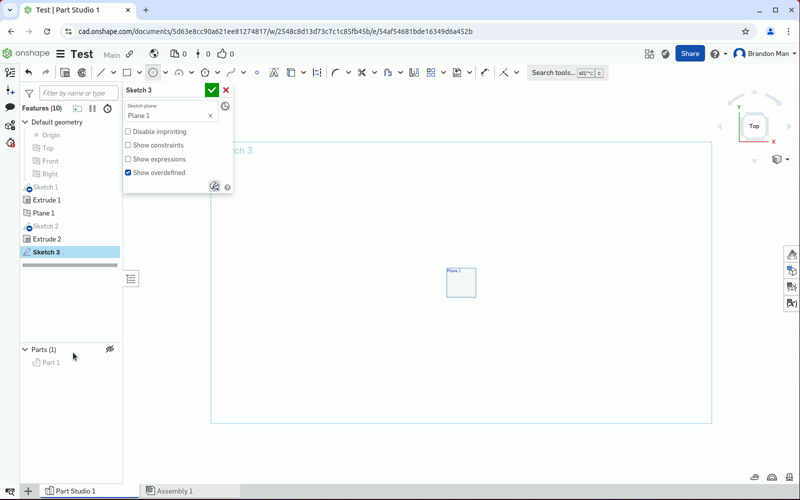
mouse_move(431, 304)
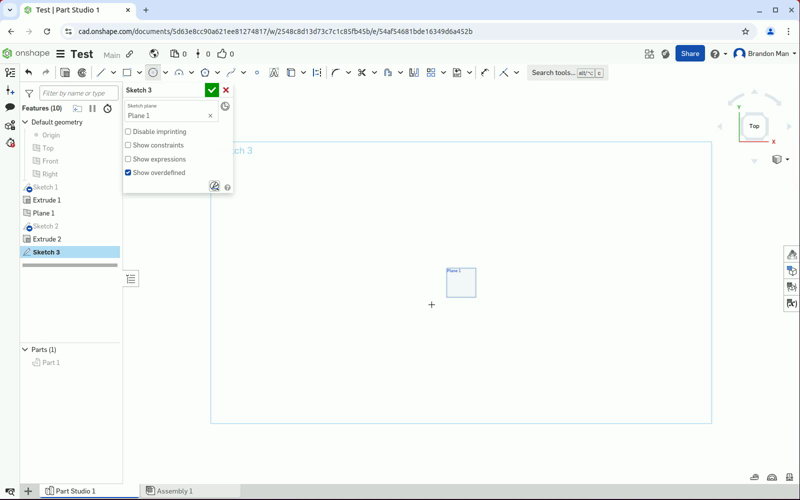
click(431, 304)
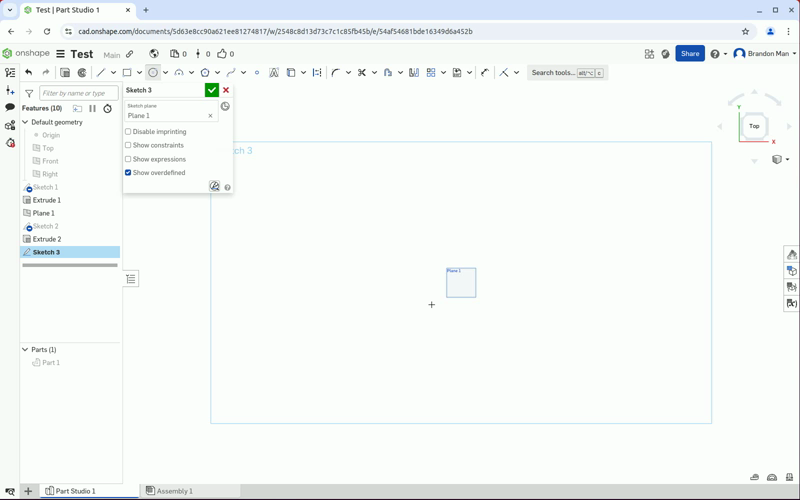
key_up(shift)
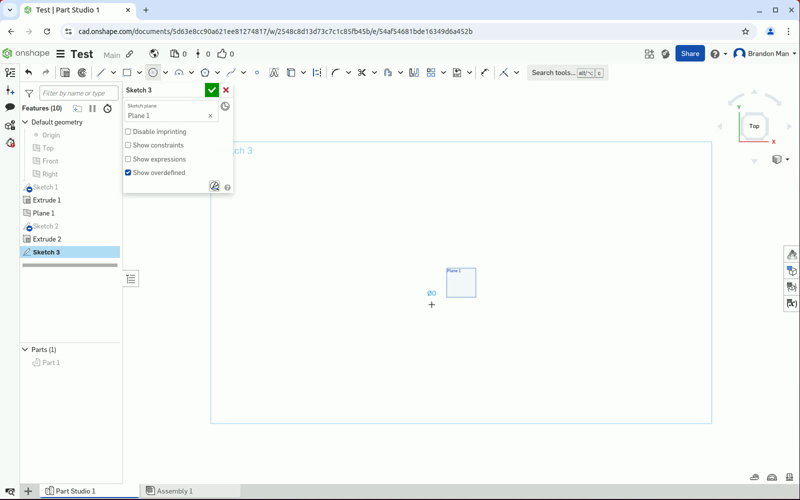
mouse_move(441, 304)
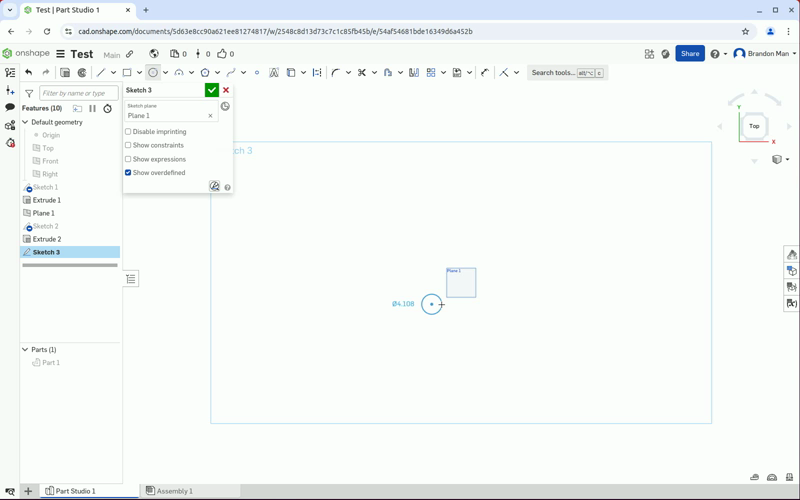
click(441, 304)
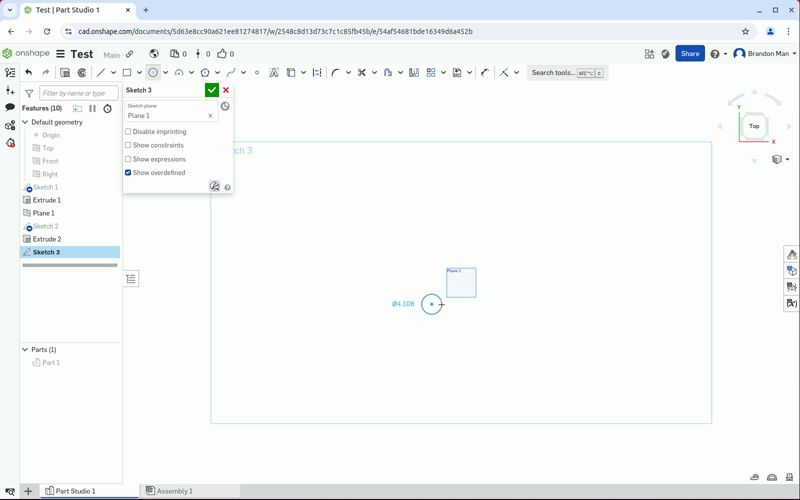
key(esc)
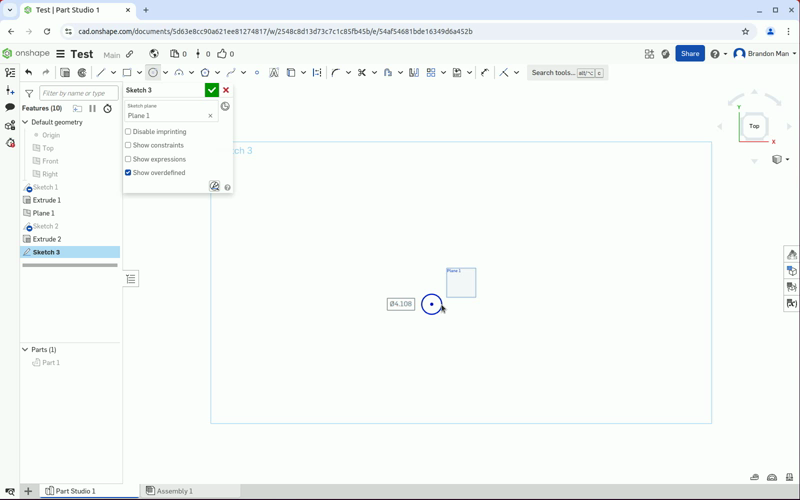
mouse_move(425, 306)
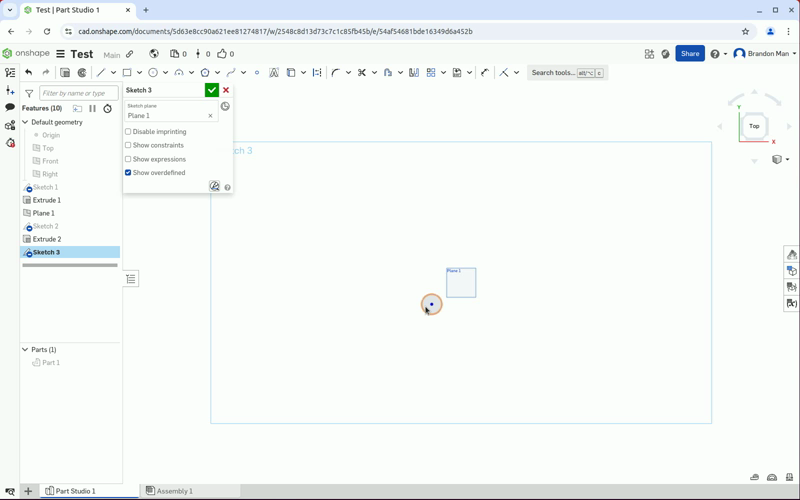
scroll(6)
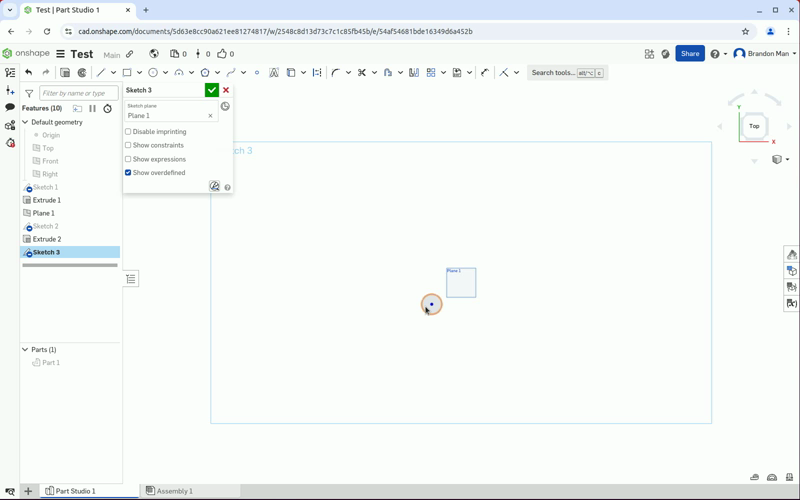
scroll(6)
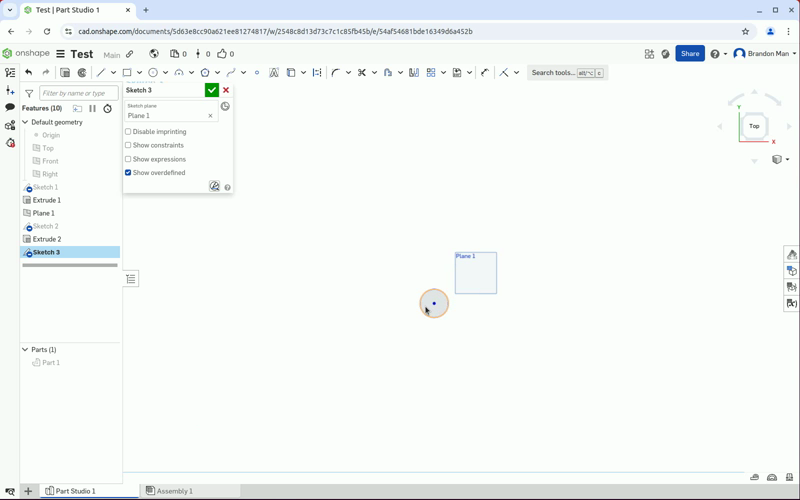
scroll(6)
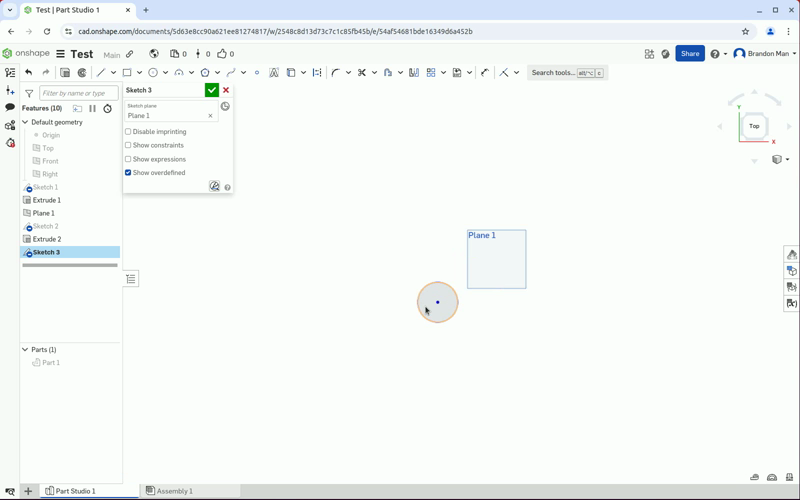
scroll(6)
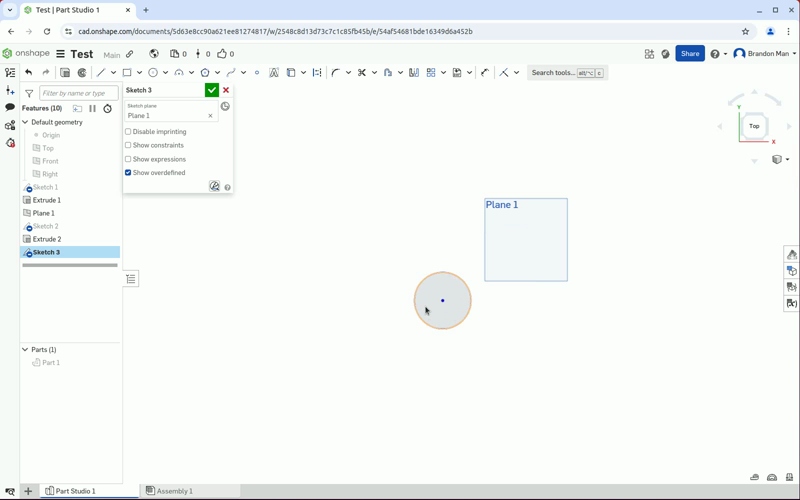
scroll(6)
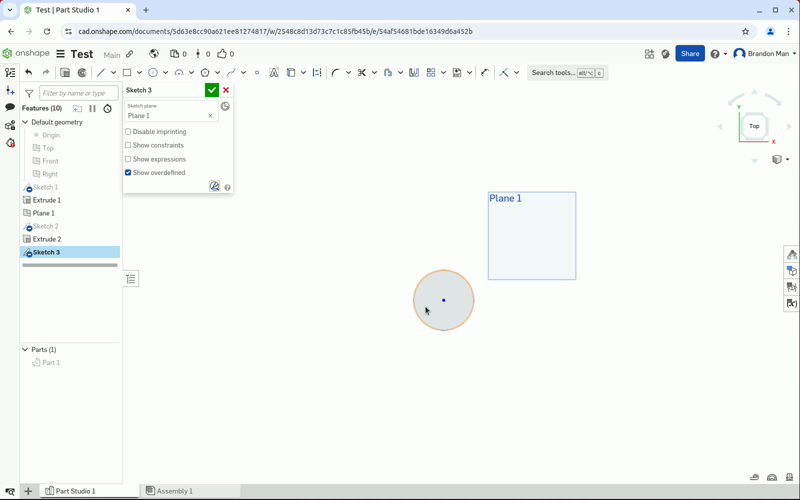
scroll(6)
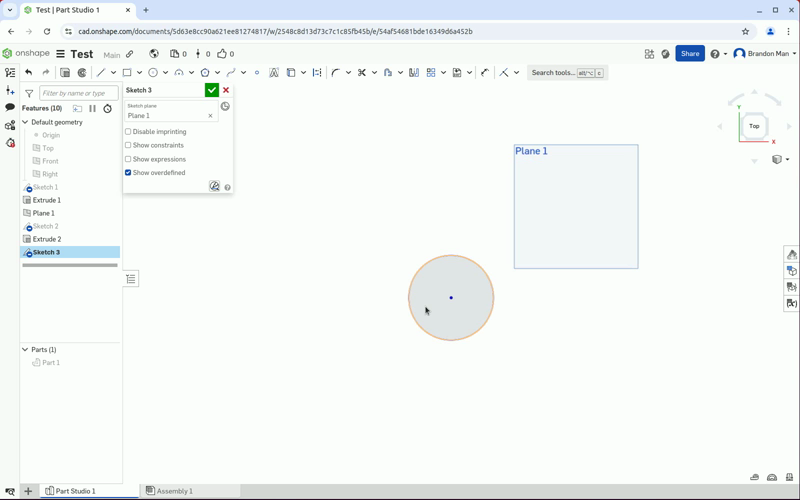
scroll(6)
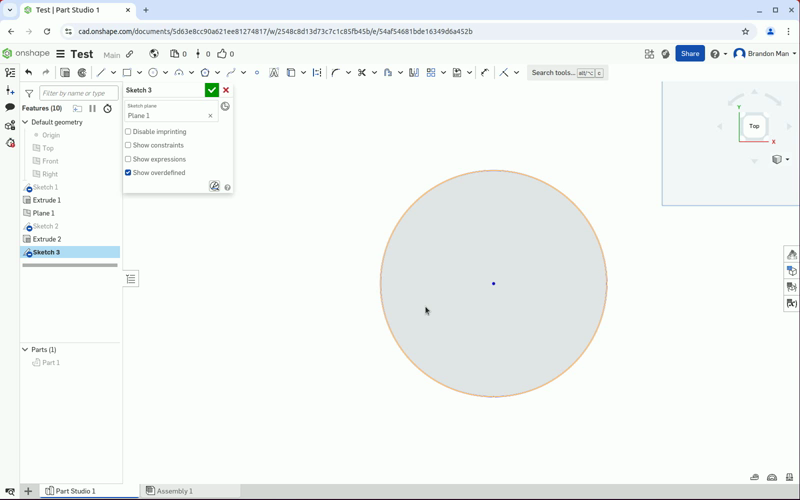
click(425, 306)
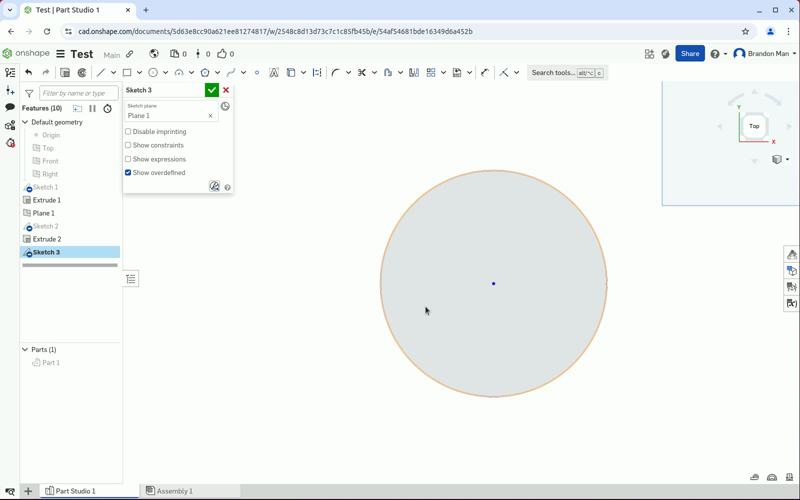
scroll(-6)
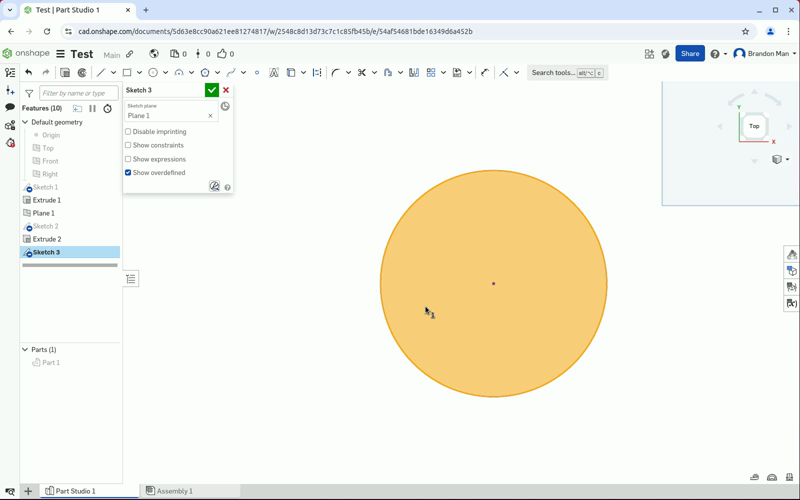
scroll(-6)
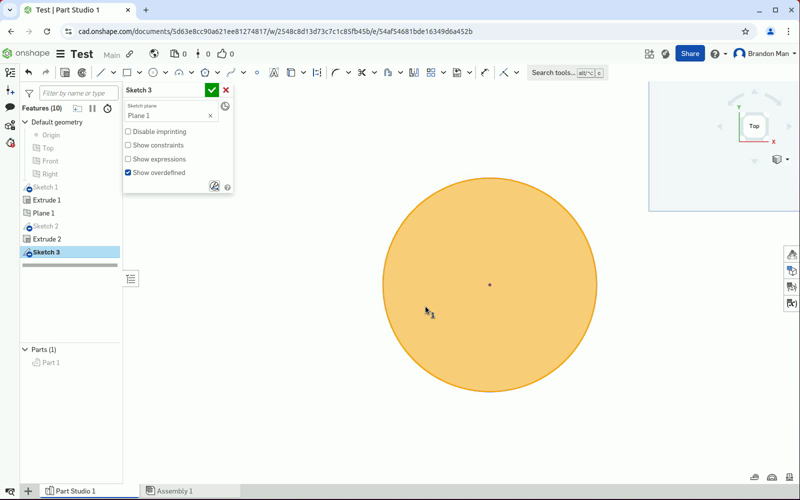
scroll(-6)
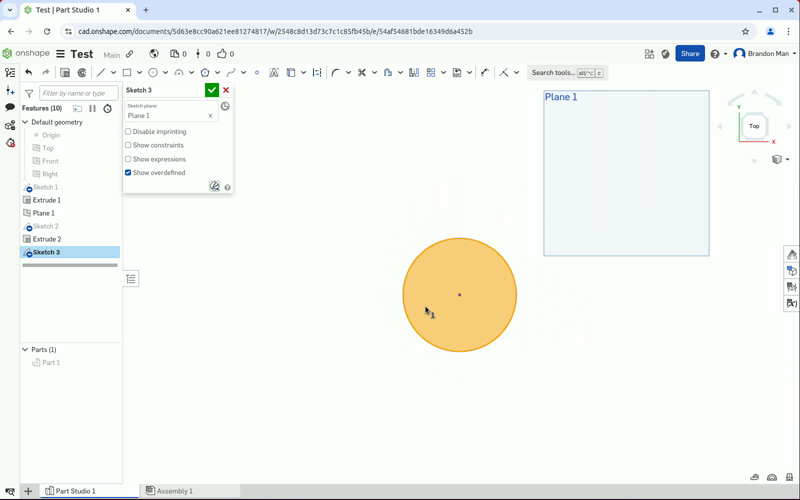
scroll(-6)
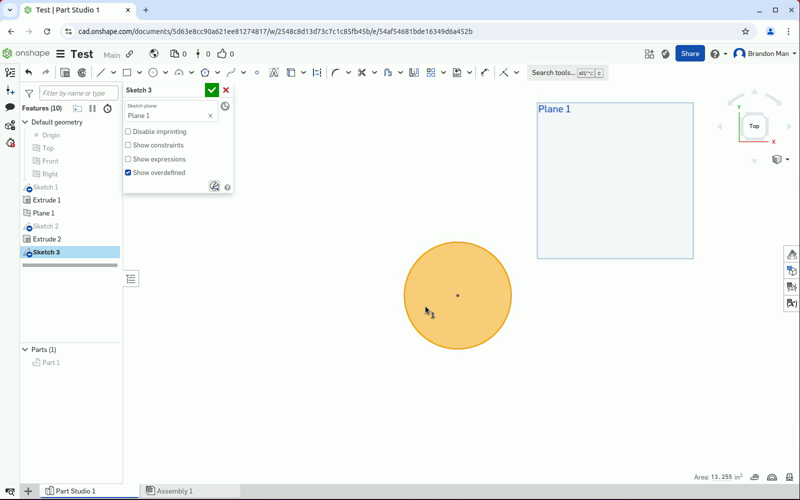
scroll(-6)
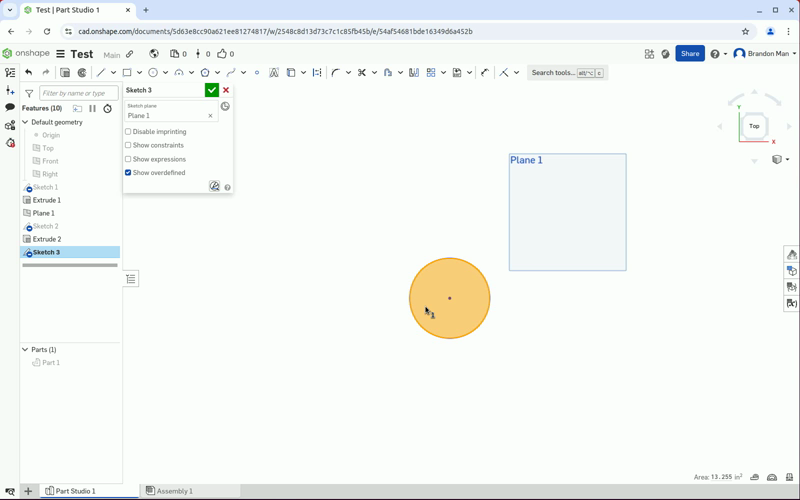
scroll(-6)
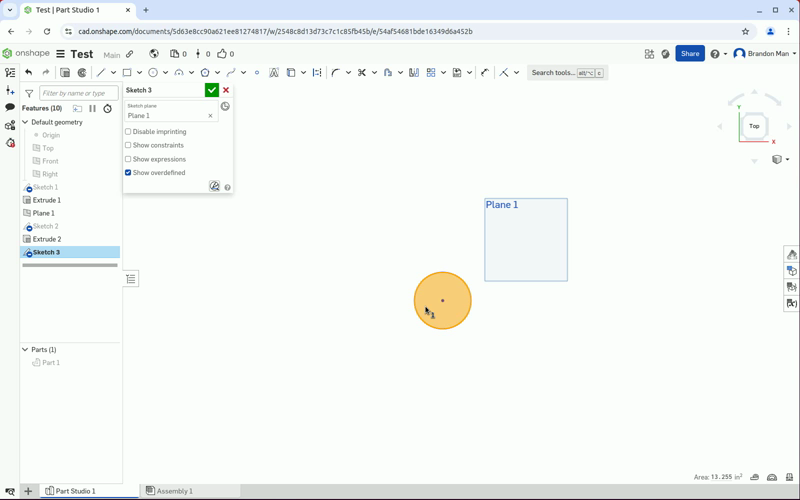
scroll(-6)
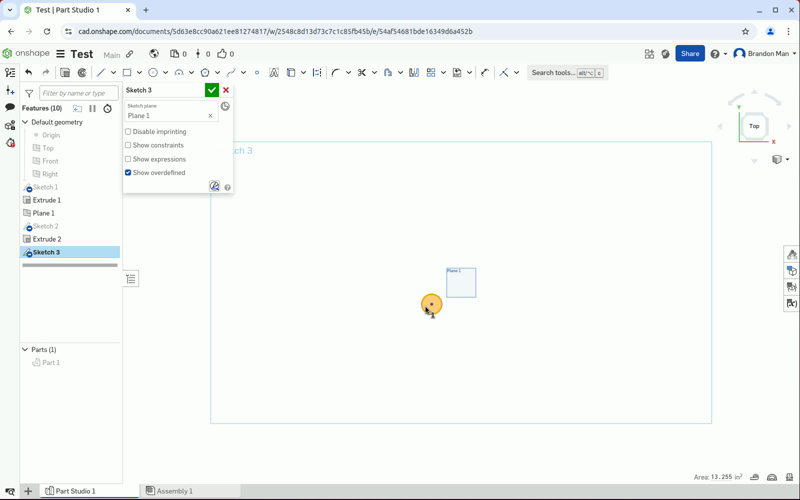
mouse_move(73, 352)
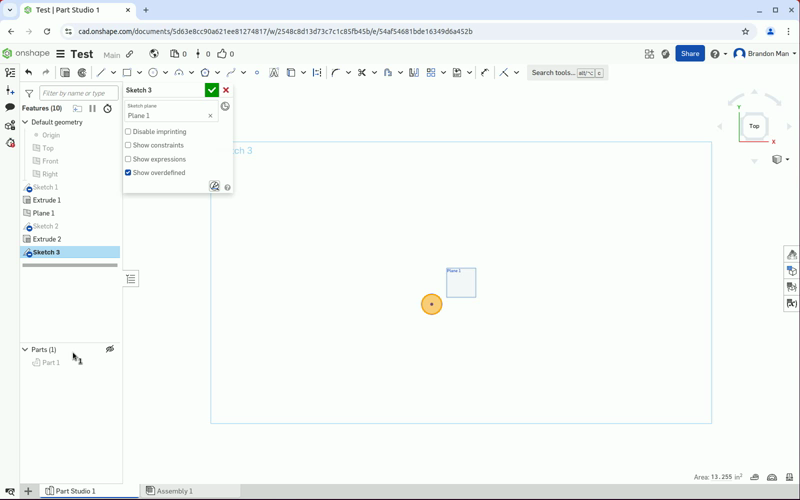
key(shift+y)
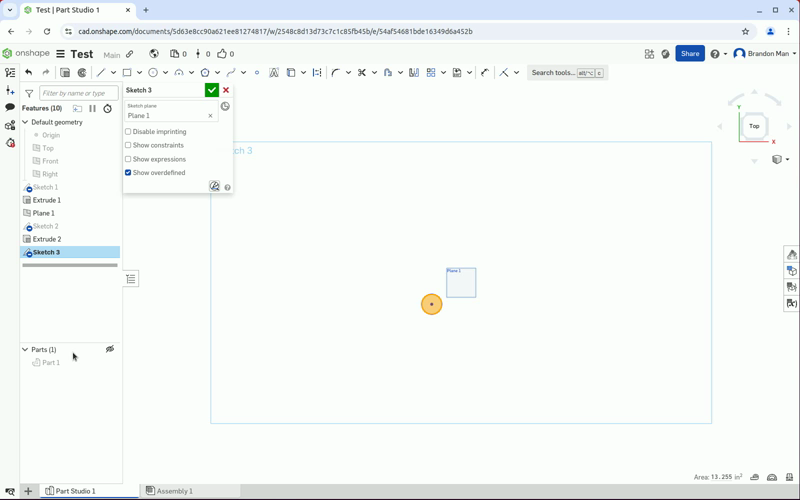
key(shift+e)
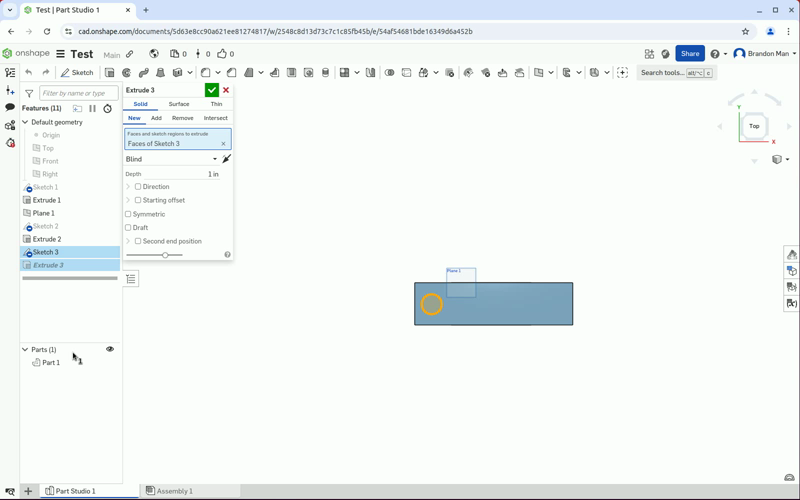
mouse_move(143, 106)
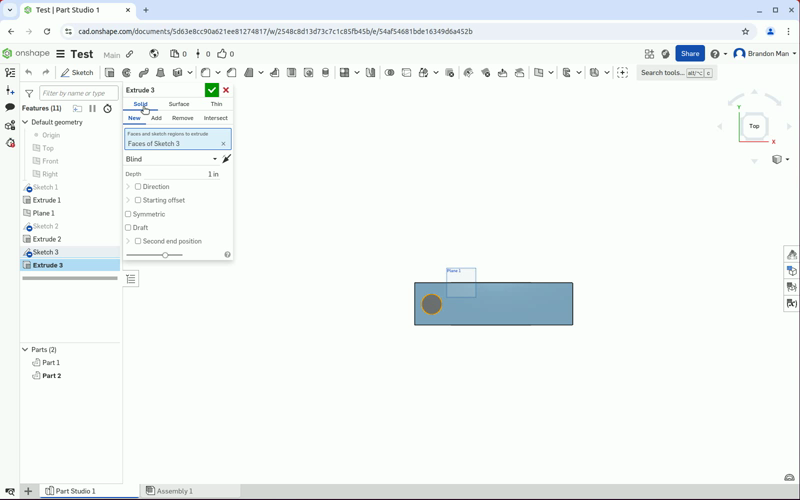
click(143, 106)
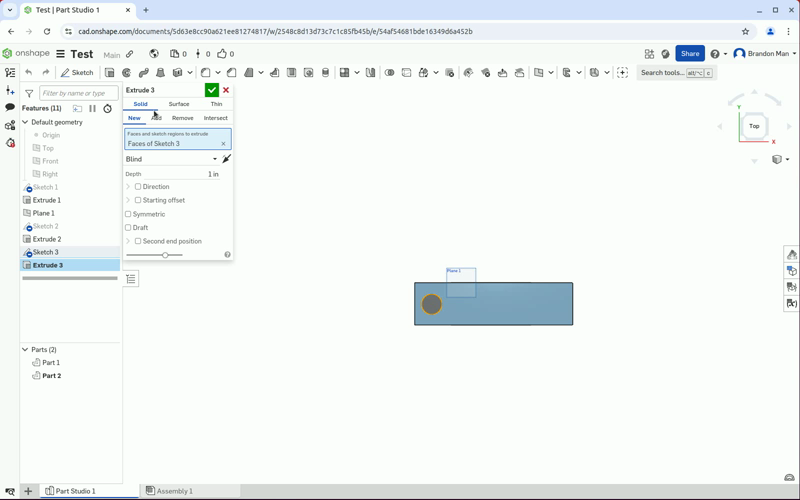
mouse_move(186, 120)
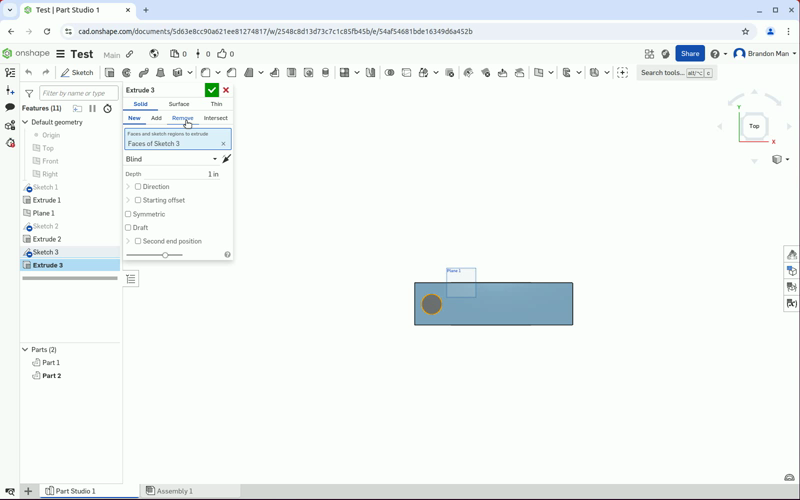
click(186, 120)
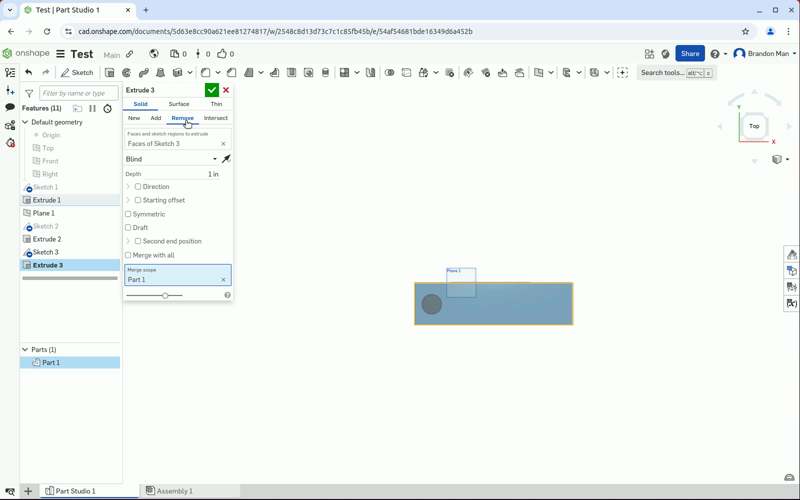
key(tab, 4)
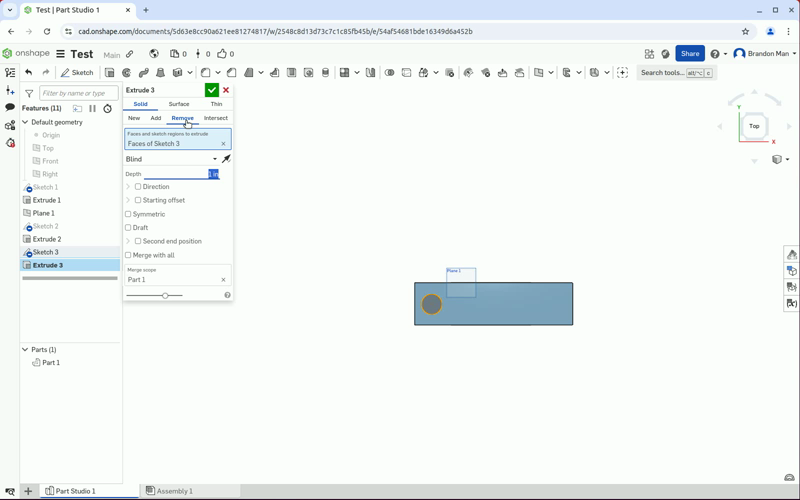
text(2.407)
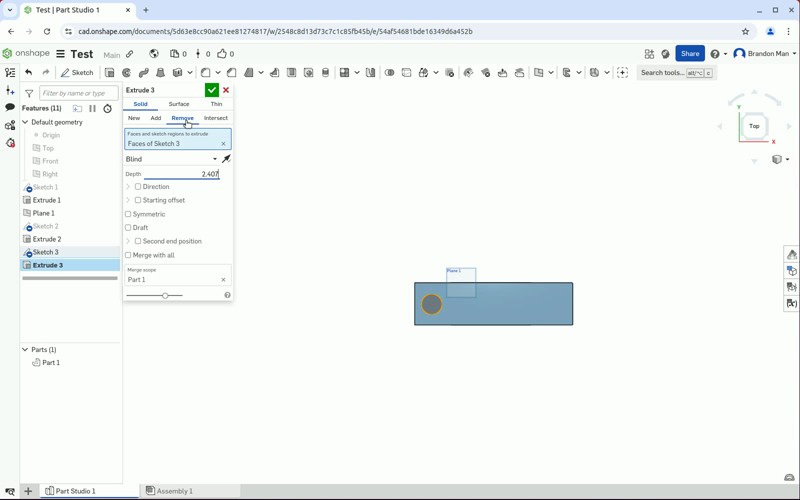
key(tab, 6)
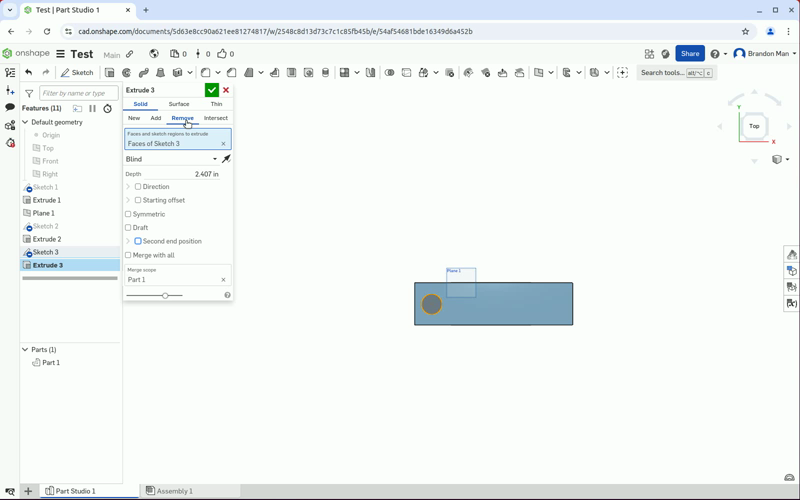
key(space)
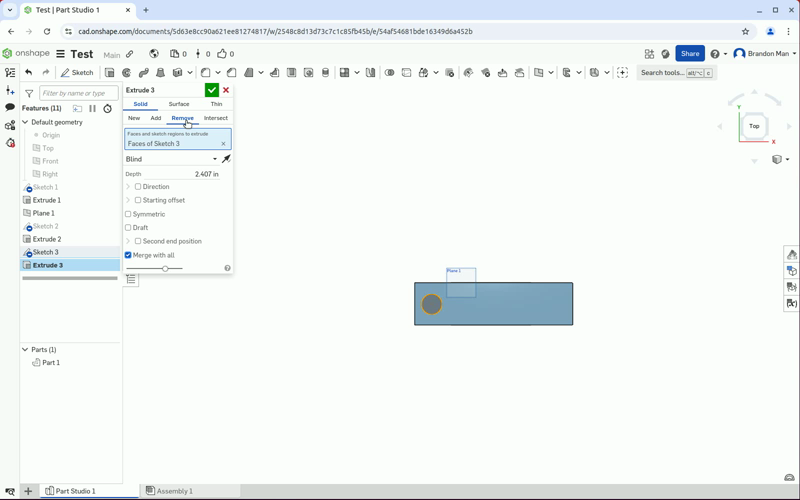
key(enter)
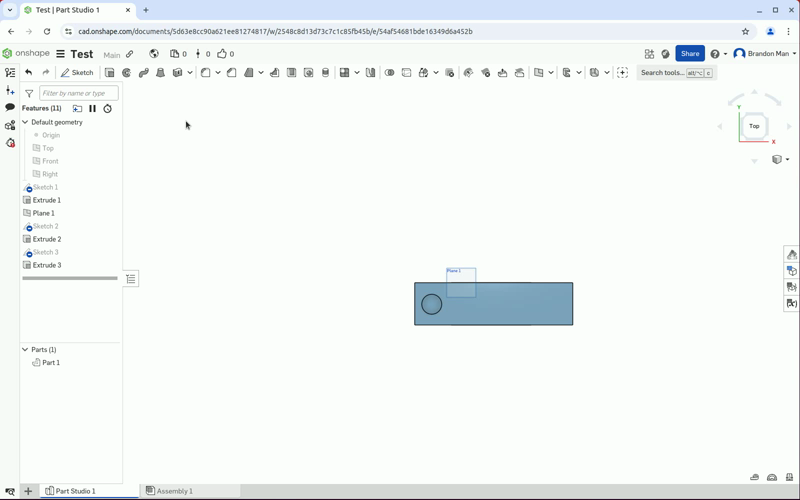
key(shift+h)
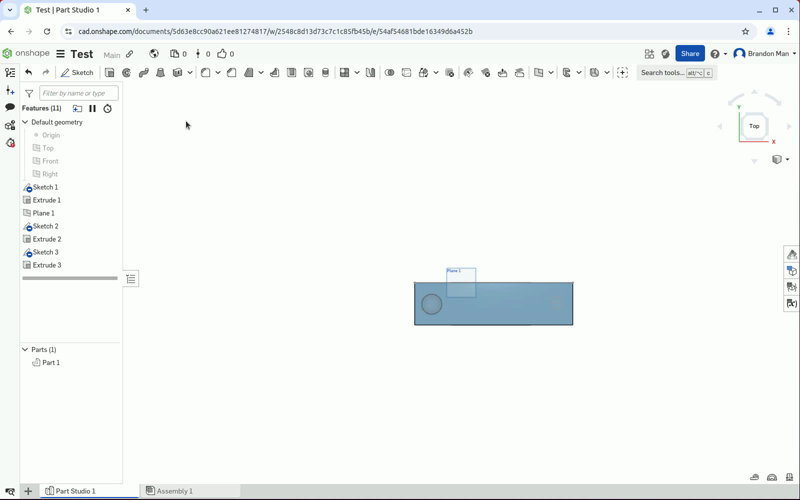
key(shift+h)
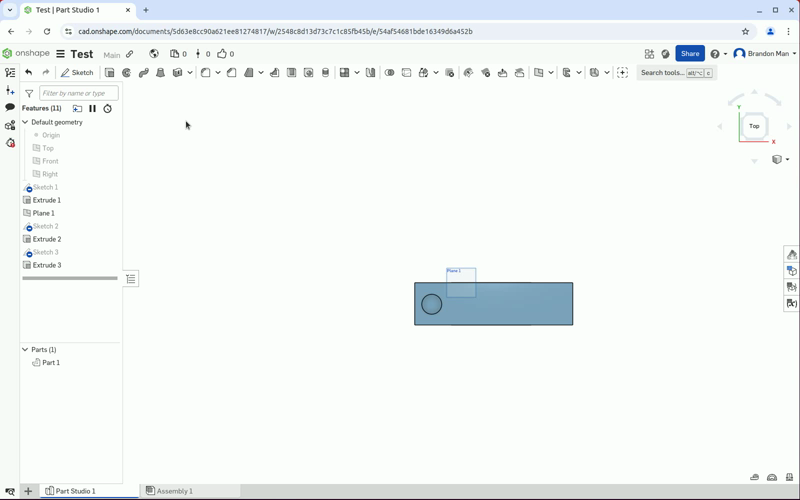
mouse_move(73, 189)
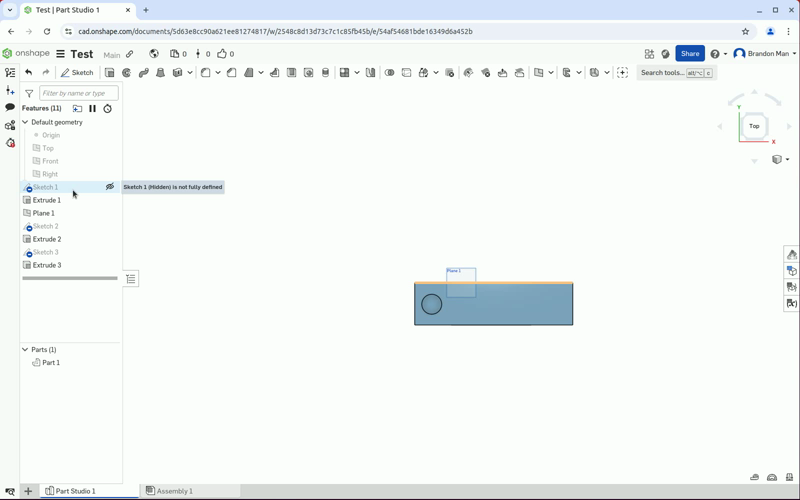
click(73, 189)
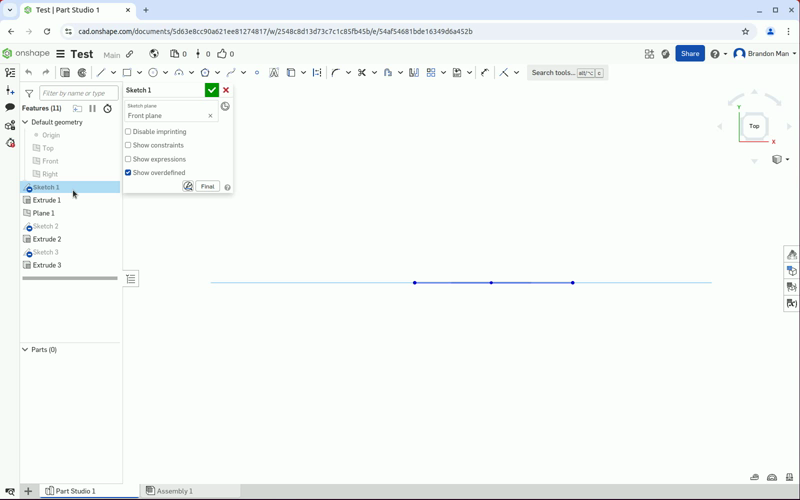
mouse_move(229, 92)
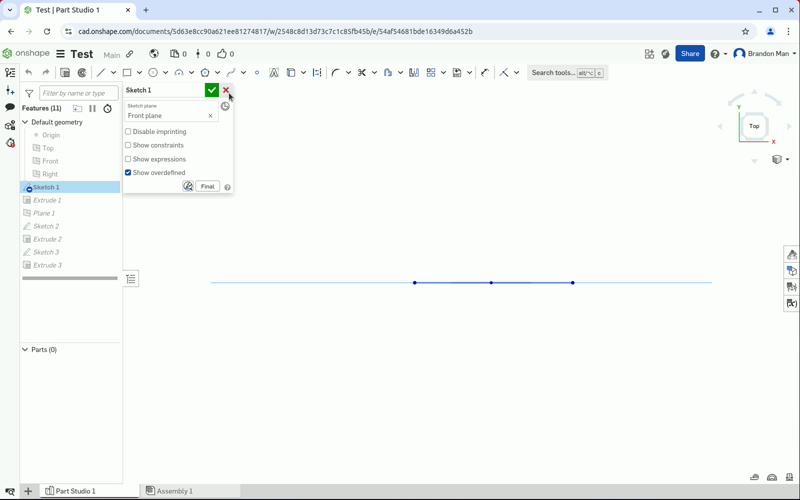
click(229, 92)
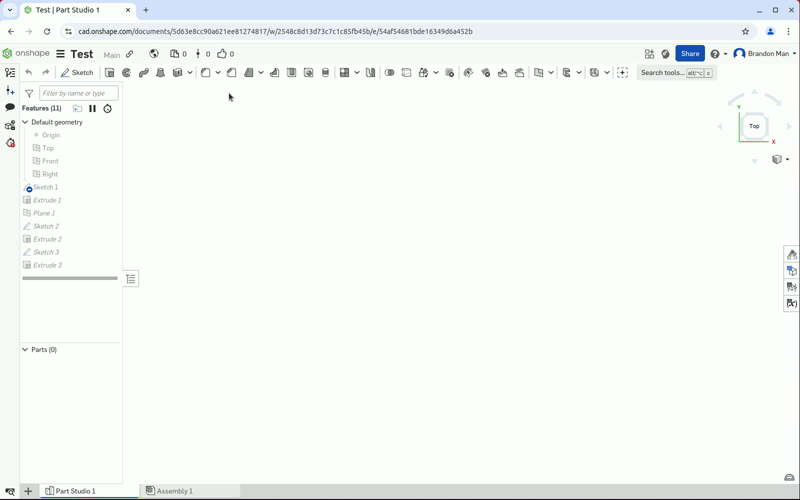
key(shift+s)
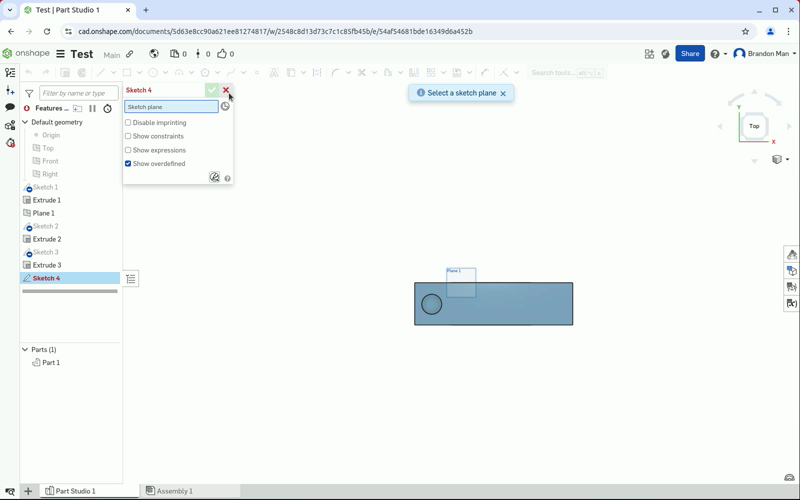
mouse_move(73, 215)
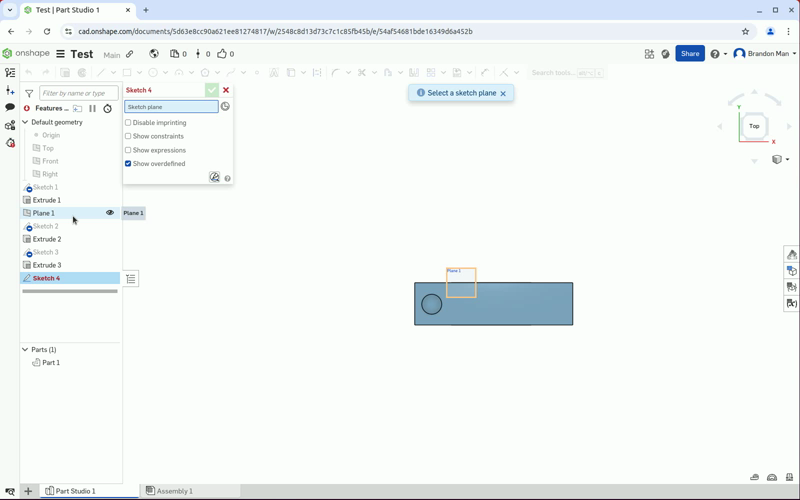
click(73, 215)
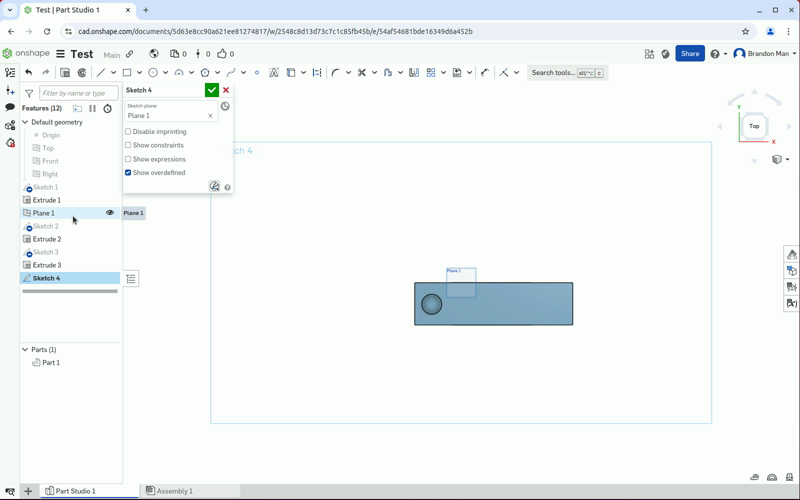
mouse_move(73, 352)
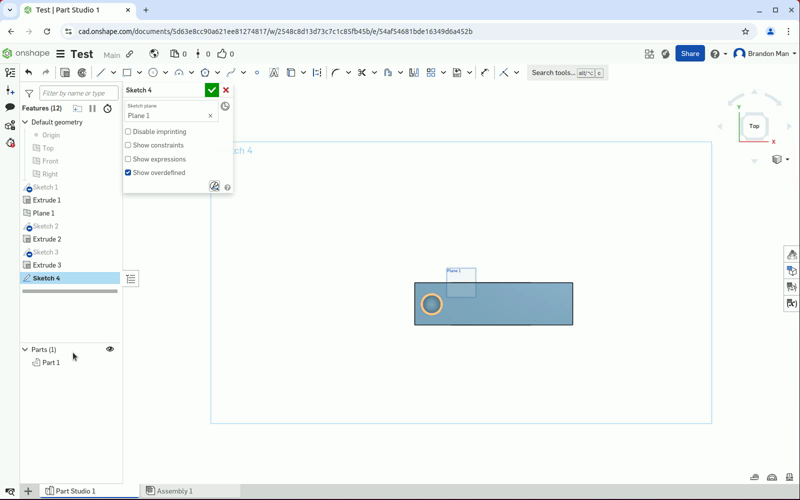
key(y)
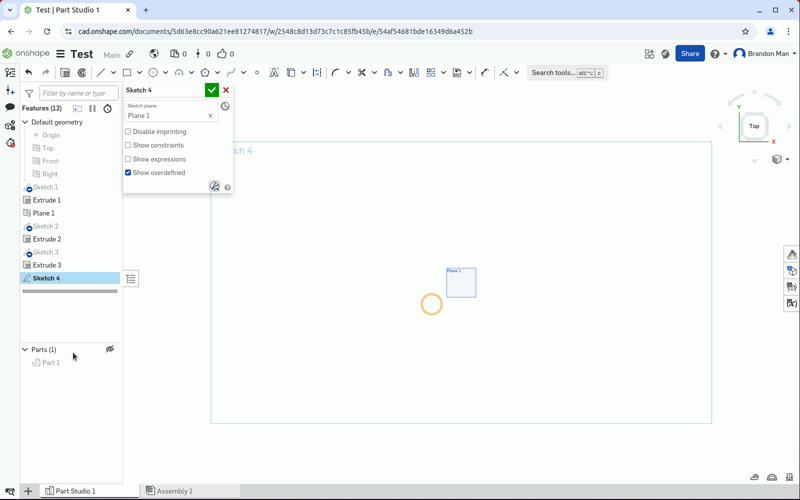
key(c)
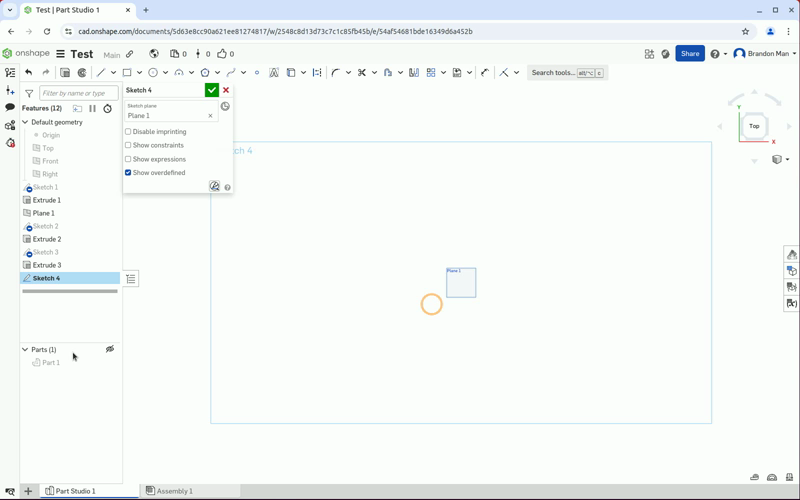
key_down(shift)
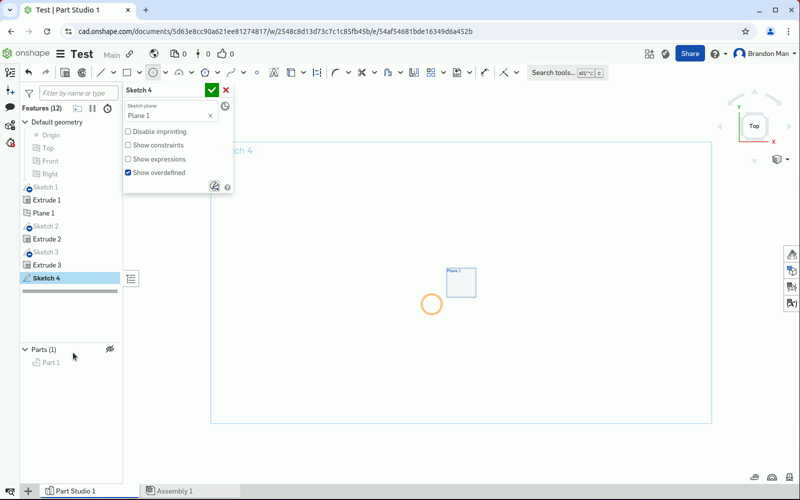
mouse_move(558, 304)
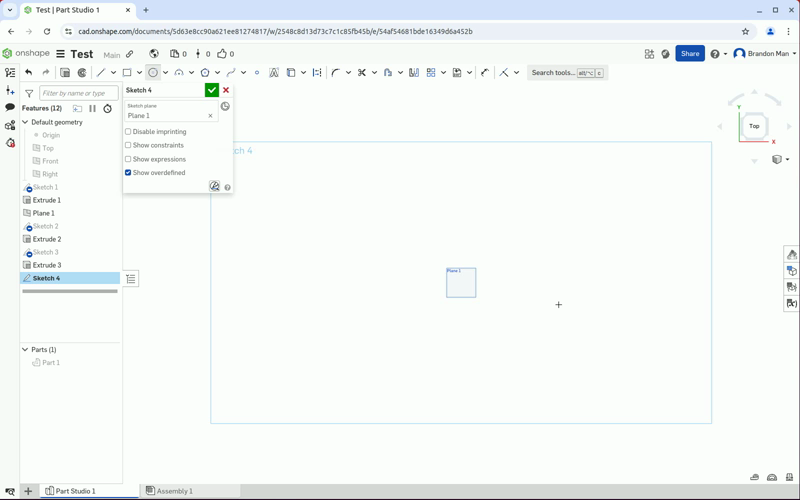
click(558, 304)
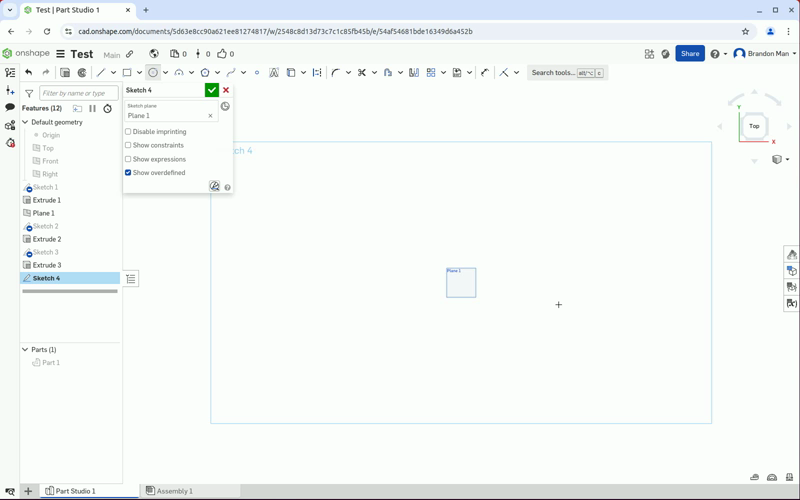
key_up(shift)
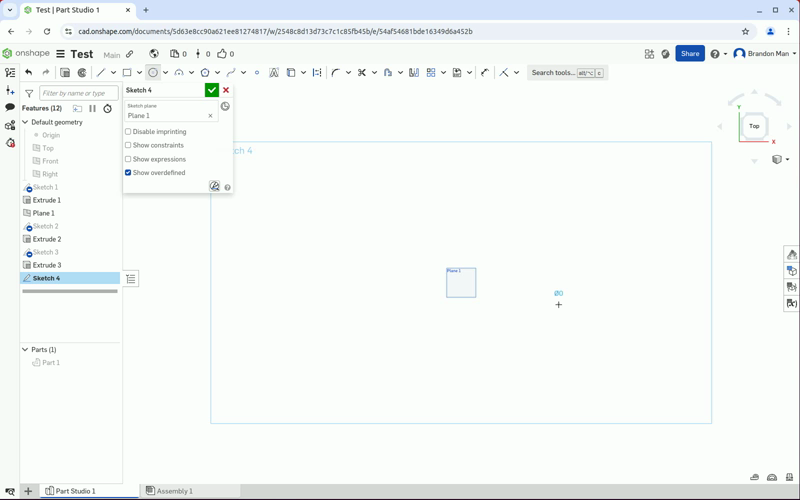
mouse_move(568, 304)
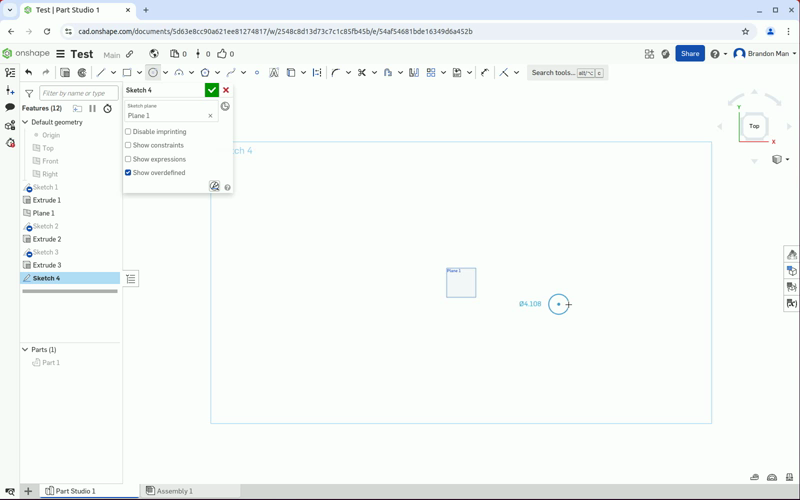
click(568, 304)
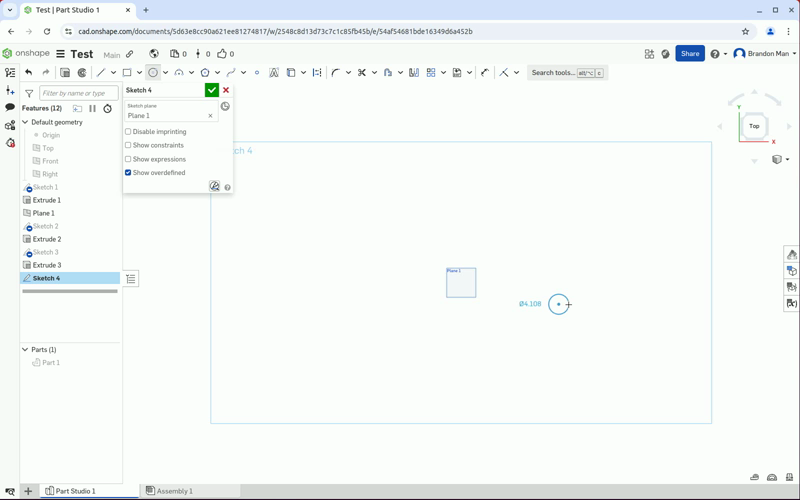
key(esc)
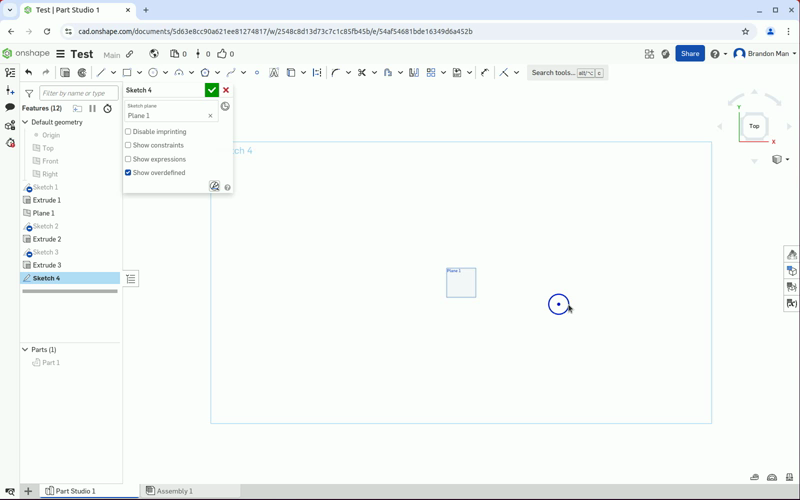
mouse_move(566, 302)
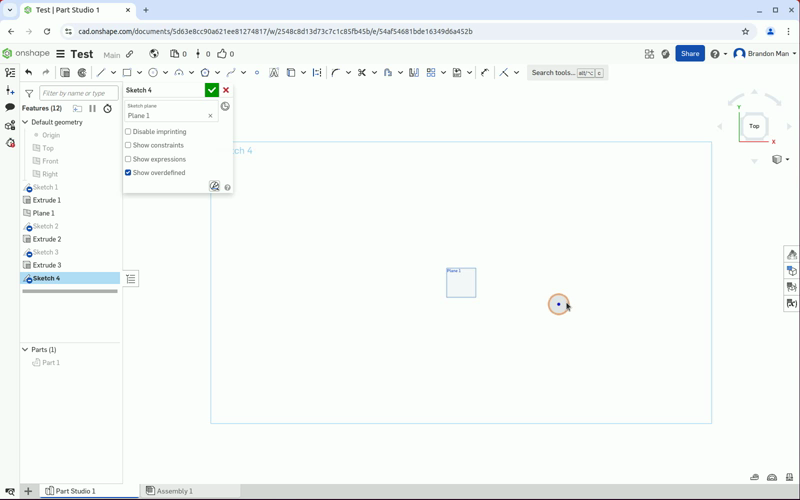
scroll(6)
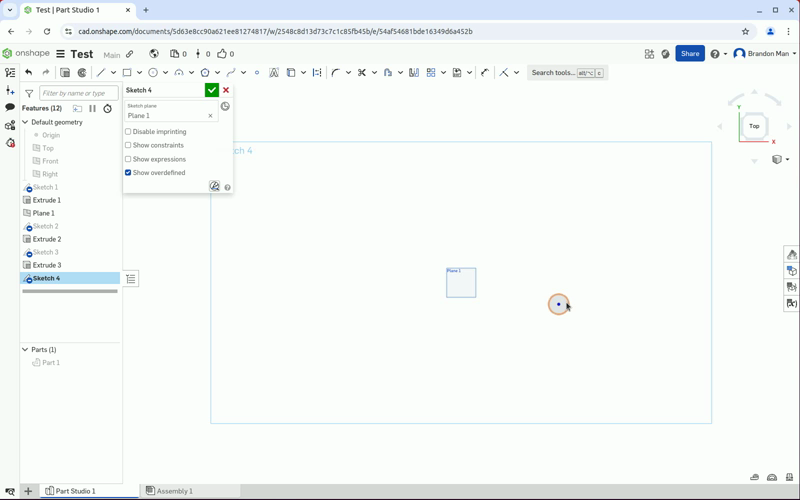
scroll(6)
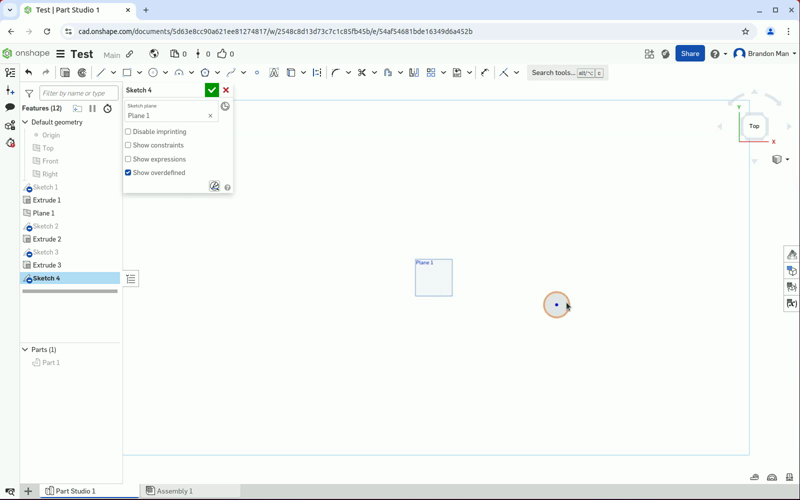
scroll(6)
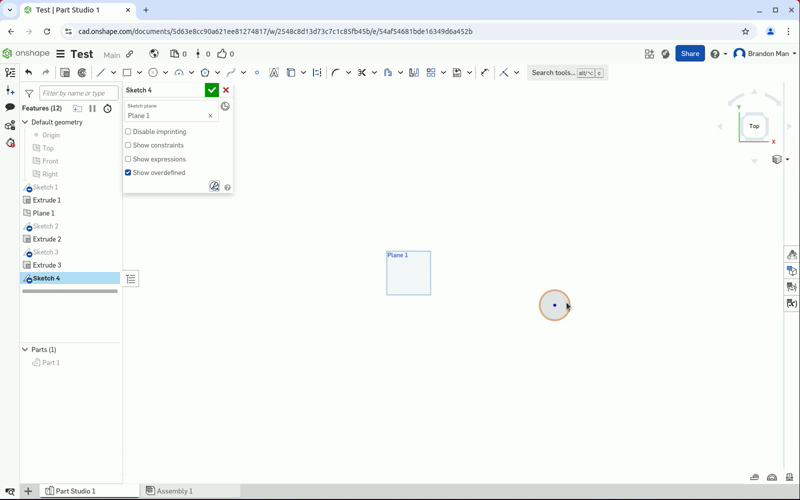
scroll(6)
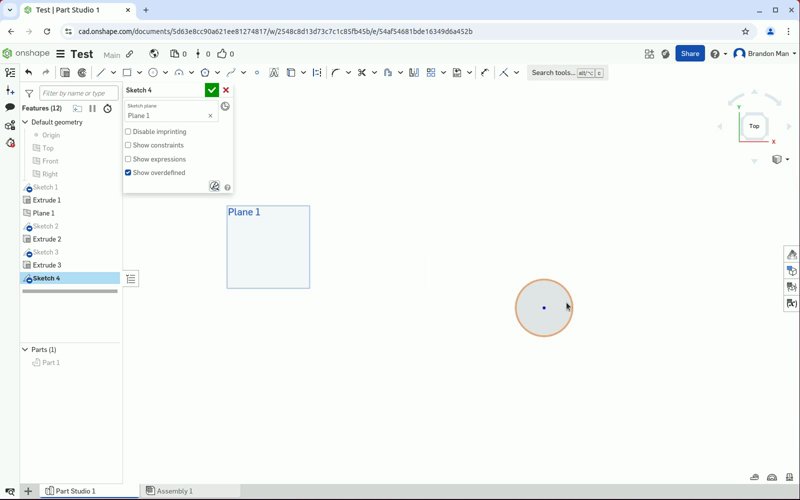
scroll(6)
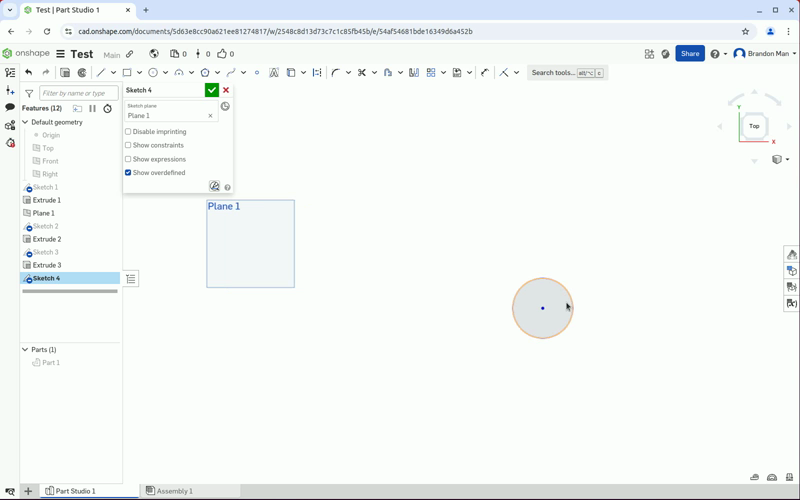
scroll(6)
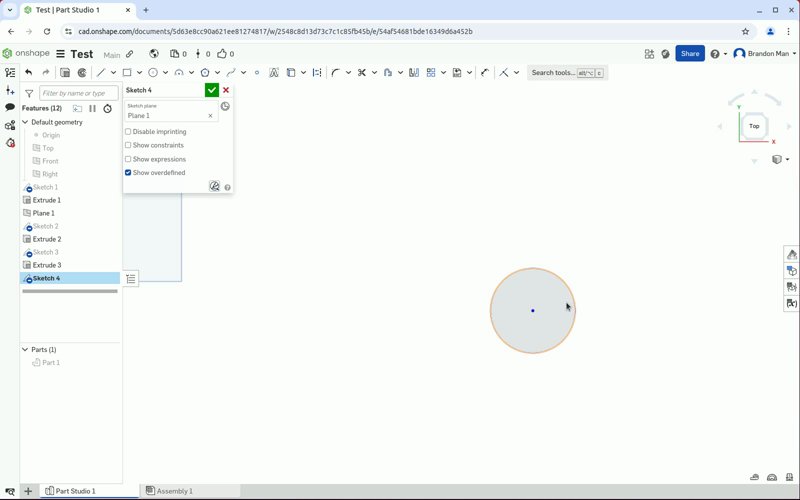
scroll(6)
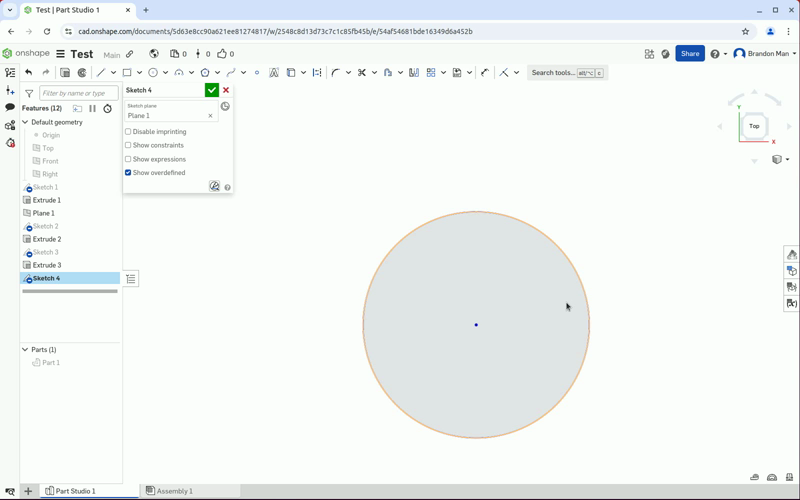
click(566, 302)
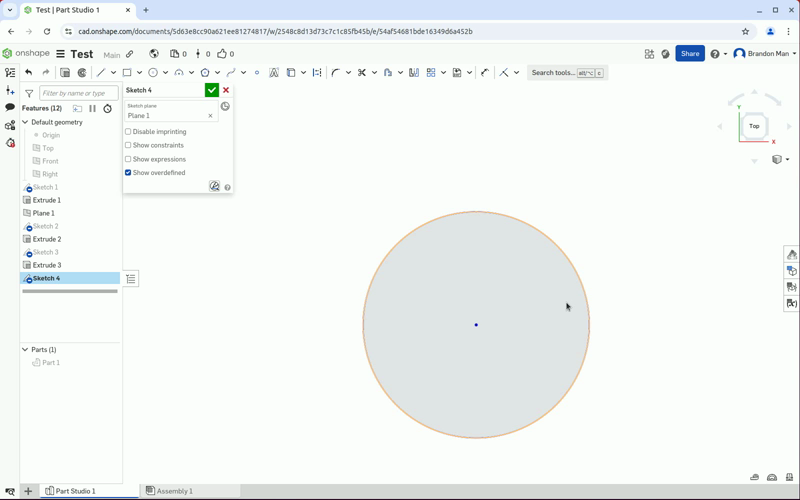
scroll(-6)
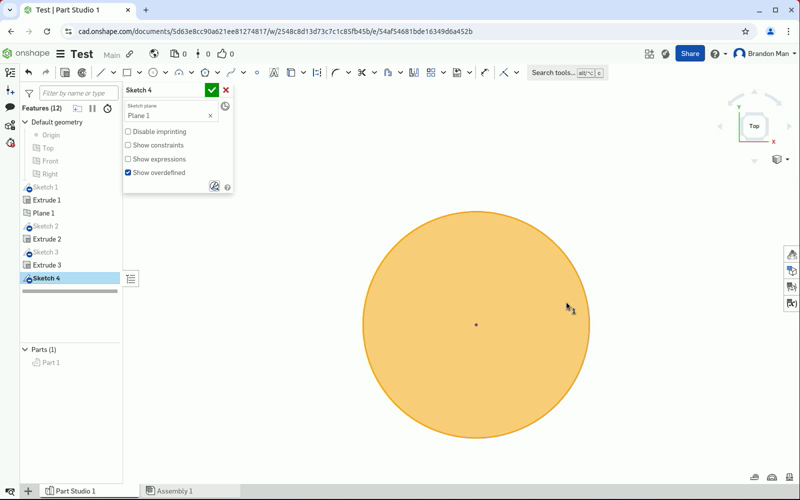
scroll(-6)
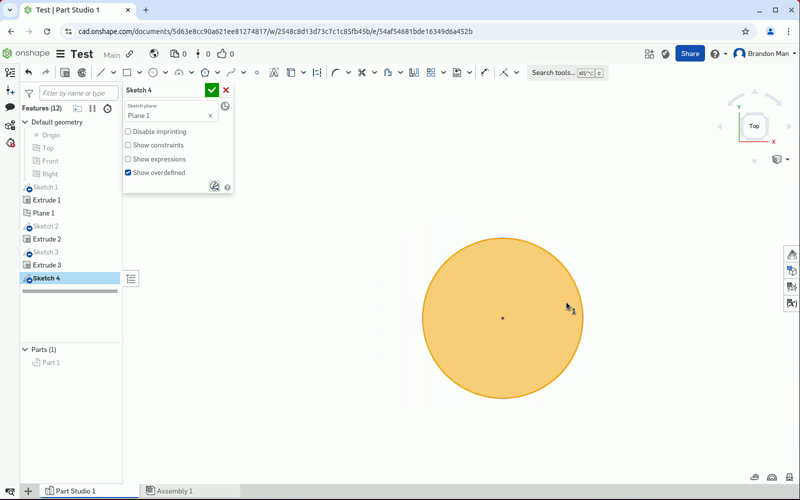
scroll(-6)
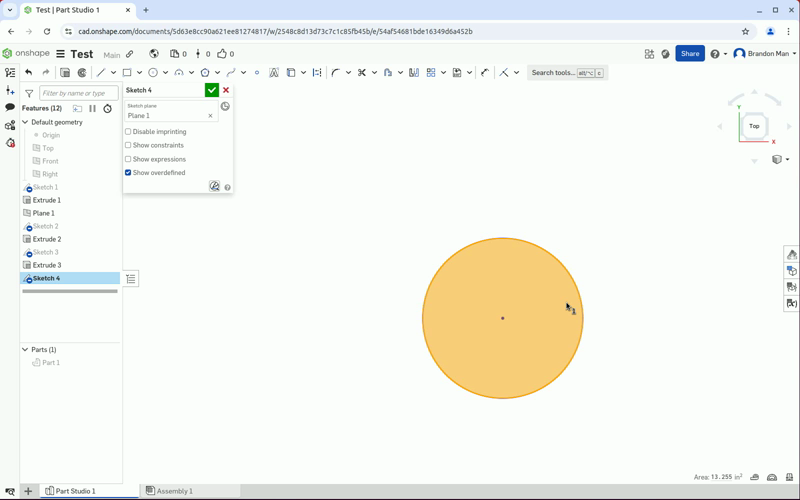
scroll(-6)
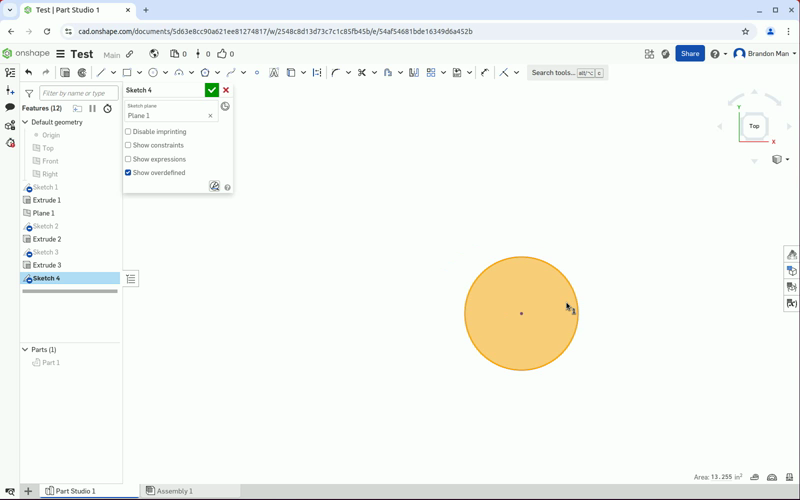
scroll(-6)
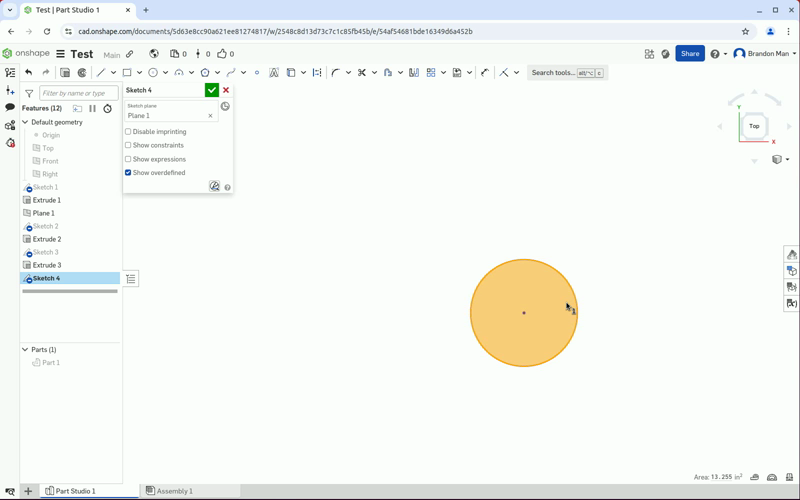
scroll(-6)
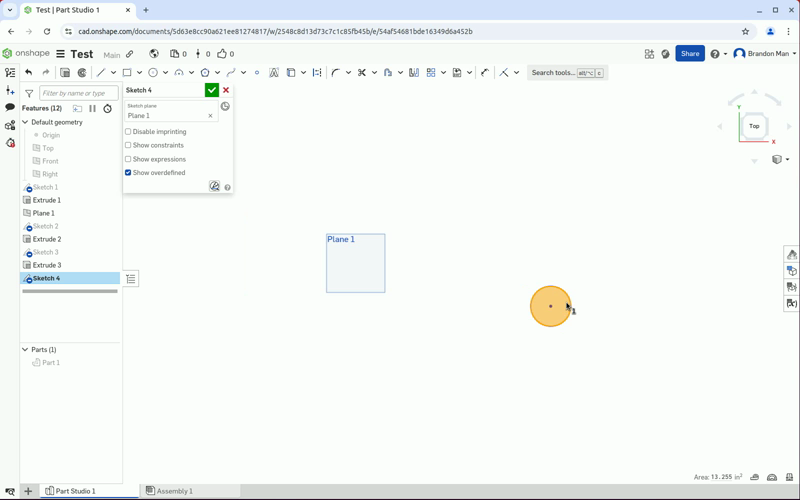
scroll(-6)
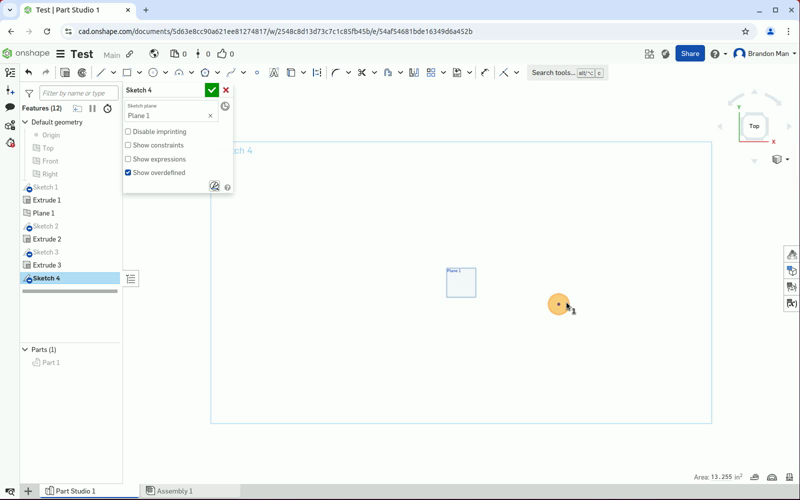
mouse_move(73, 352)
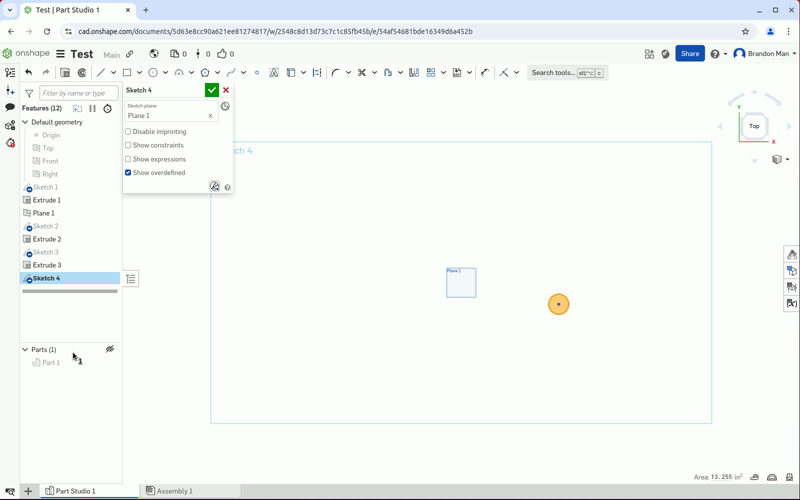
key(shift+y)
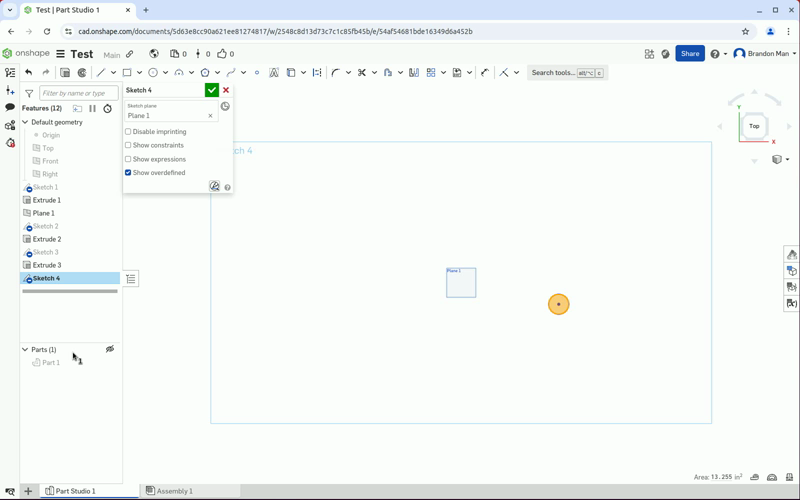
key(shift+e)
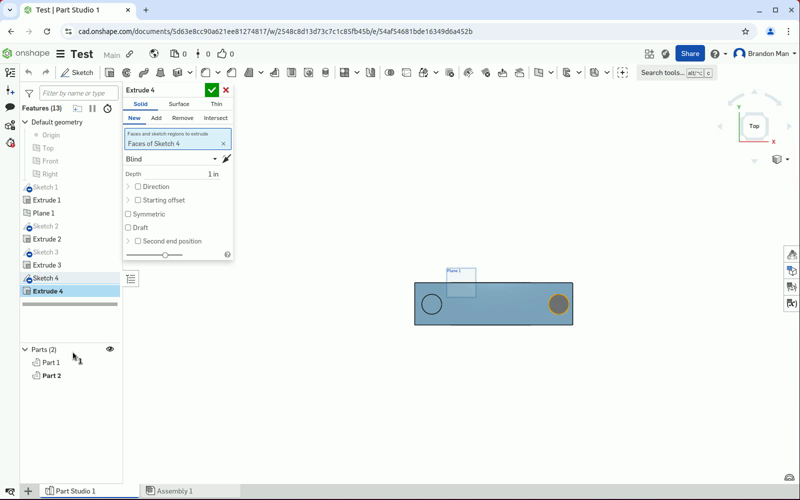
mouse_move(143, 106)
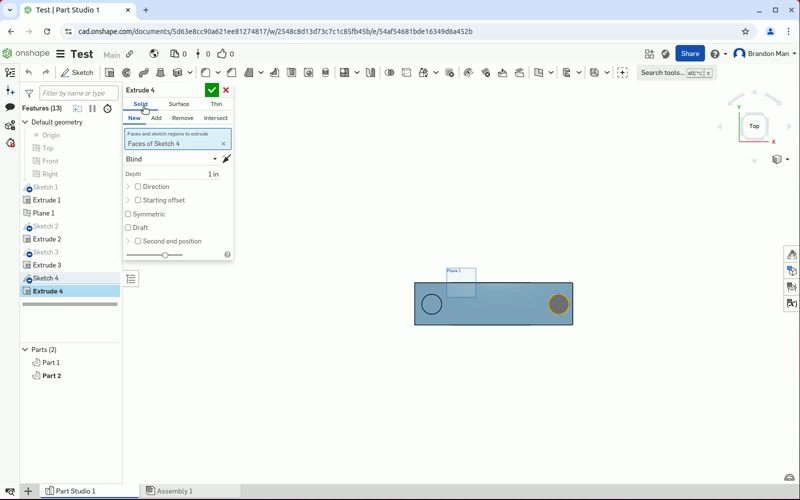
click(143, 106)
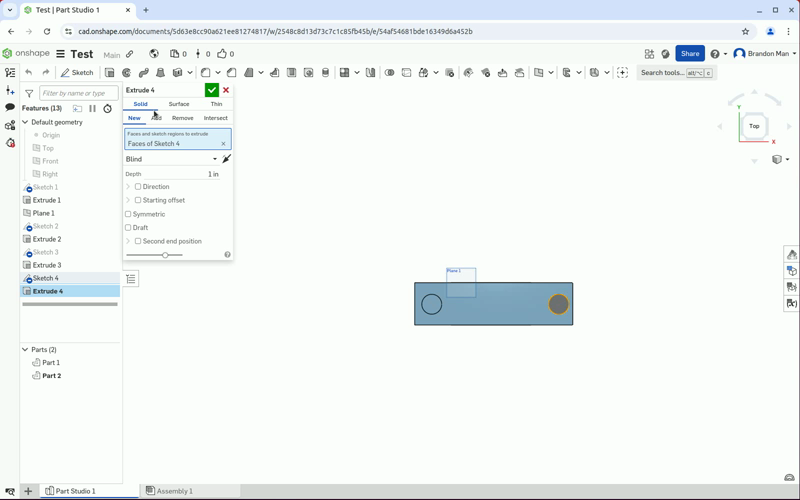
mouse_move(186, 120)
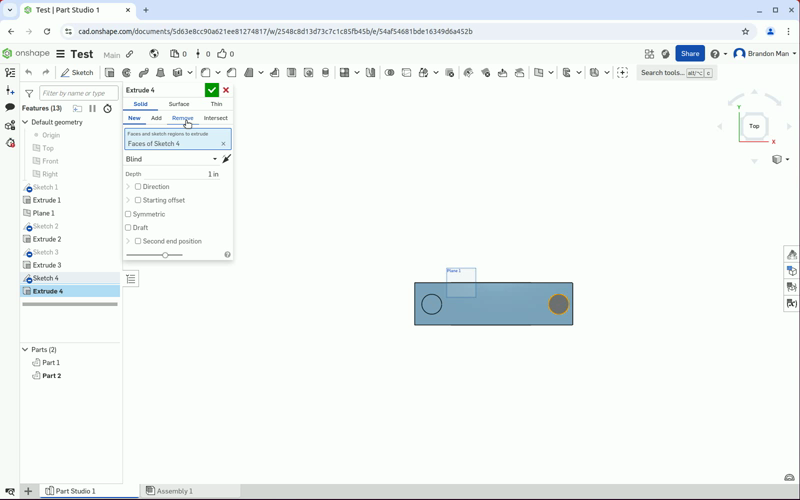
click(186, 120)
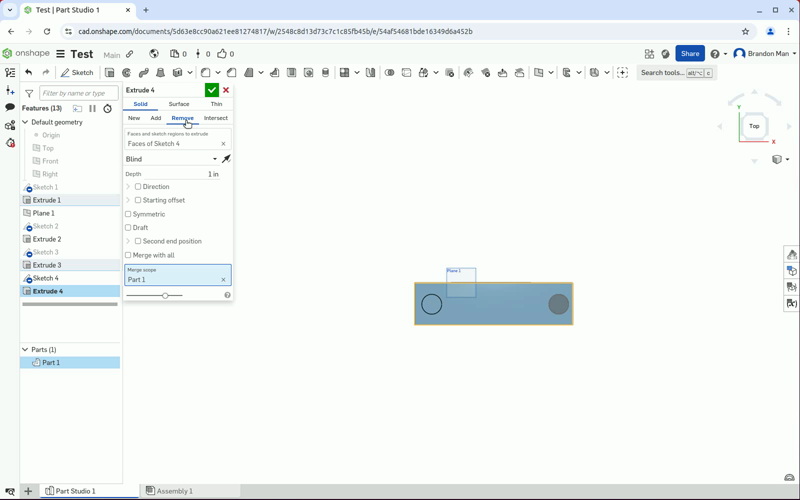
key(tab, 4)
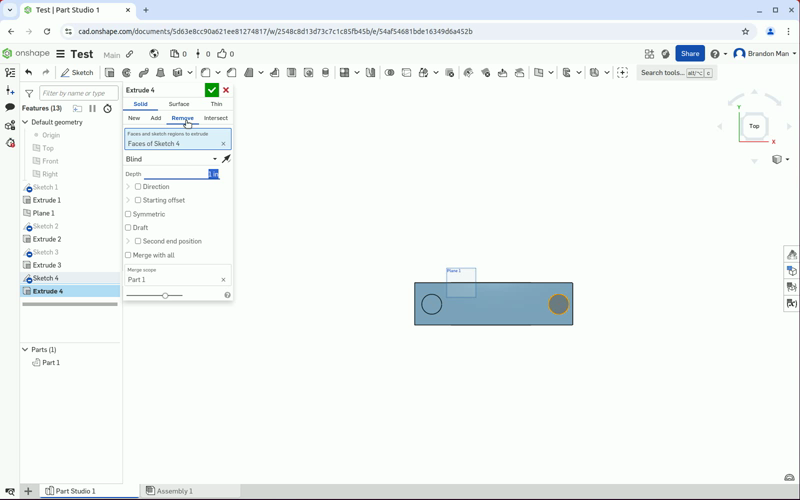
text(2.407)
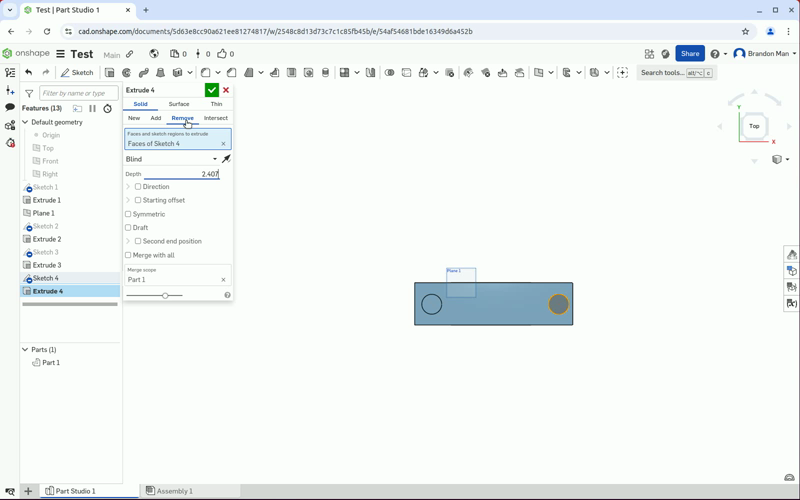
key(tab, 6)
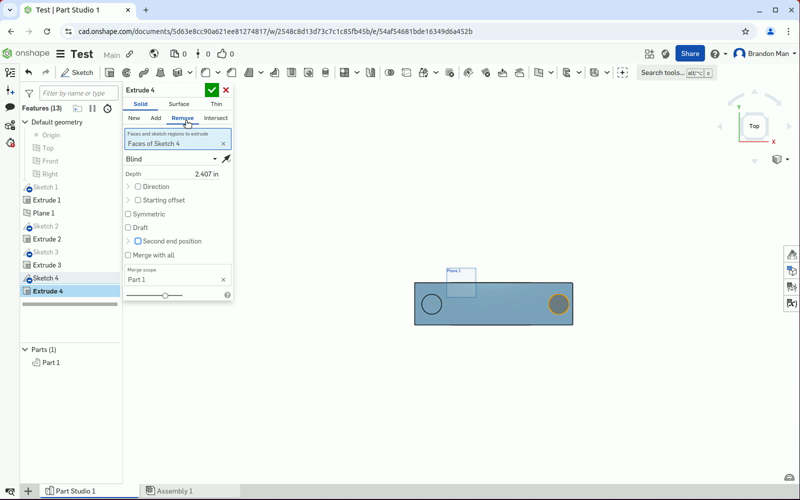
key(space)
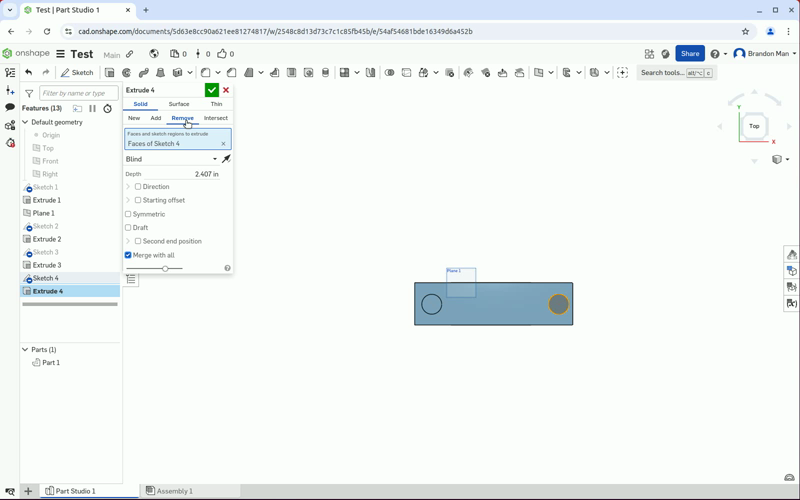
key(enter)
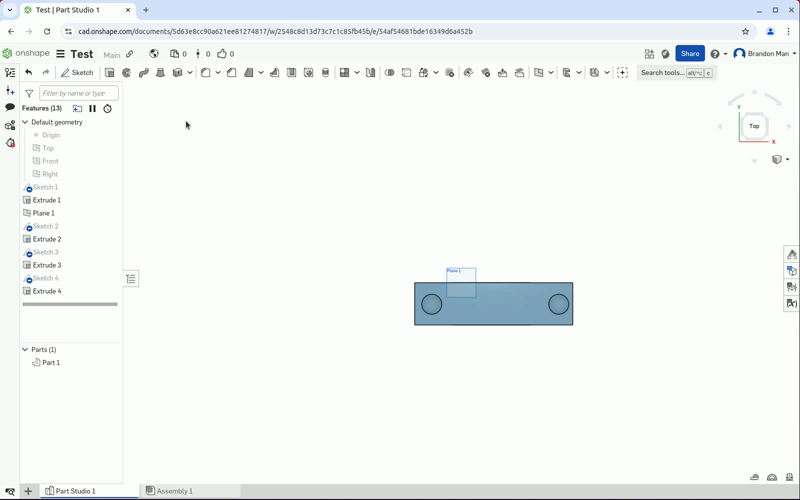
key(shift+h)
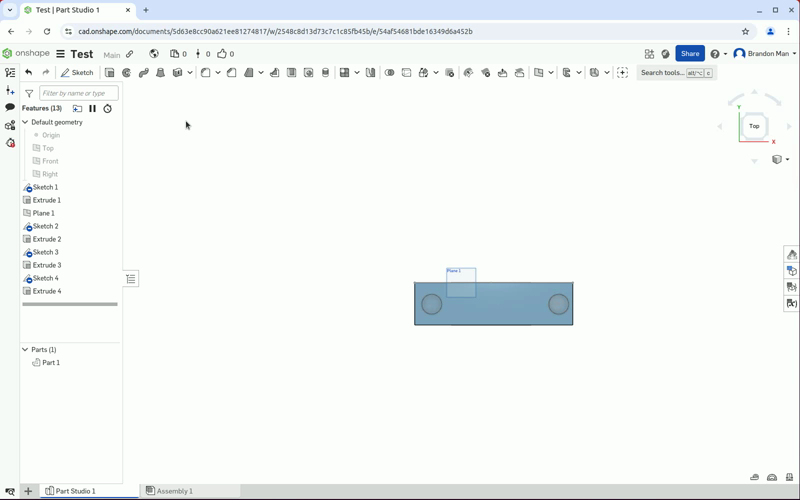
key(shift+h)
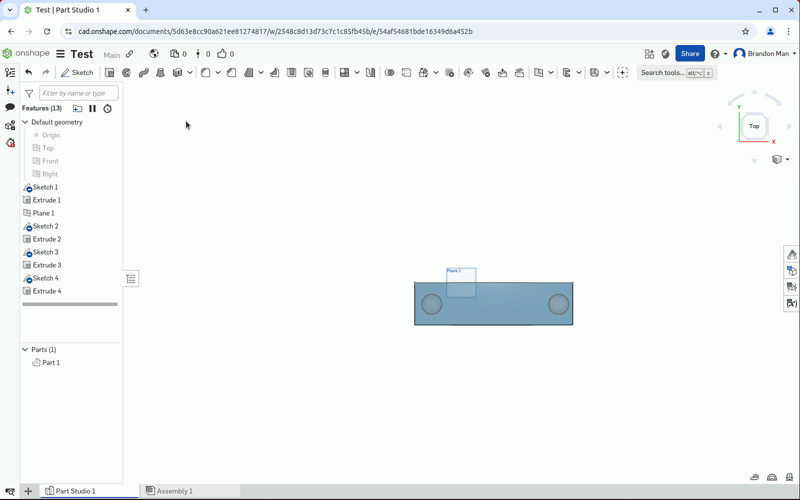
key(shift+7)
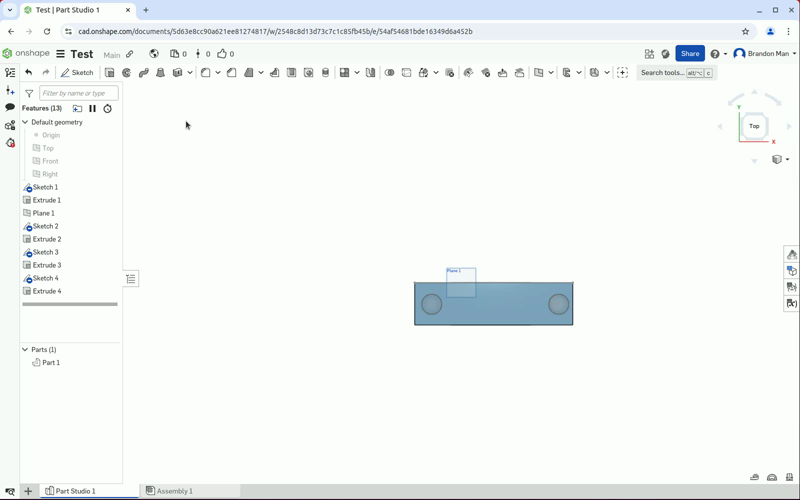
key(up, 3)
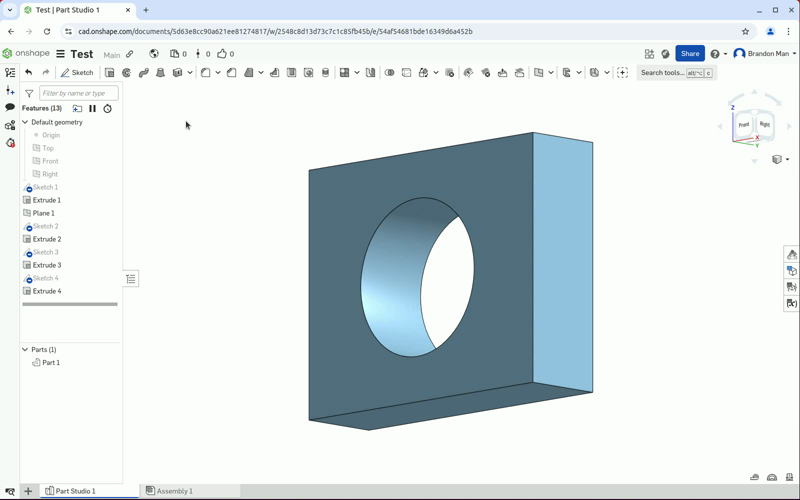
key(left, 3)
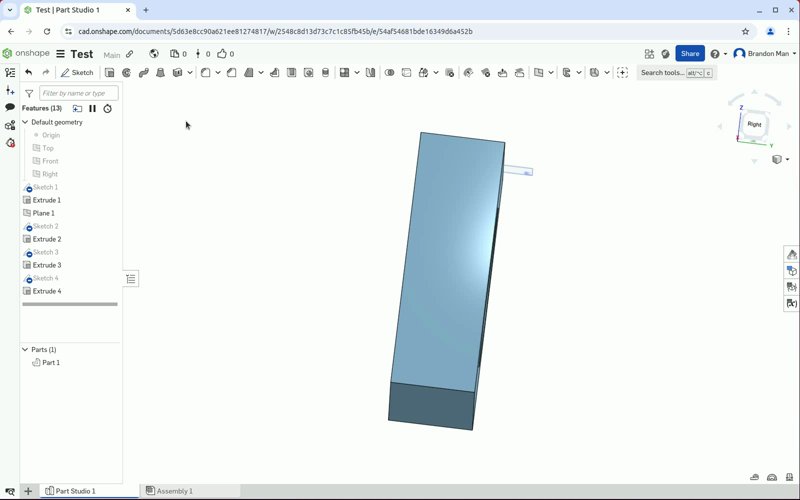
key(right, 3)
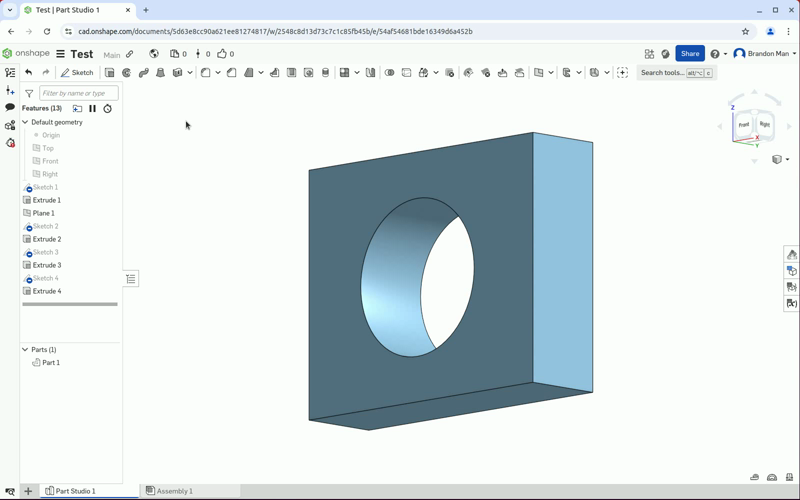
key(down, 3)
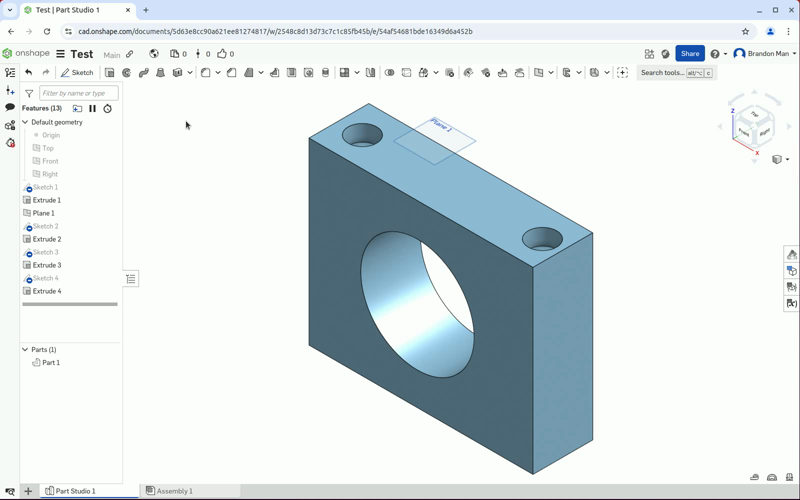
mouse_move(73, 189)
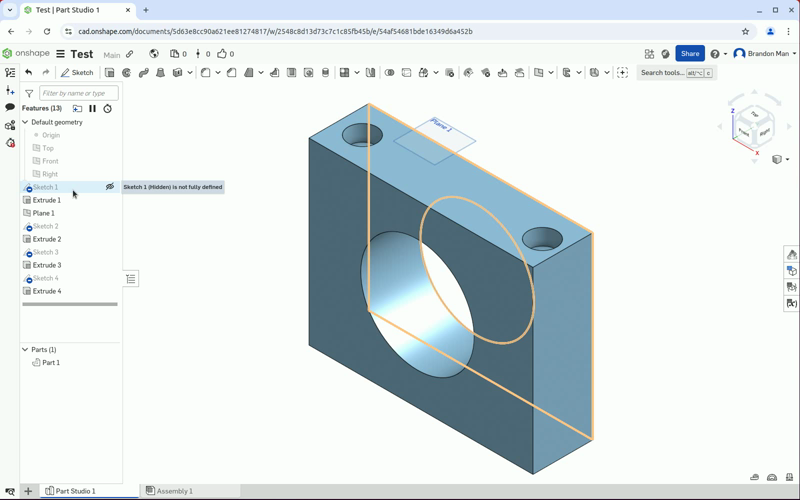
click(73, 189)